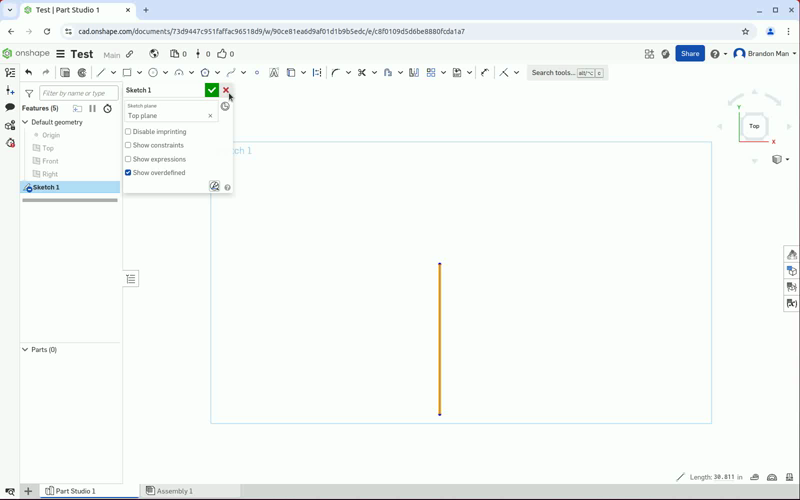
key(shift+h)
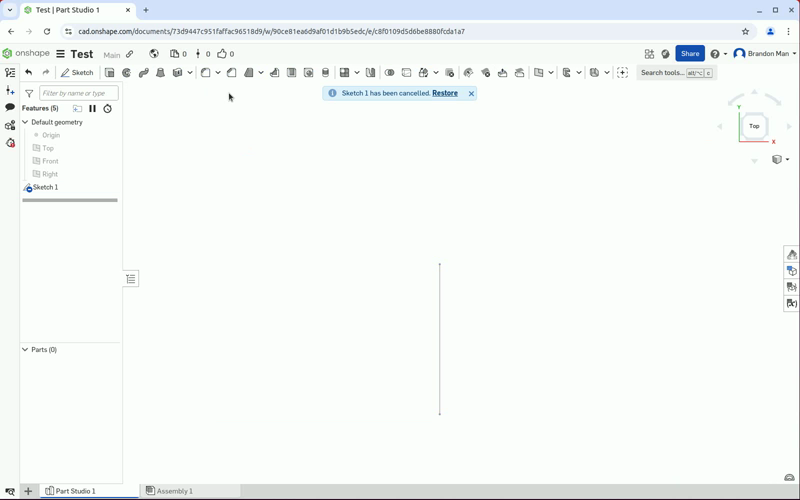
key(shift+s)
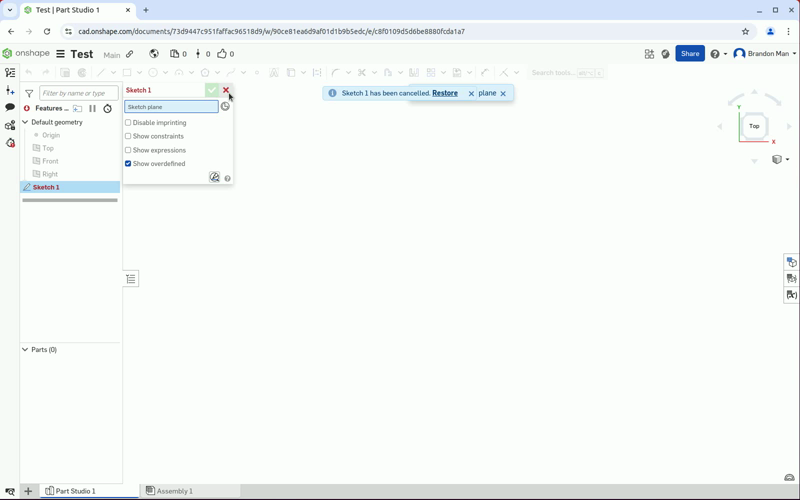
mouse_move(73, 150)
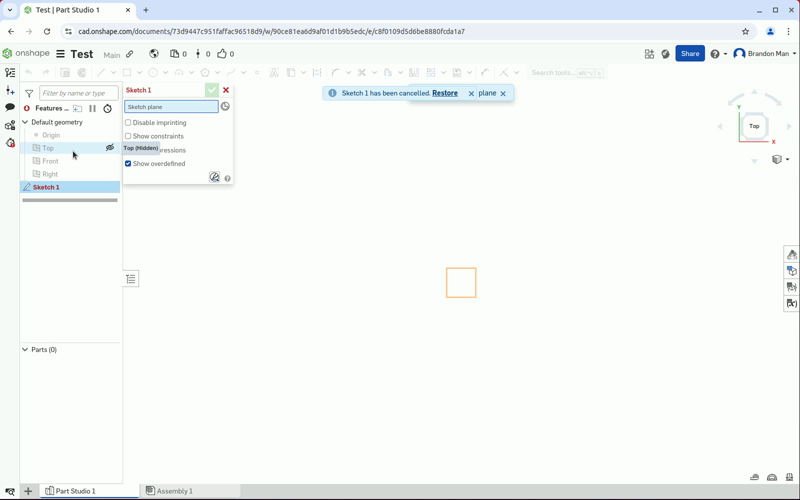
click(73, 150)
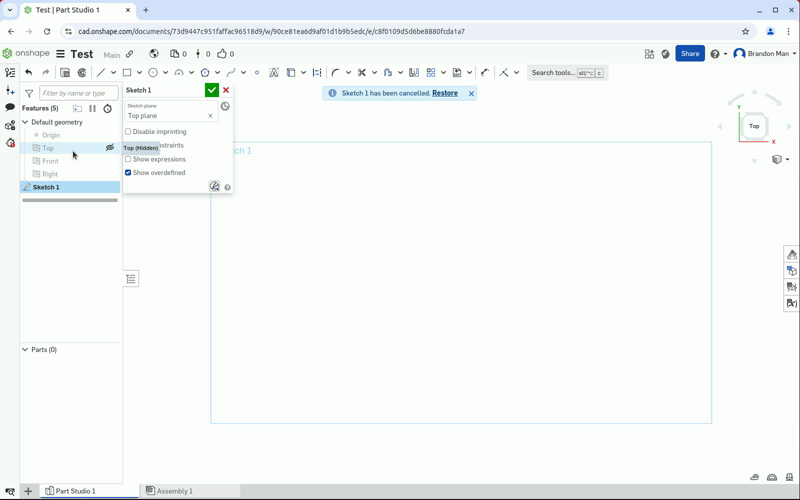
mouse_move(73, 352)
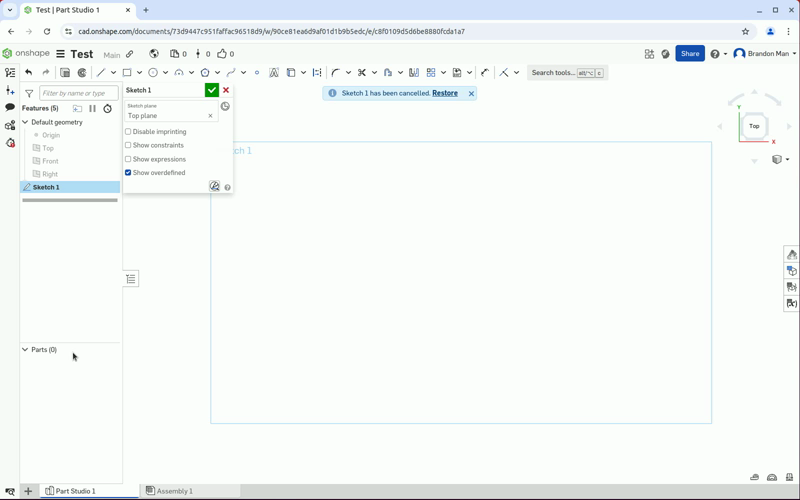
key(y)
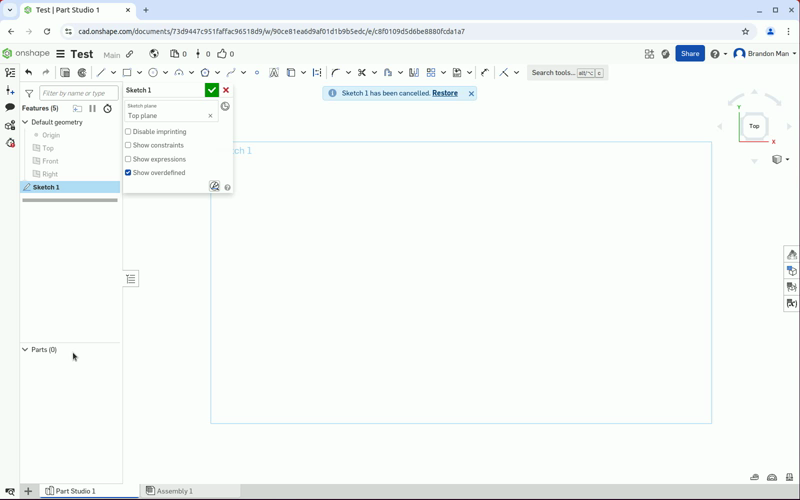
key(l)
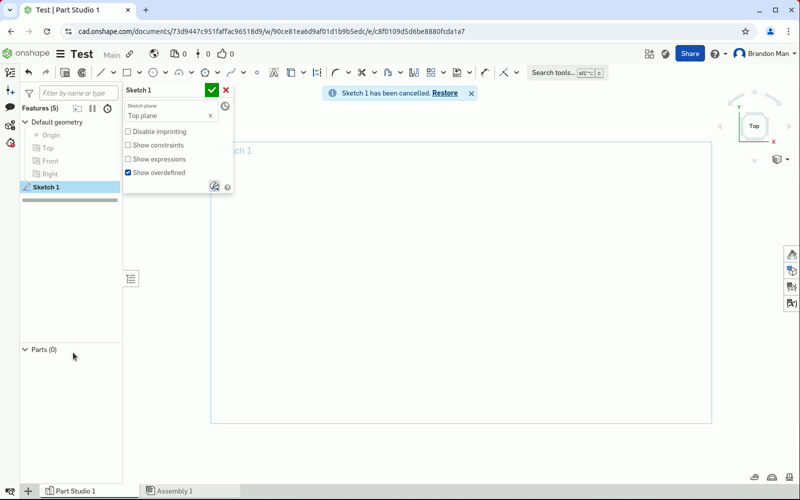
key_down(shift)
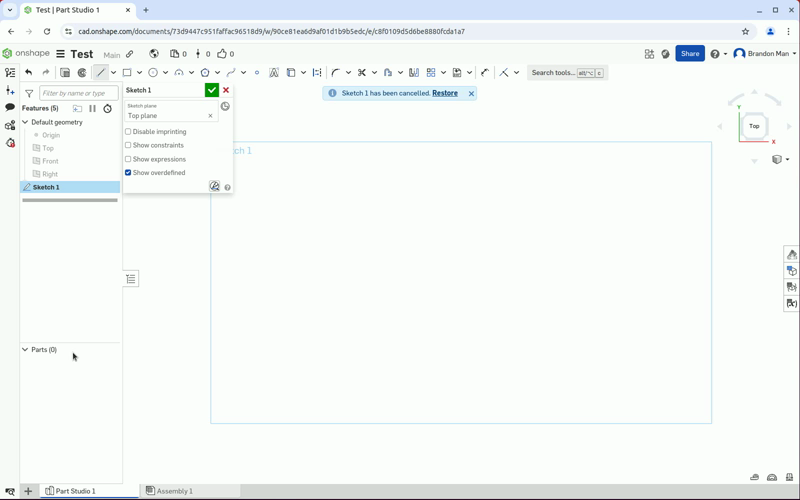
mouse_move(348, 320)
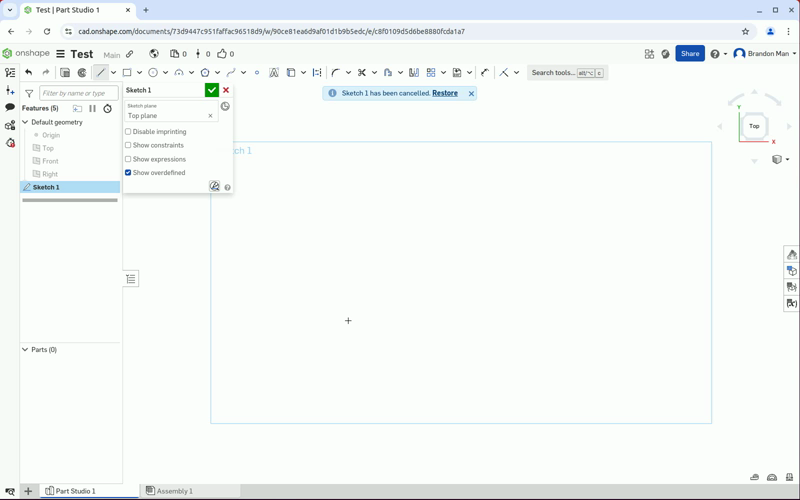
click(348, 320)
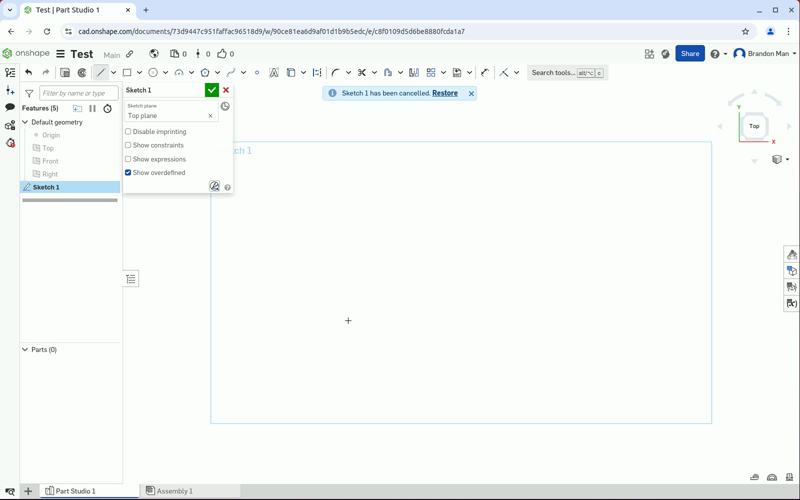
key_up(shift)
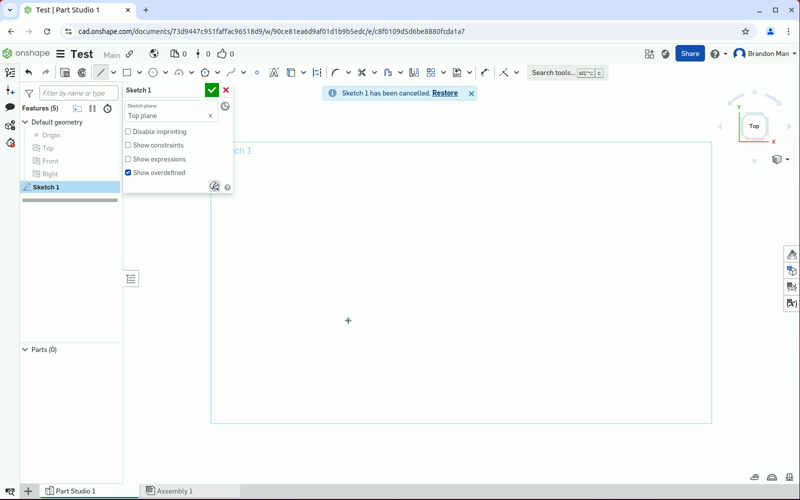
key_down(shift)
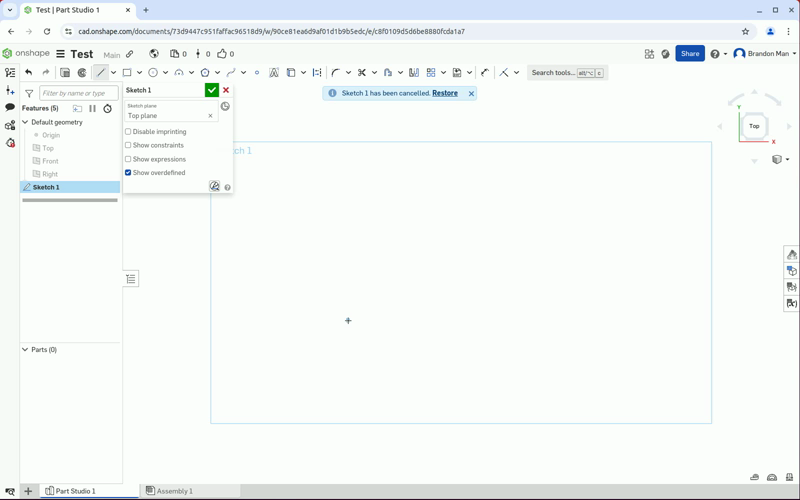
mouse_move(378, 320)
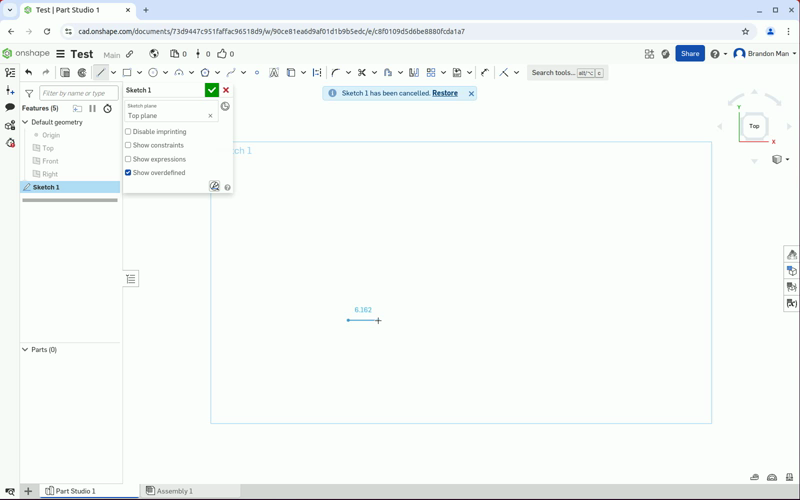
mouse_move(371, 320)
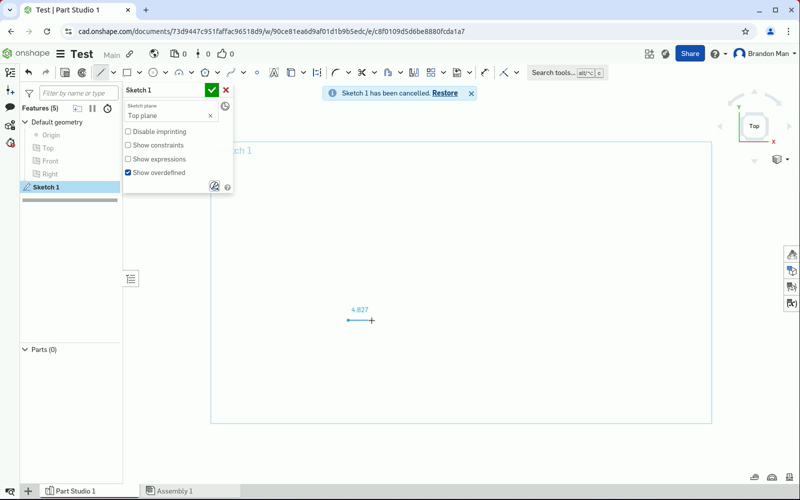
click(371, 320)
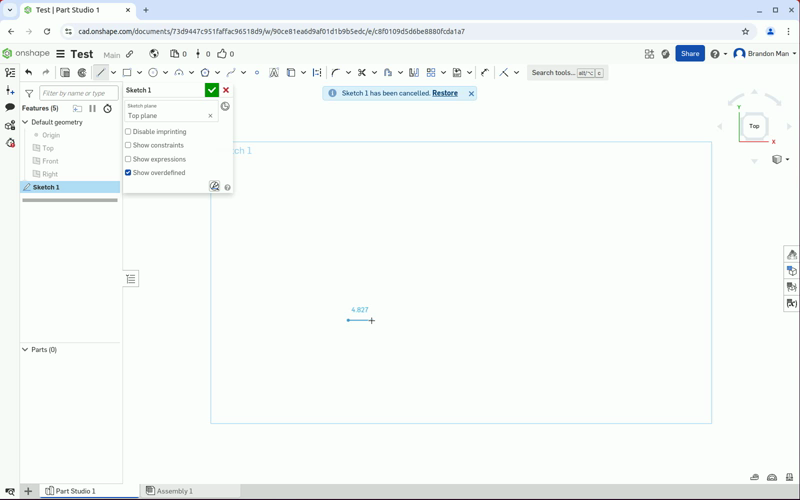
key_up(shift)
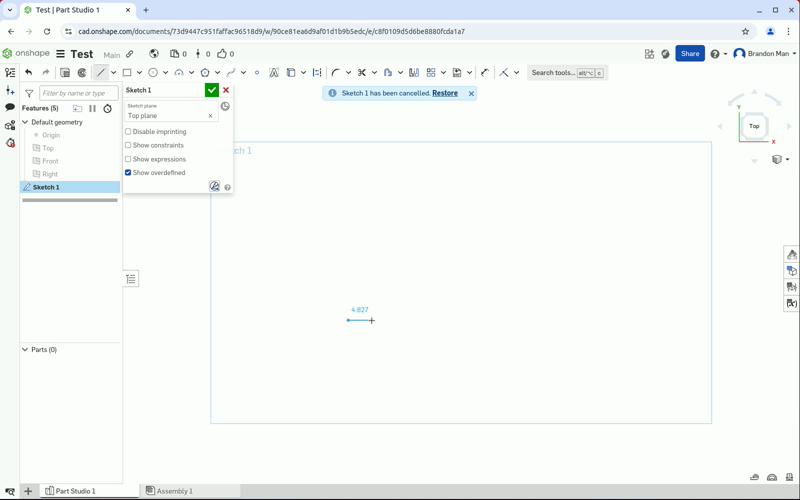
key_down(shift)
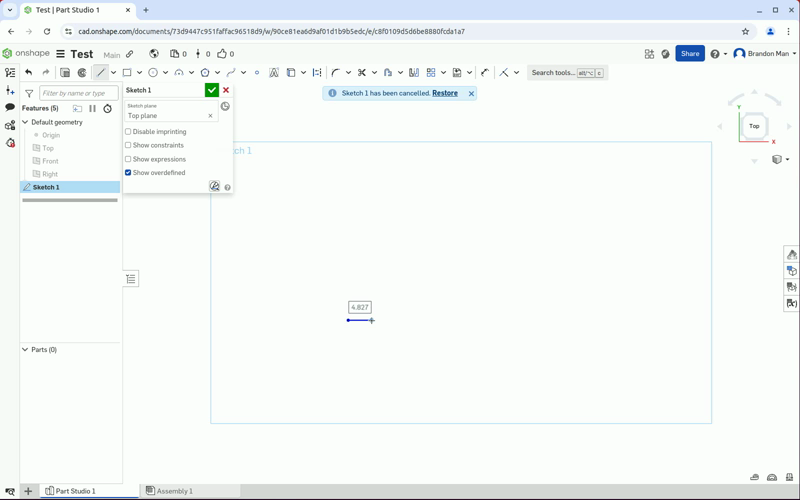
mouse_move(401, 320)
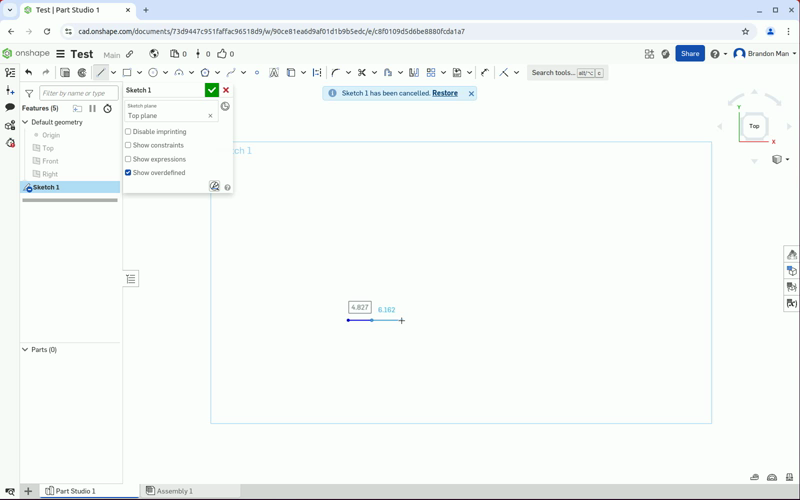
mouse_move(371, 276)
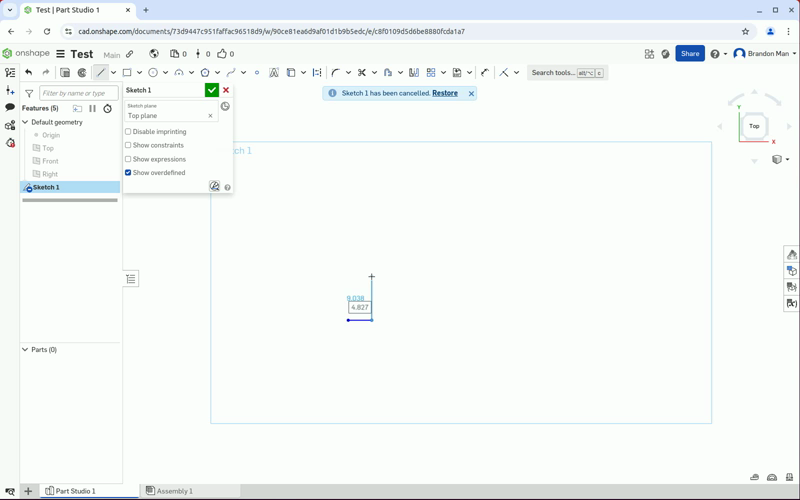
click(371, 276)
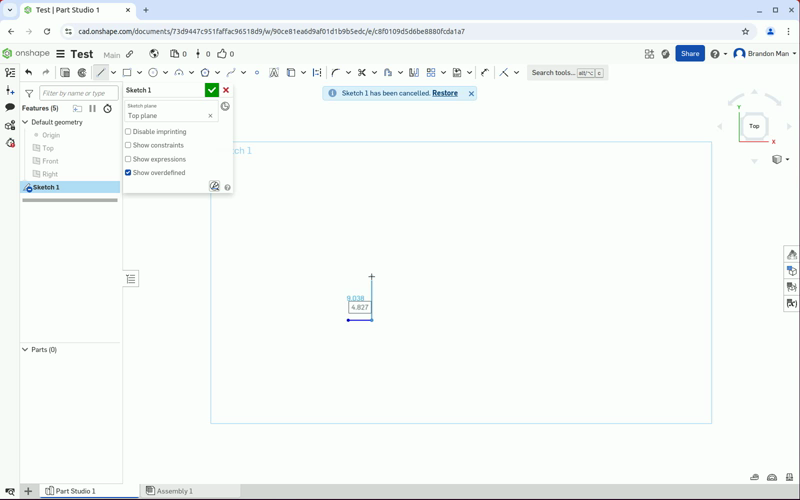
key_up(shift)
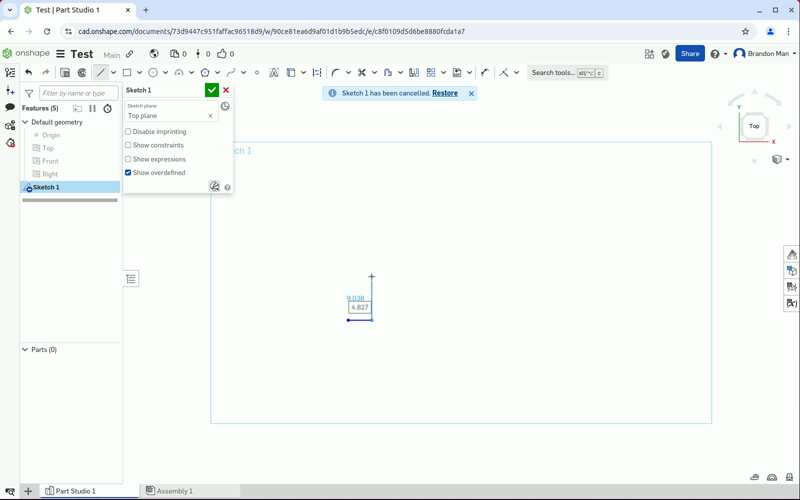
key_down(shift)
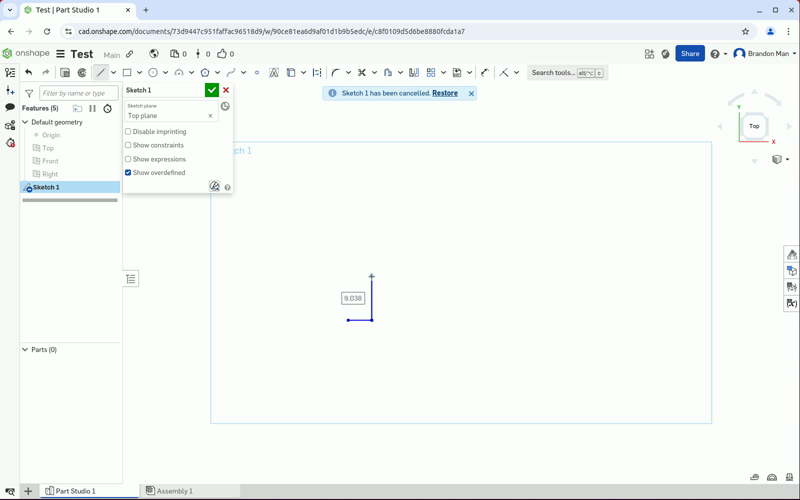
mouse_move(401, 276)
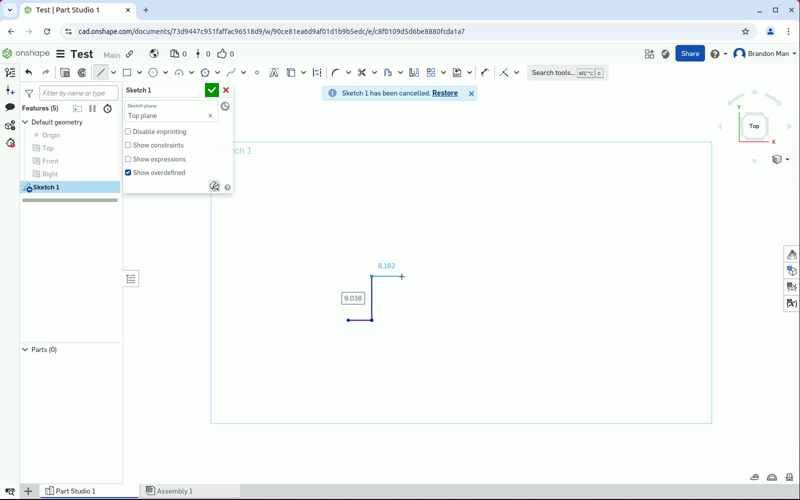
mouse_move(348, 276)
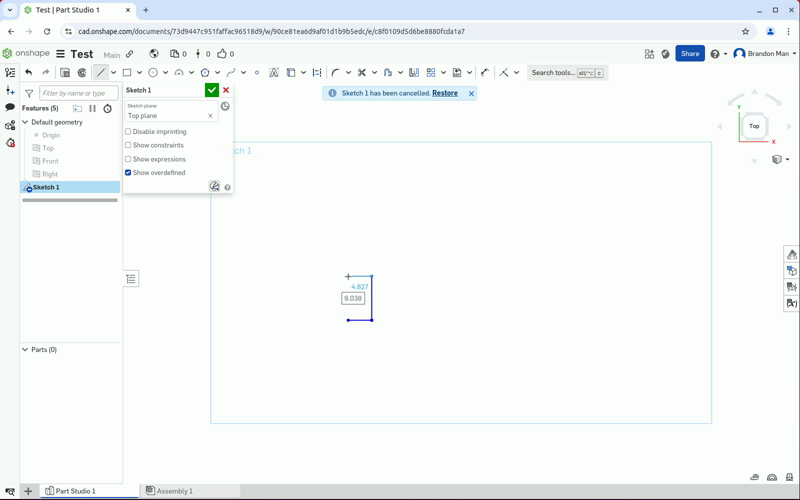
click(348, 276)
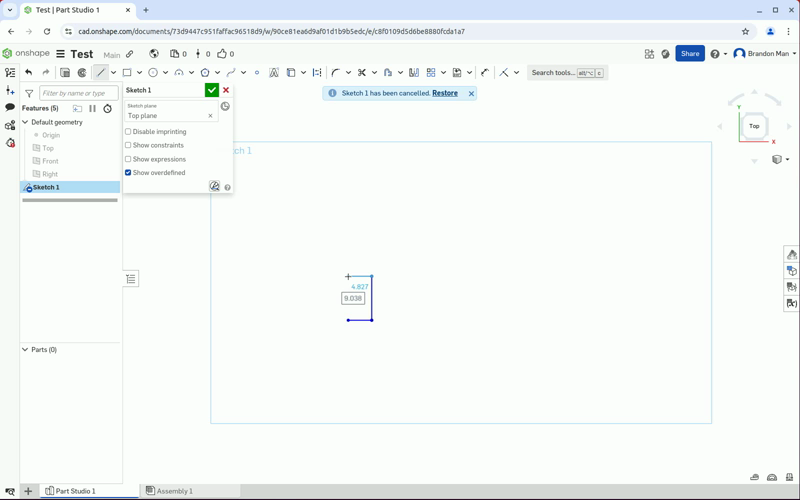
key_up(shift)
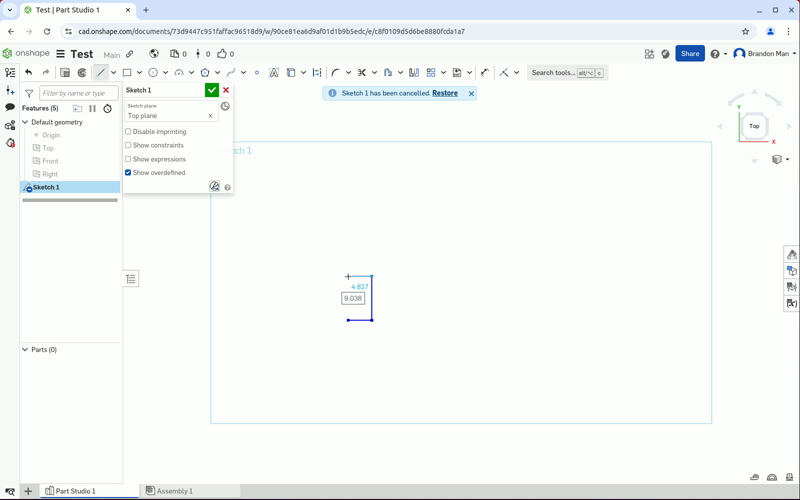
mouse_move(378, 276)
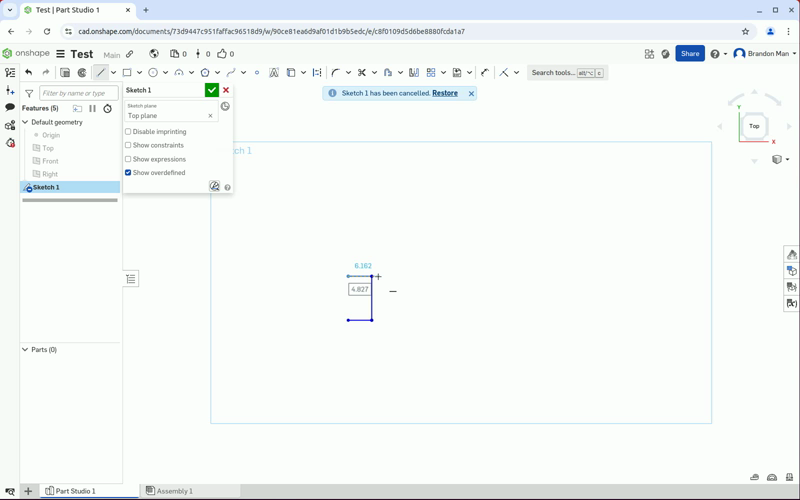
key_down(shift)
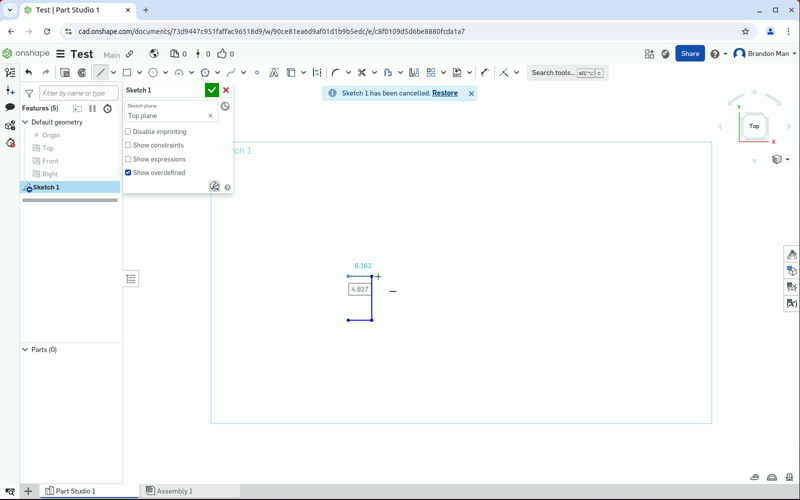
mouse_move(348, 320)
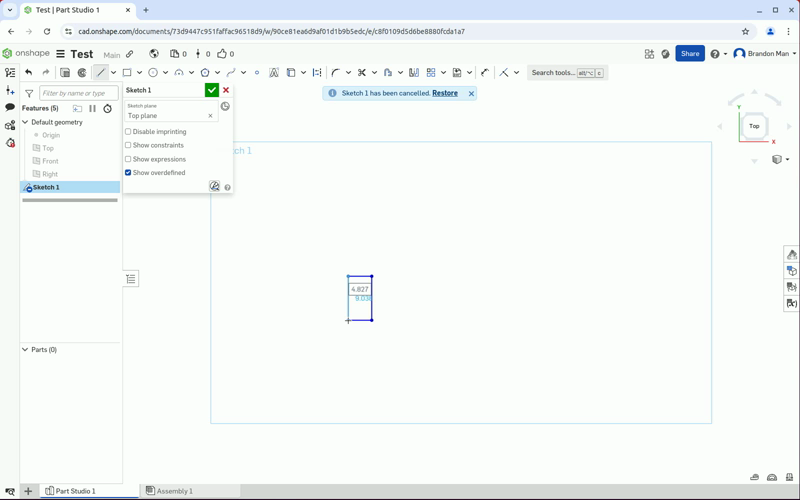
key_up(shift)
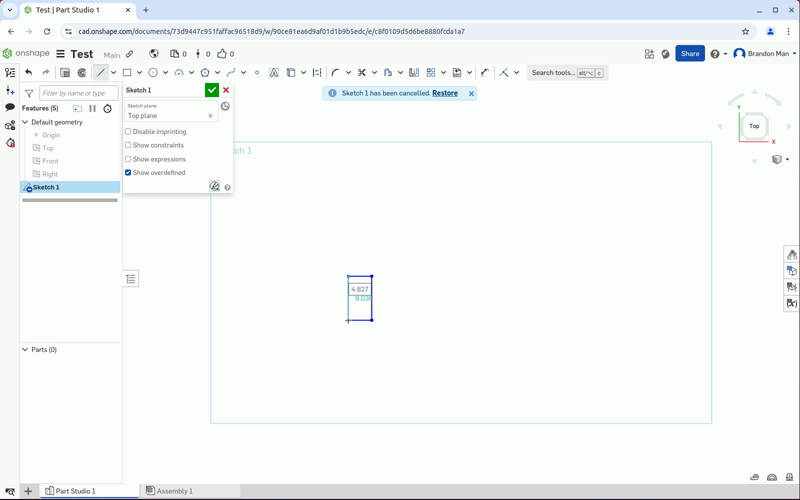
click(348, 320)
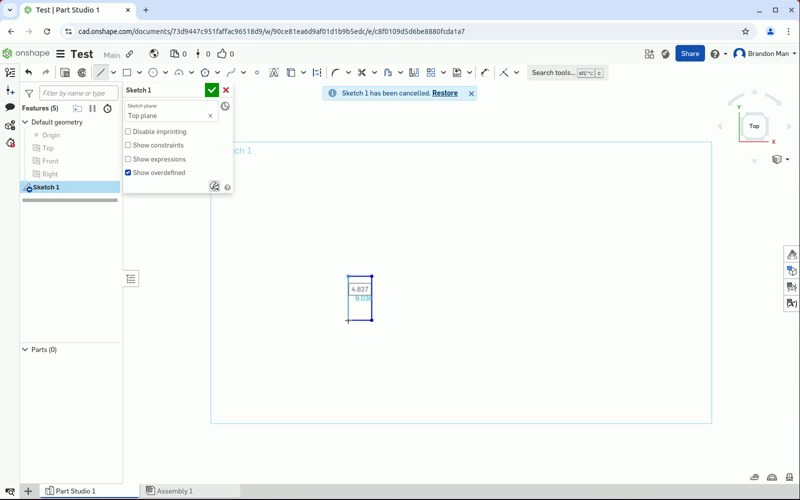
key(esc)
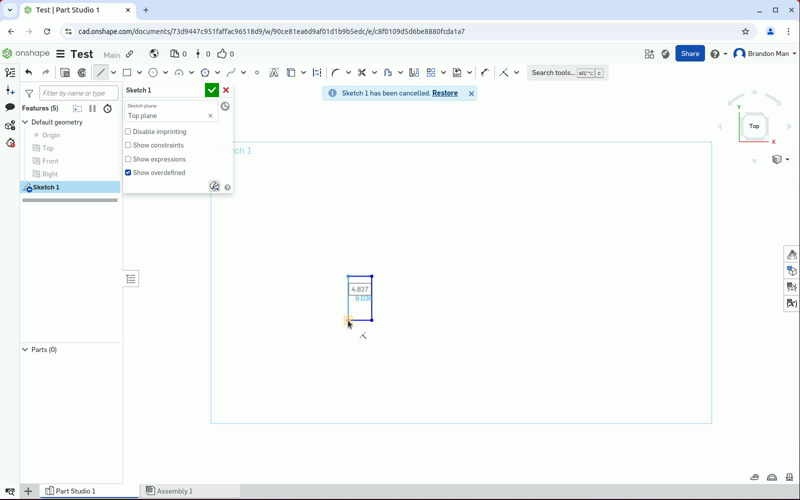
key(c)
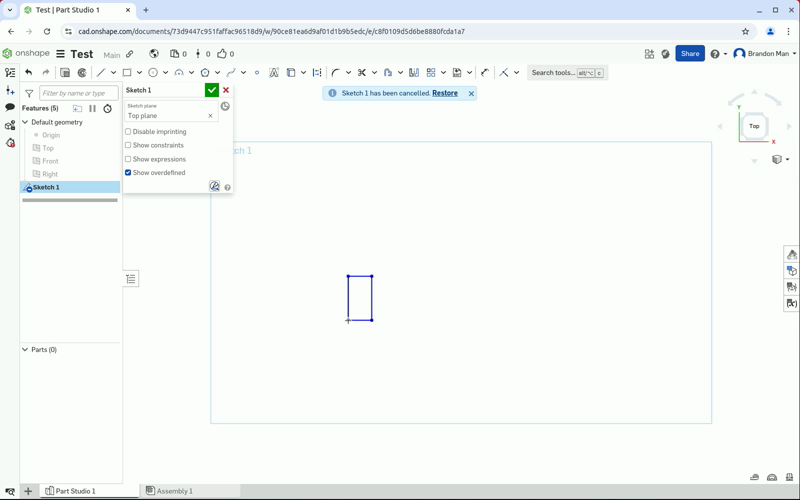
key_down(shift)
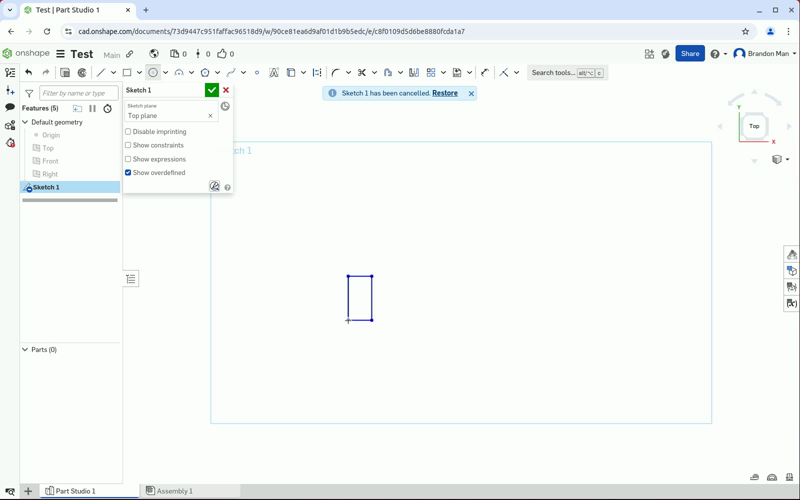
mouse_move(360, 288)
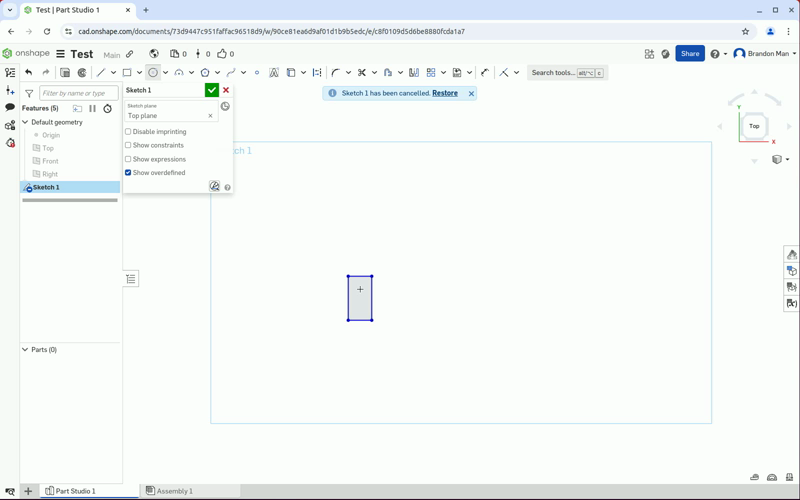
click(360, 288)
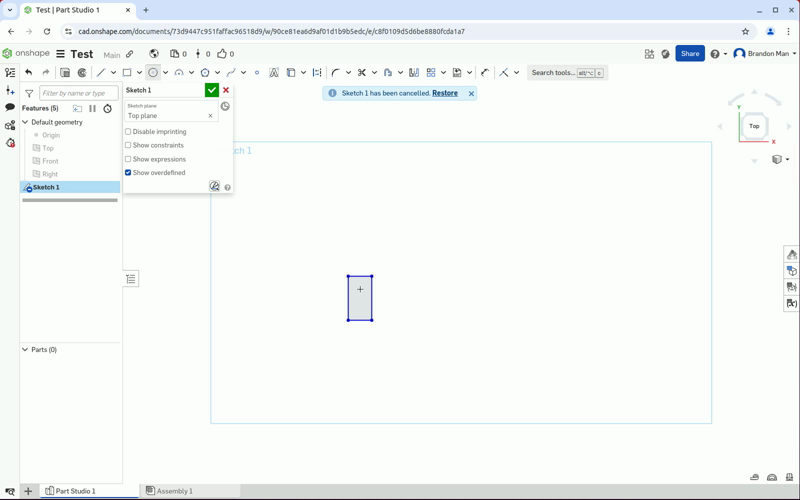
key_up(shift)
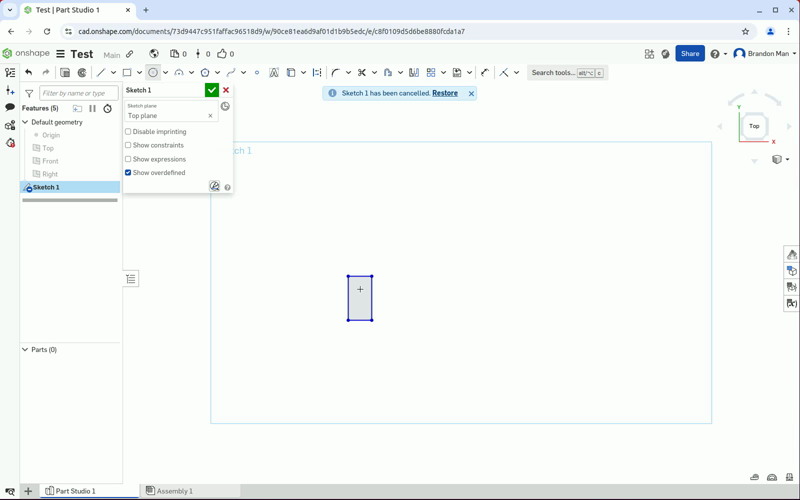
mouse_move(371, 288)
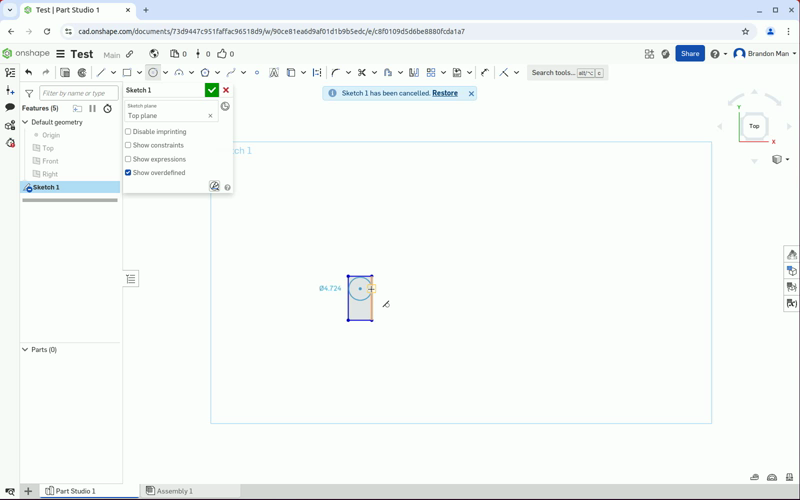
click(371, 288)
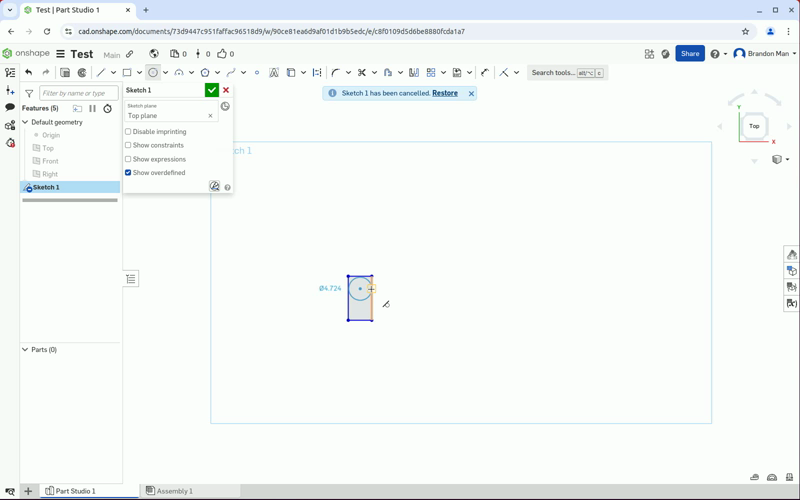
key(esc)
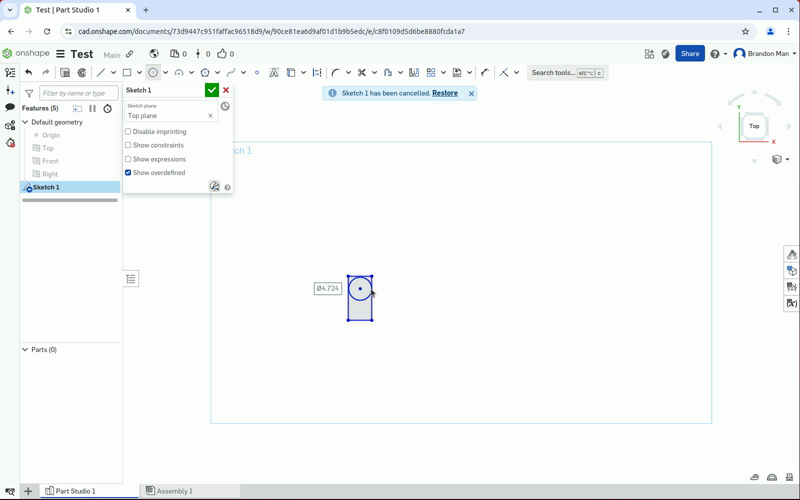
mouse_move(366, 314)
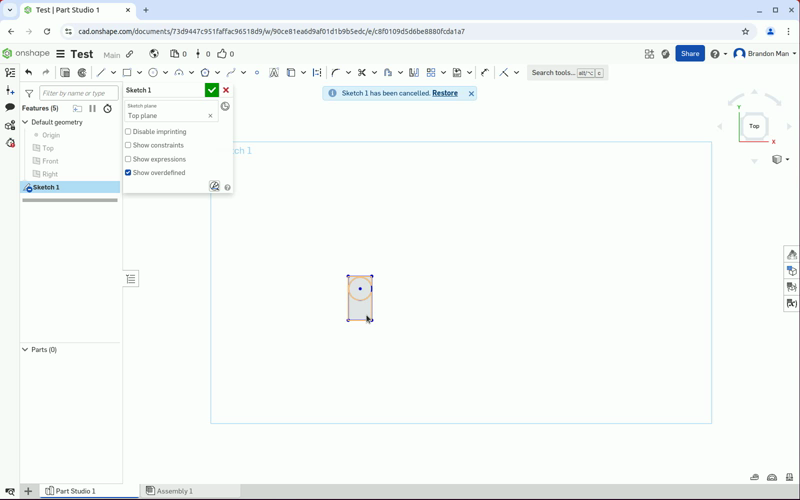
scroll(6)
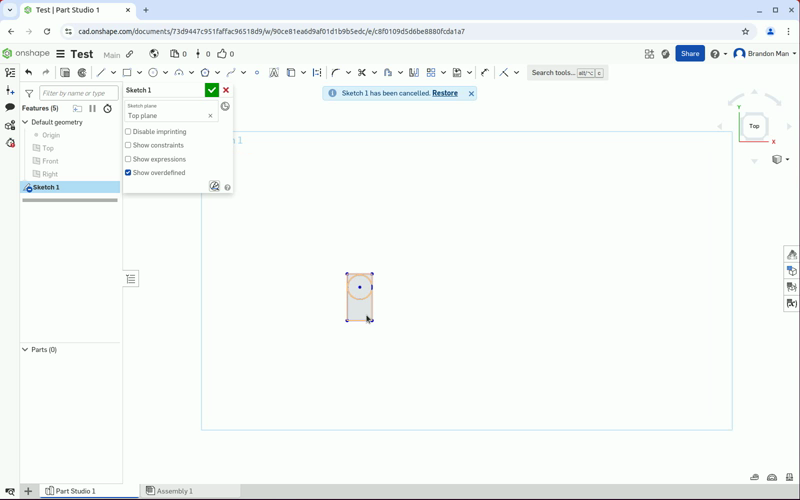
scroll(6)
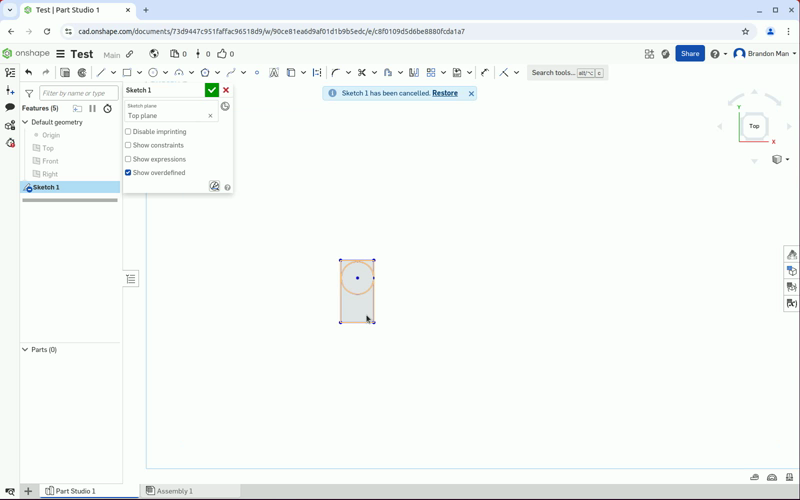
scroll(6)
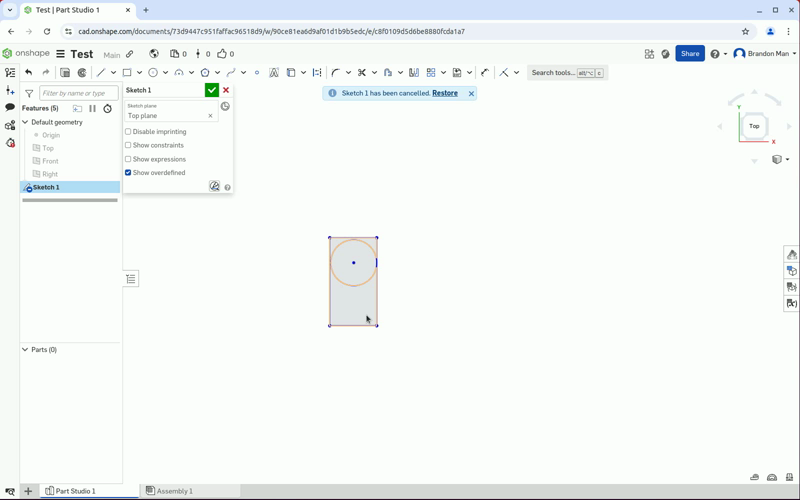
scroll(6)
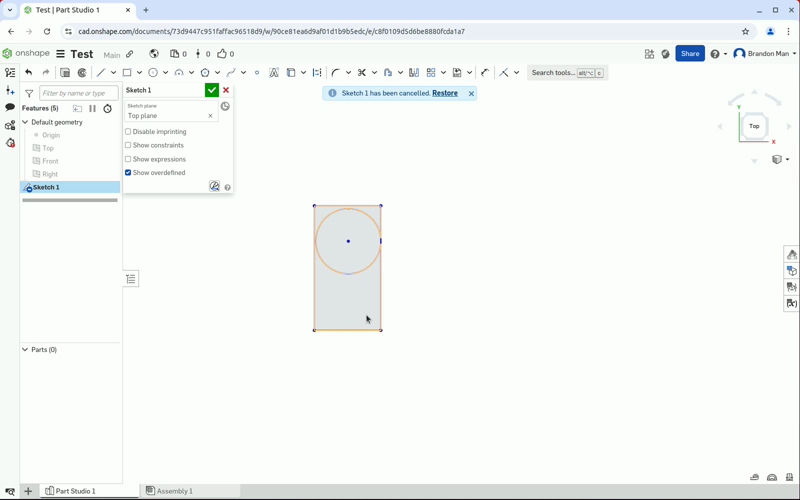
scroll(6)
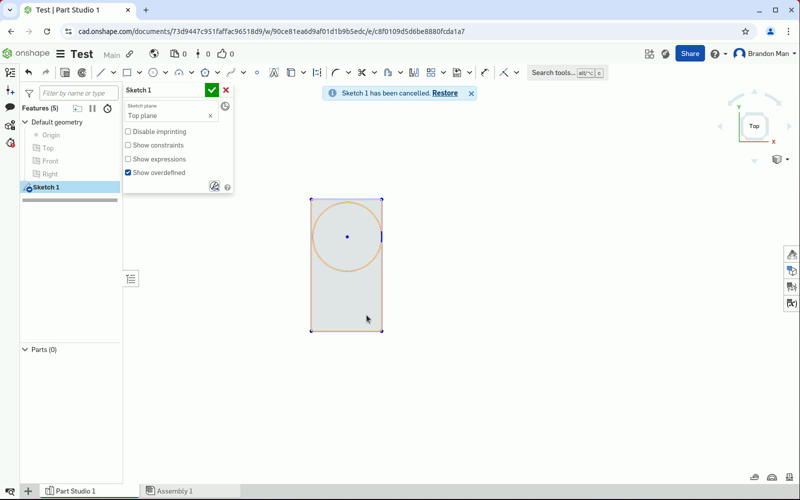
scroll(6)
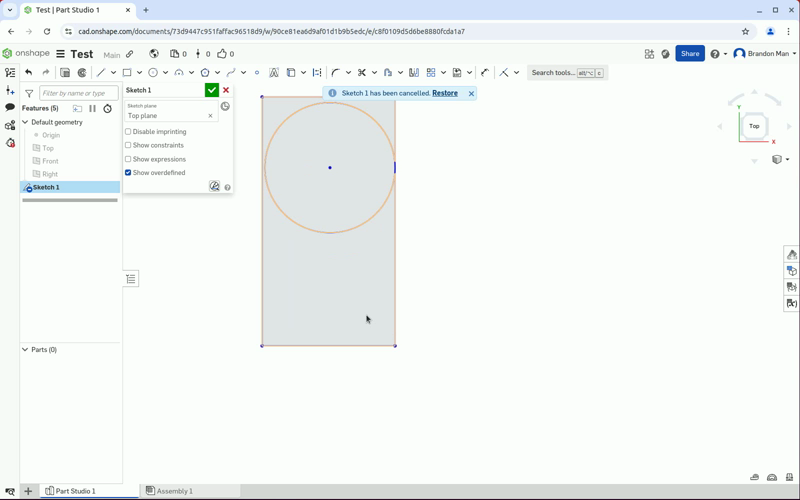
scroll(6)
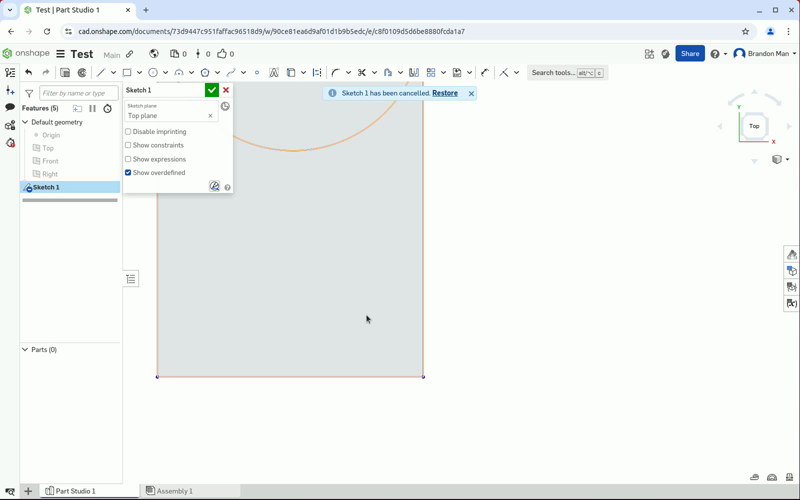
click(366, 314)
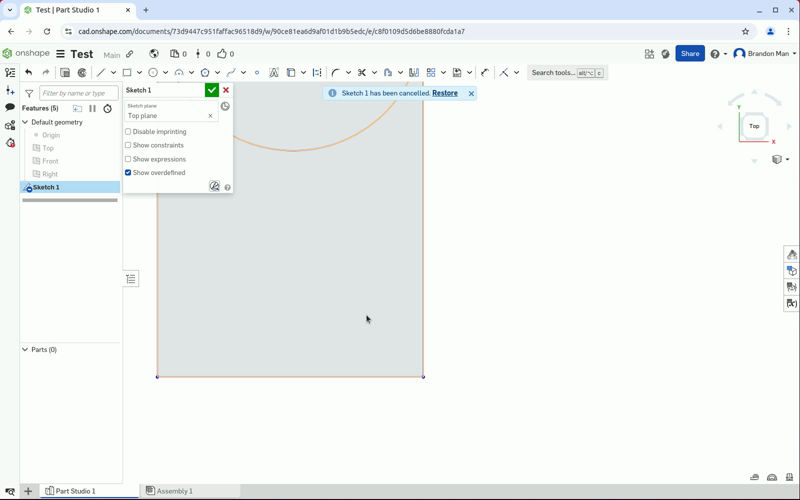
scroll(-6)
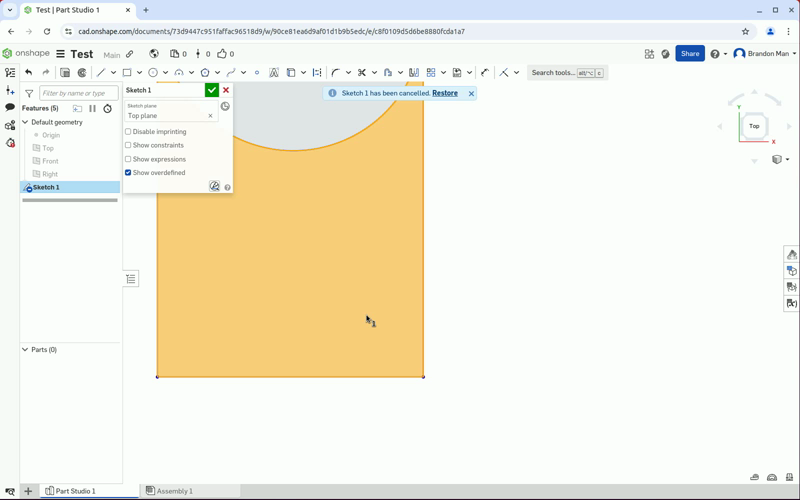
scroll(-6)
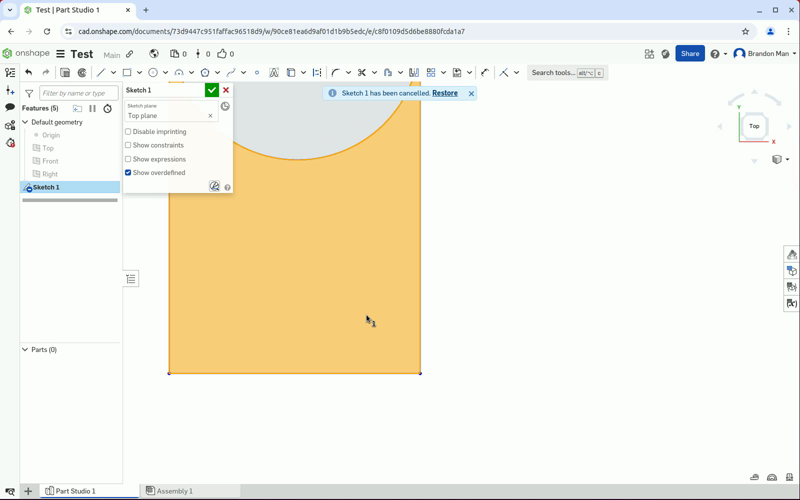
scroll(-6)
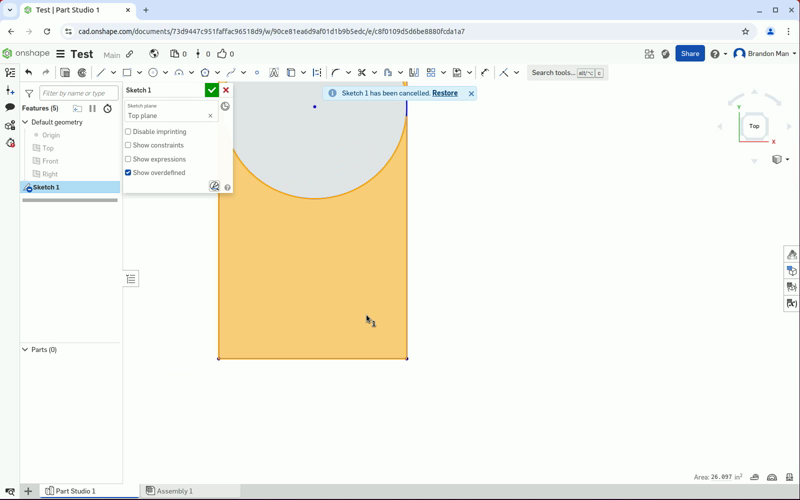
scroll(-6)
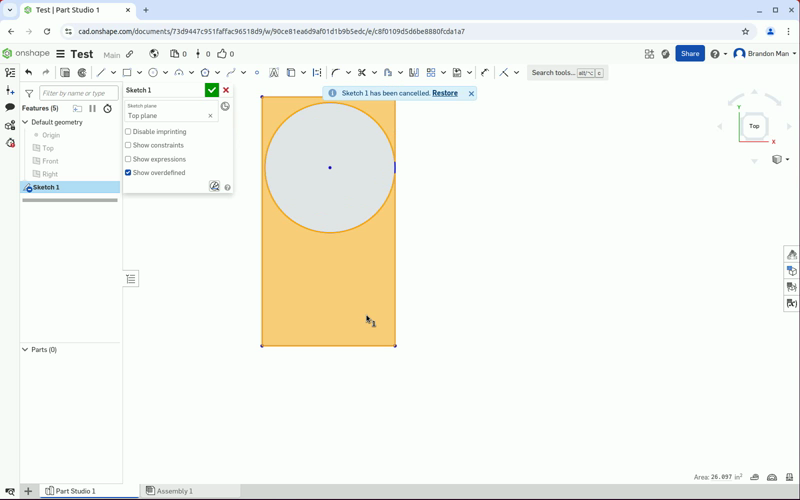
scroll(-6)
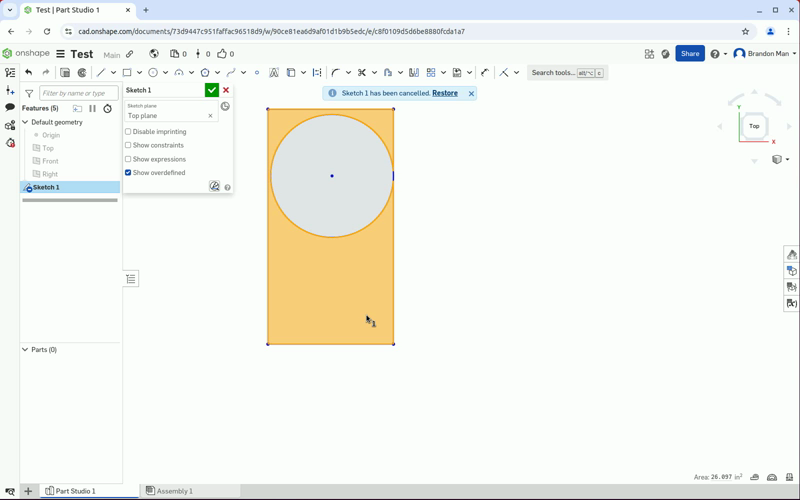
scroll(-6)
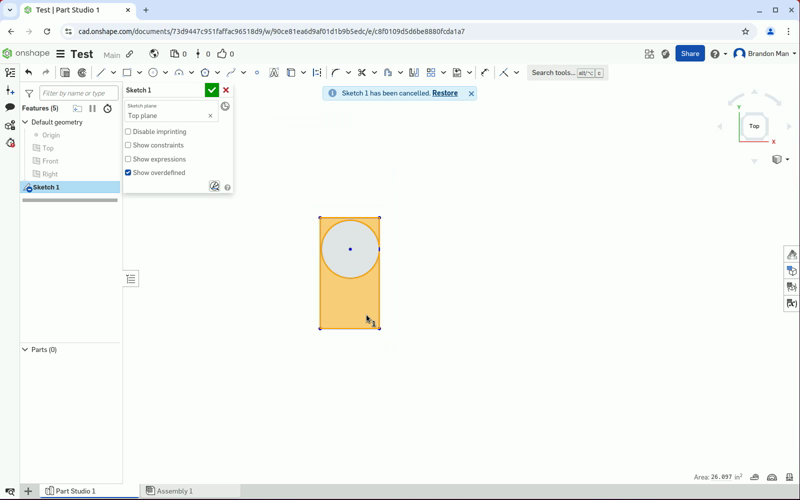
scroll(-6)
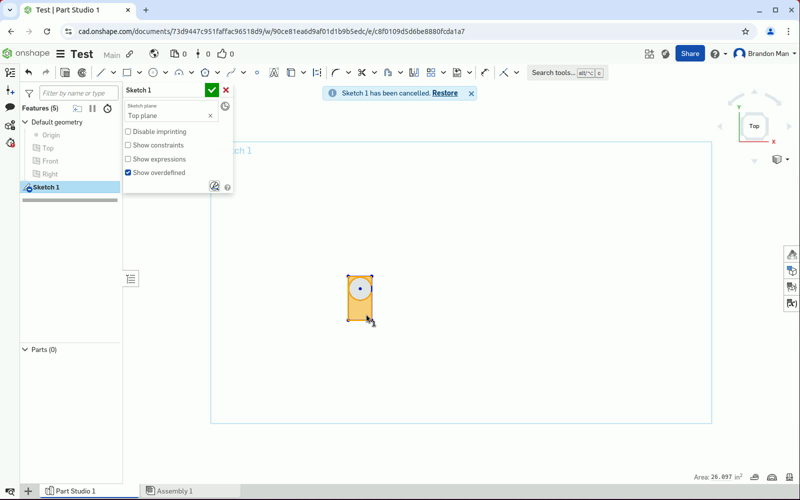
mouse_move(73, 352)
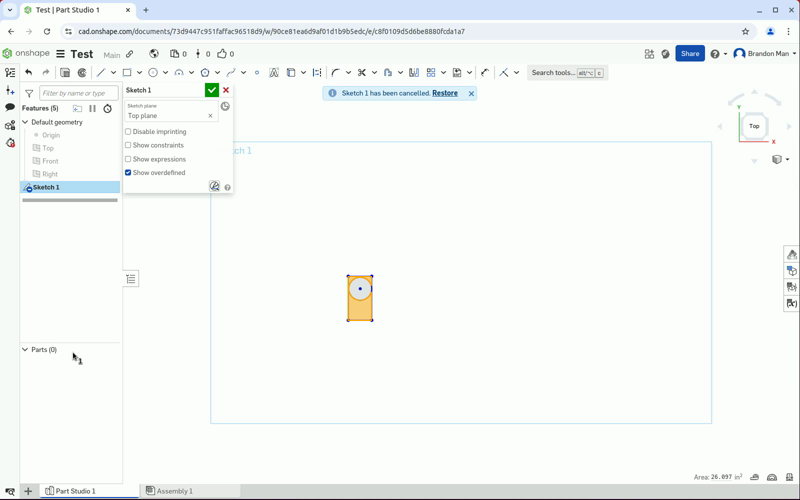
key(shift+y)
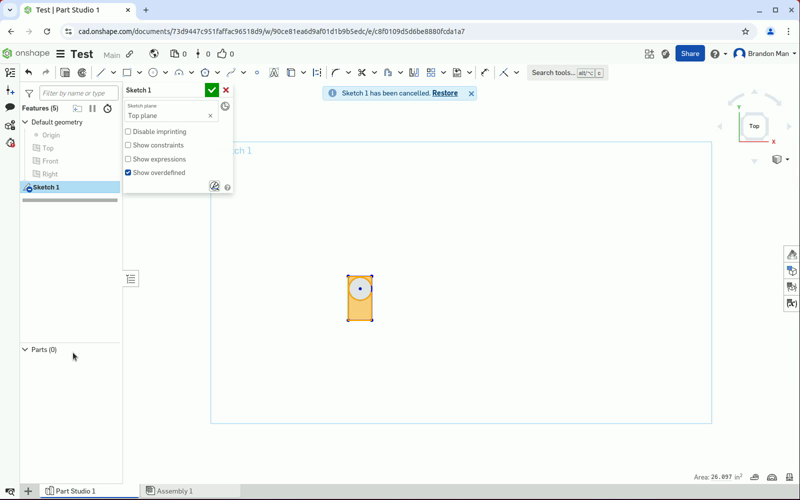
key(shift+e)
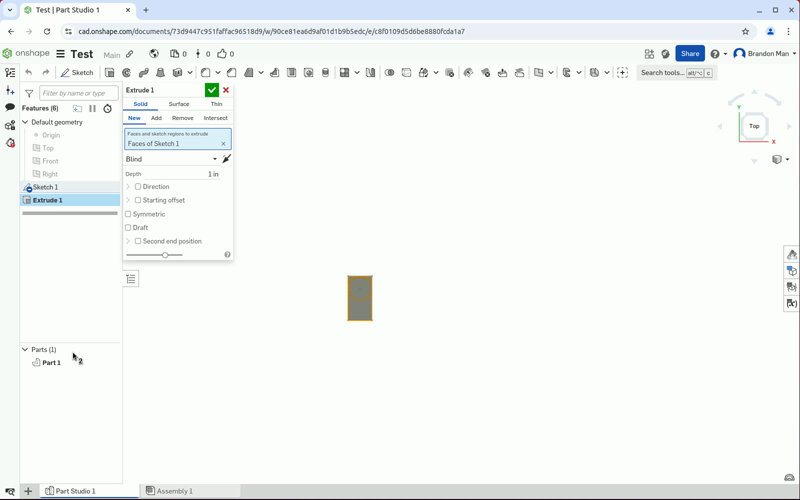
mouse_move(143, 106)
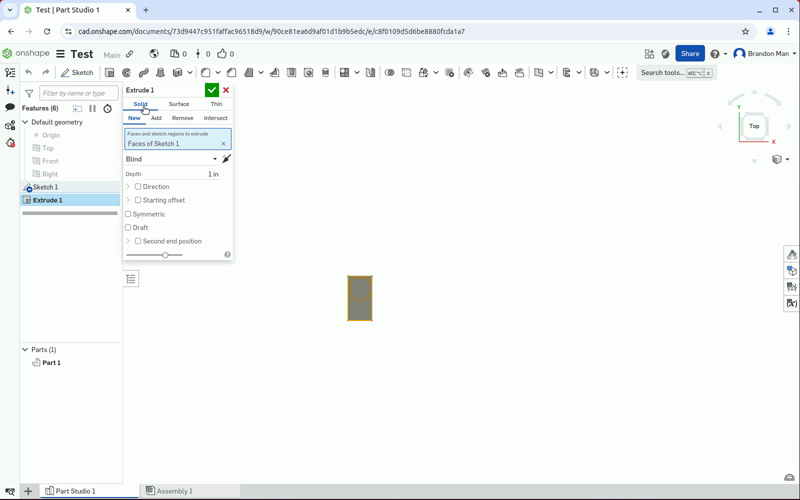
click(143, 106)
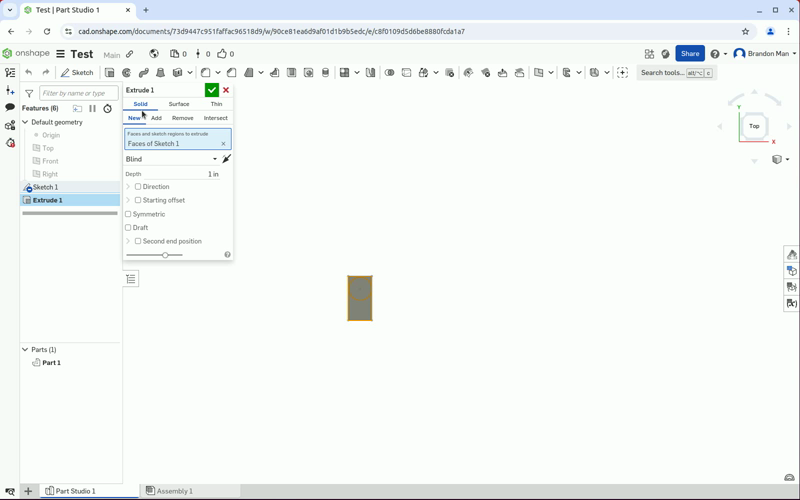
mouse_move(137, 120)
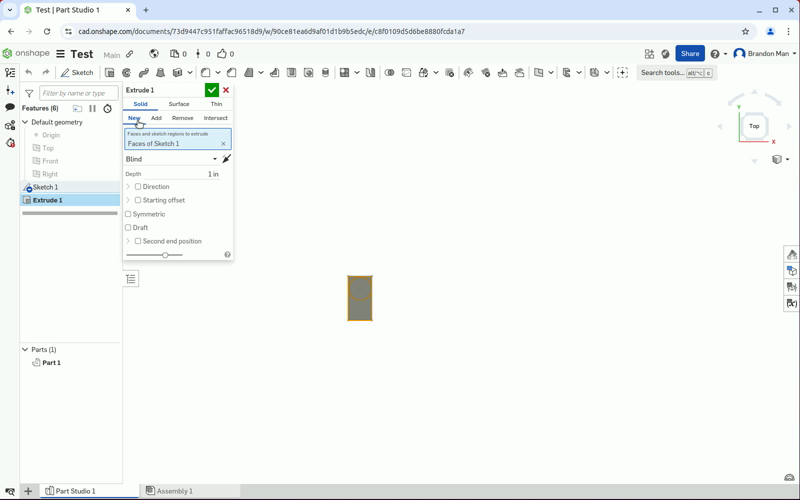
click(137, 120)
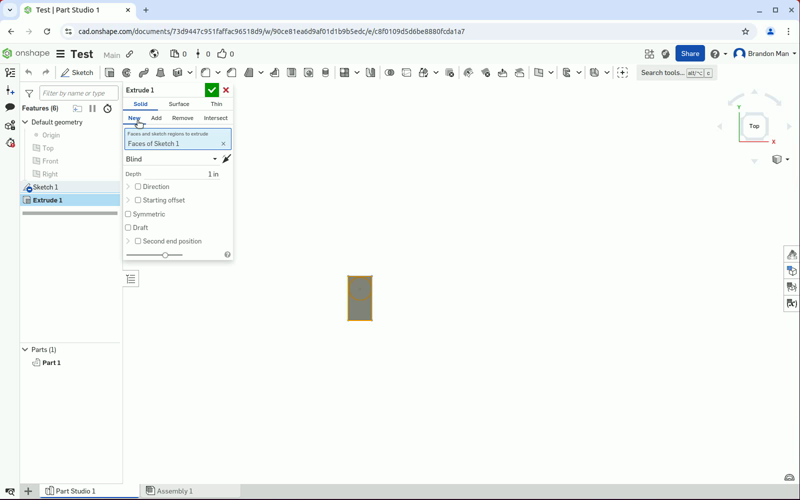
key(tab, 4)
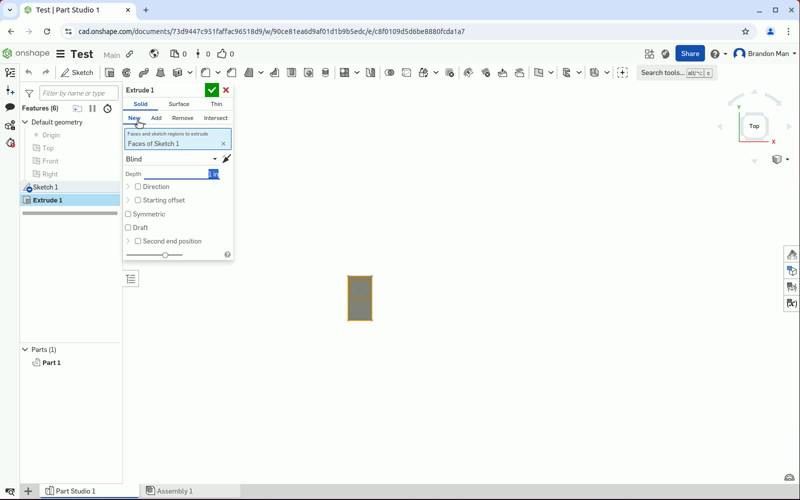
text(8.425)
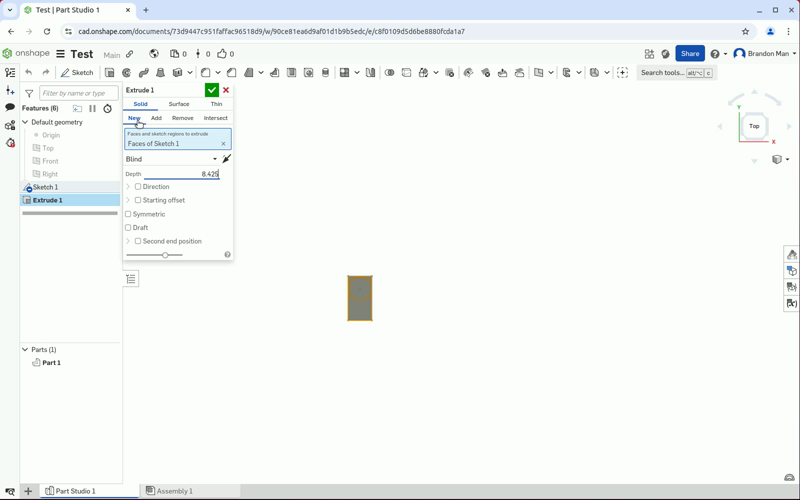
key(enter)
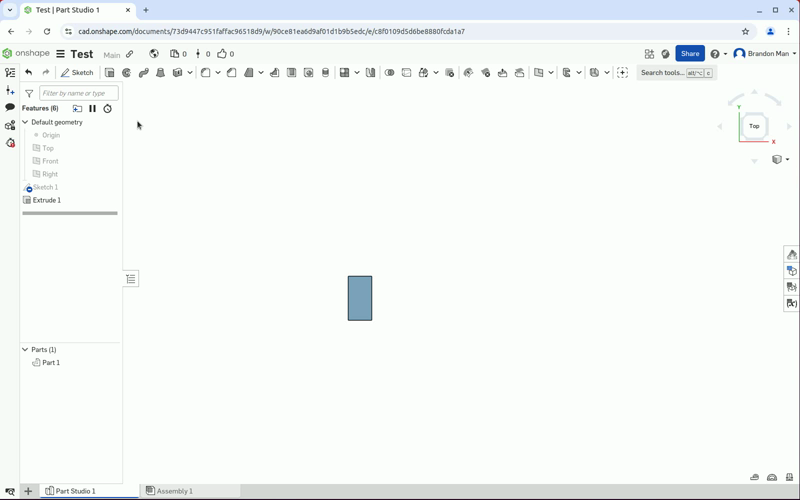
key(shift+h)
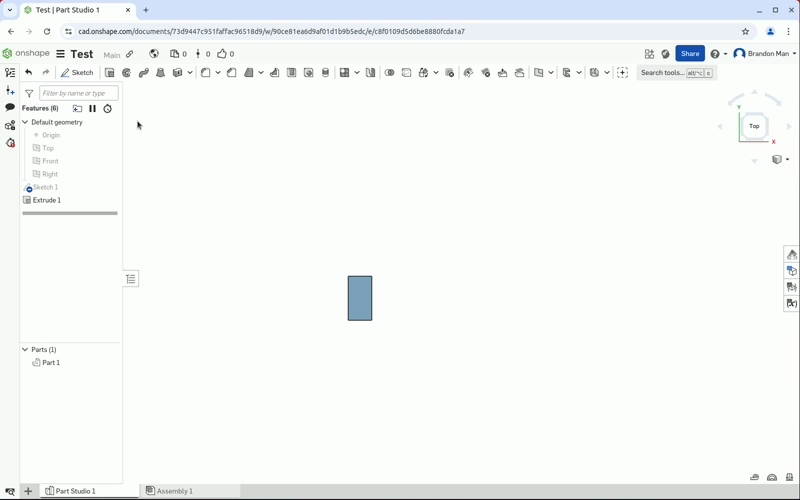
key(shift+h)
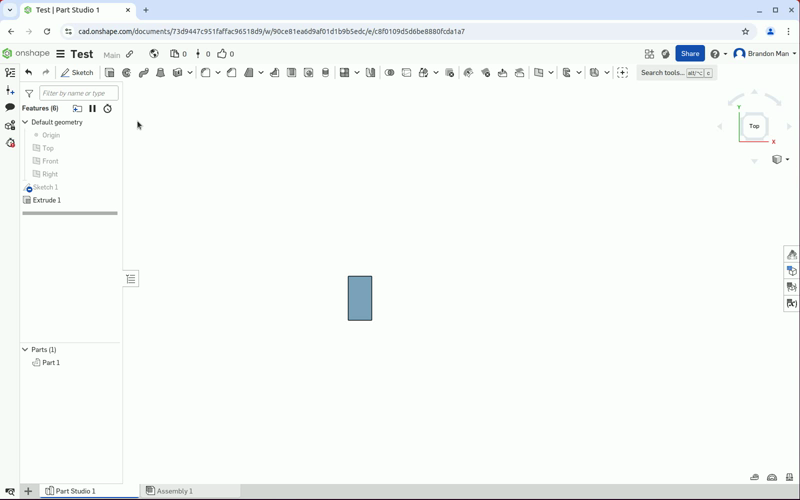
mouse_move(73, 189)
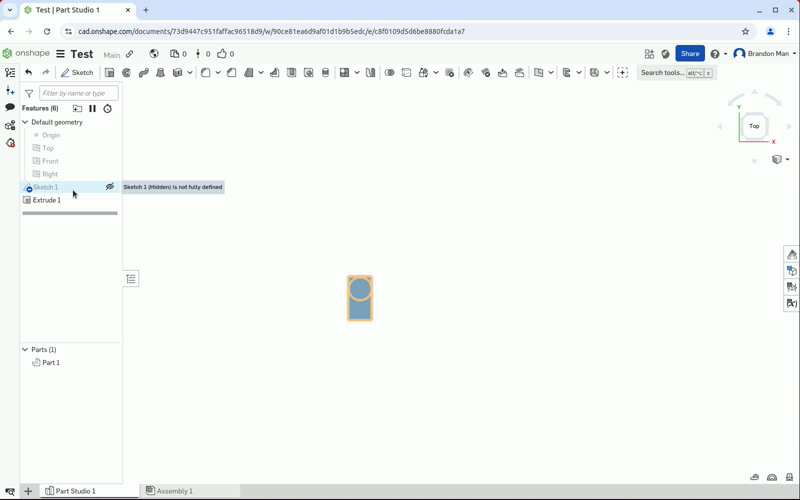
click(73, 189)
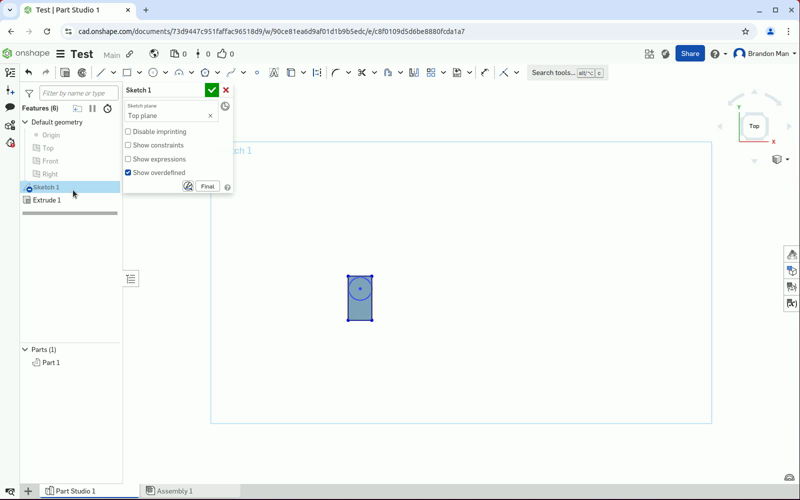
mouse_move(229, 92)
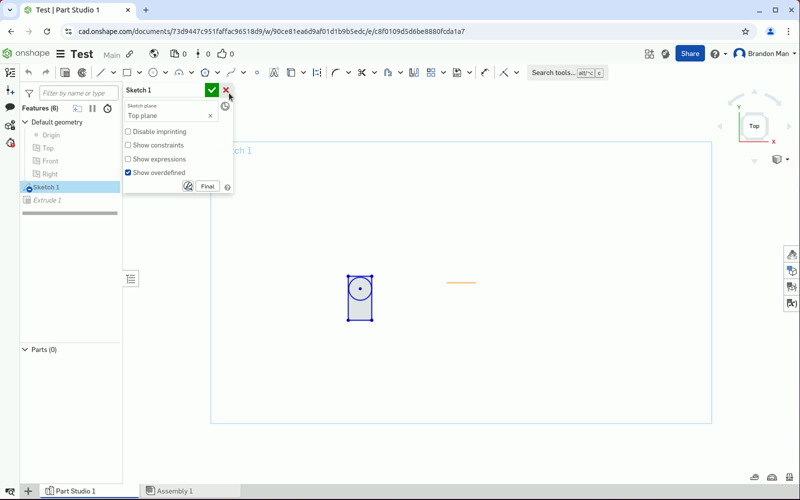
click(229, 92)
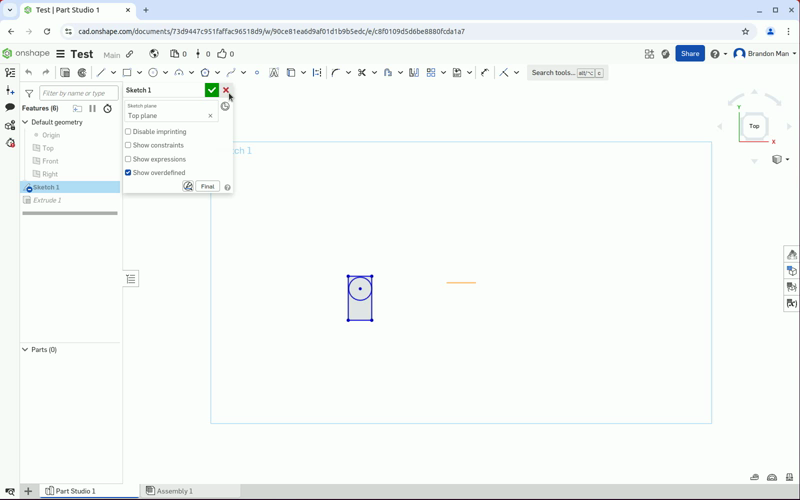
key(shift+s)
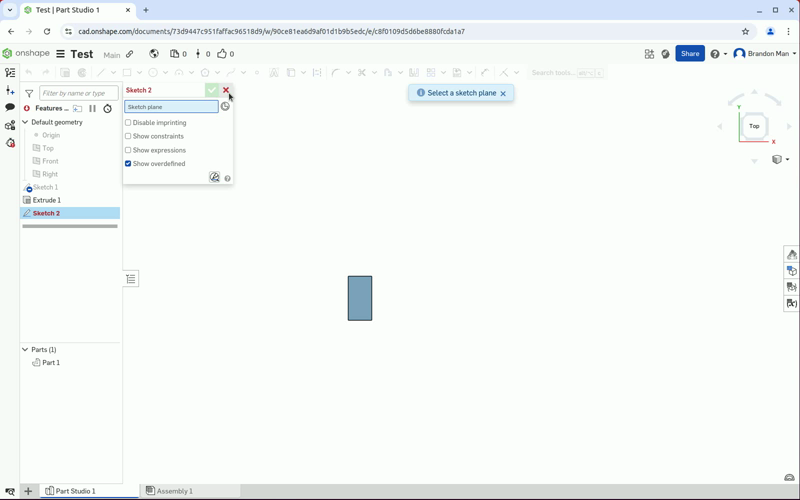
mouse_move(73, 150)
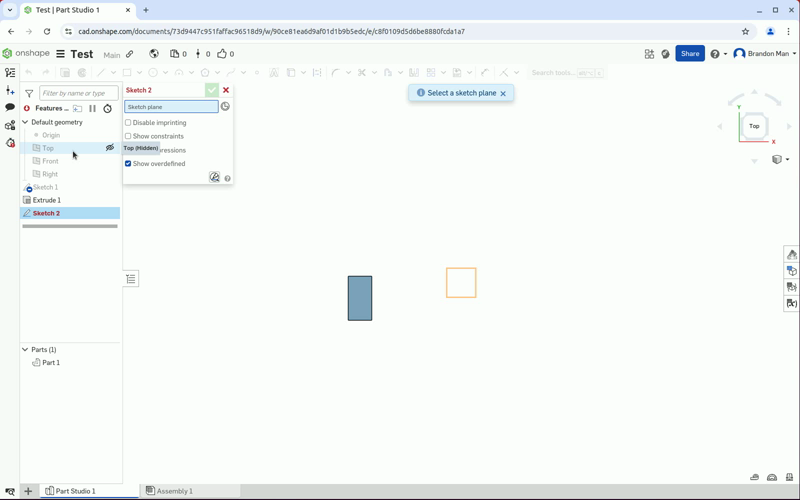
click(73, 150)
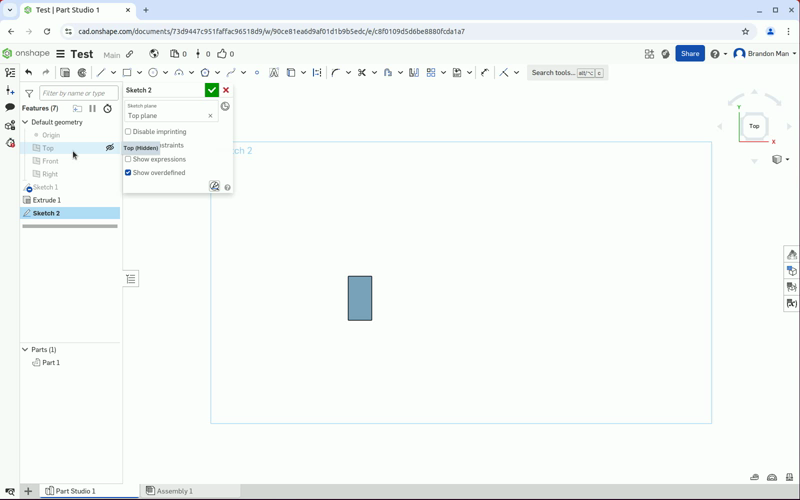
mouse_move(73, 352)
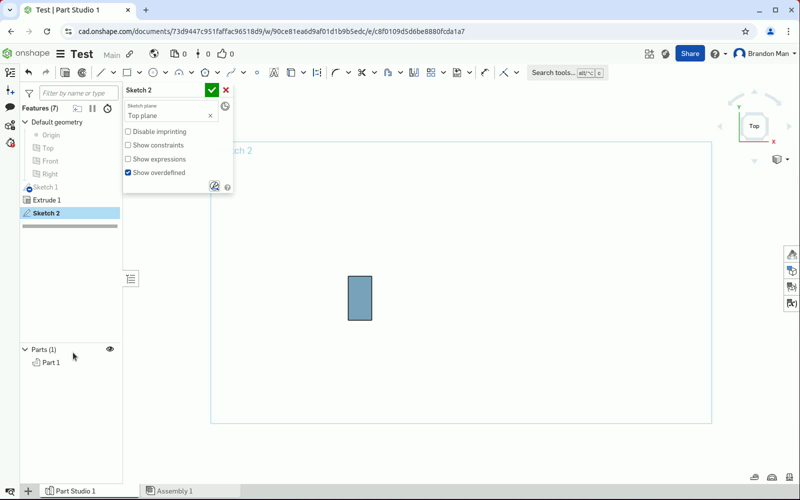
key(y)
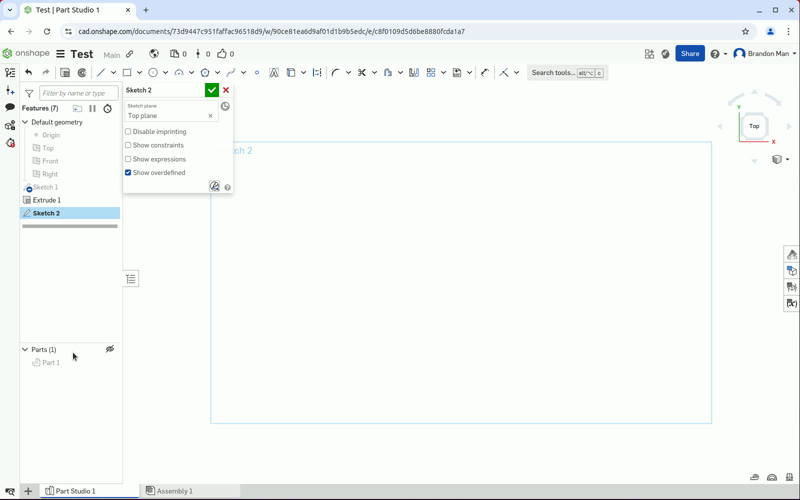
key(c)
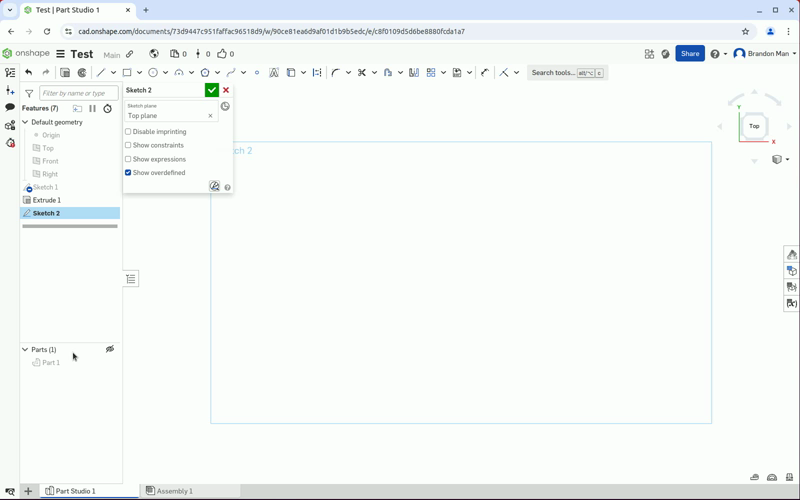
key_down(shift)
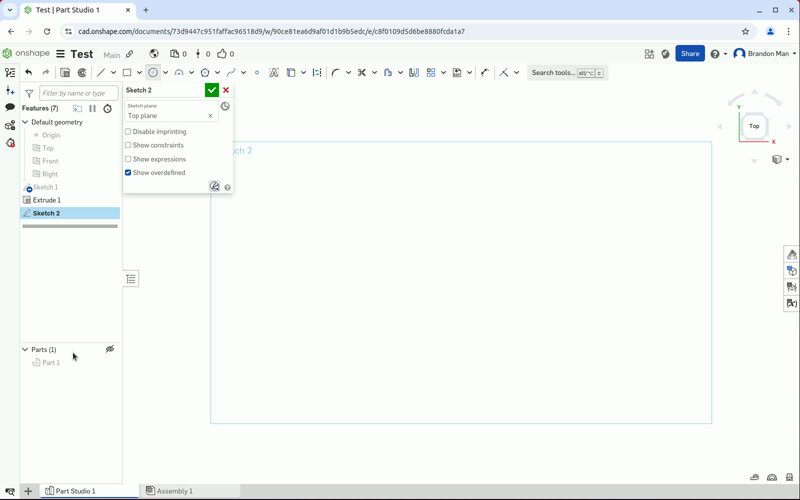
mouse_move(360, 290)
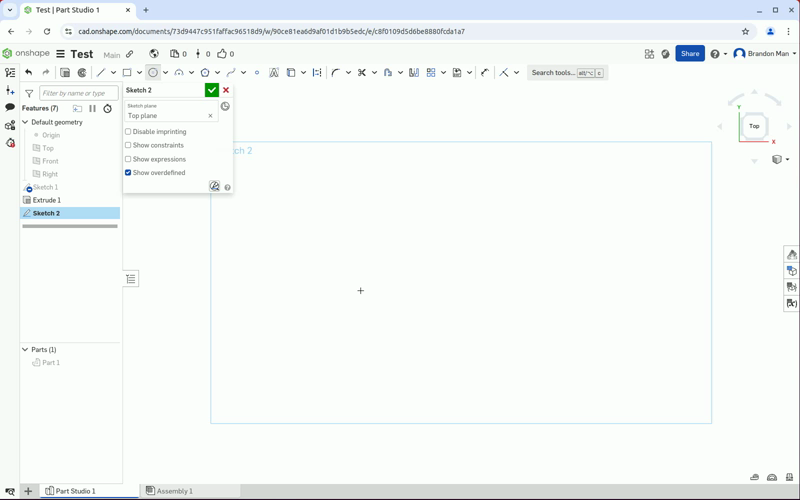
click(360, 290)
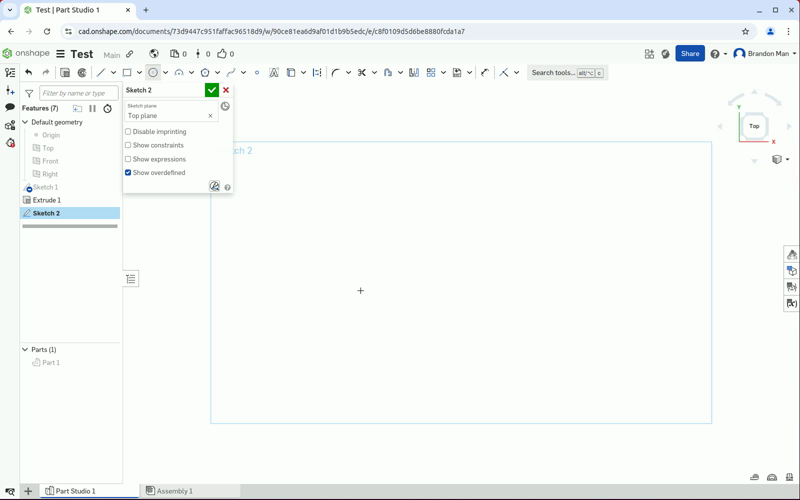
key_up(shift)
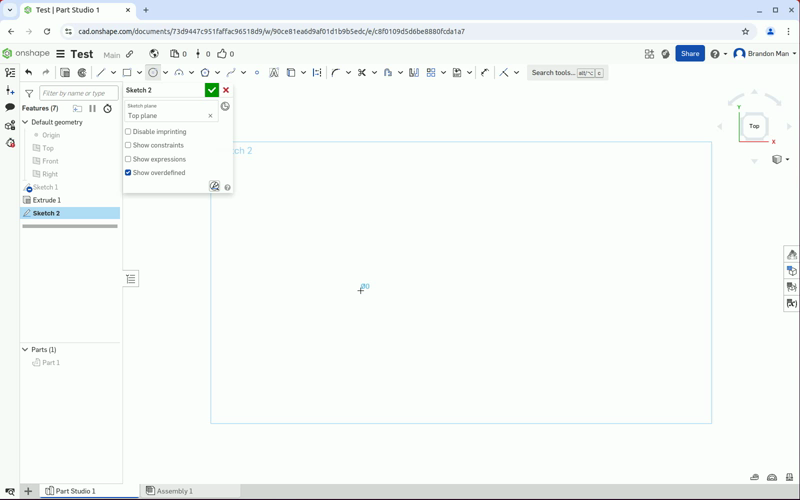
mouse_move(371, 290)
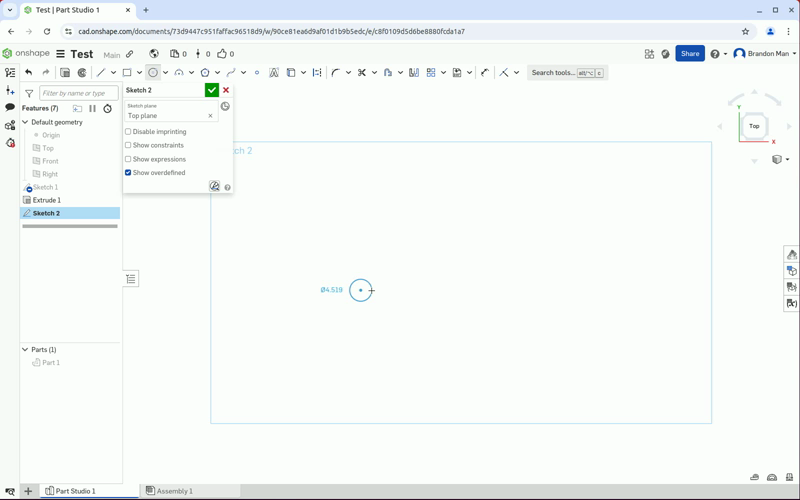
click(371, 290)
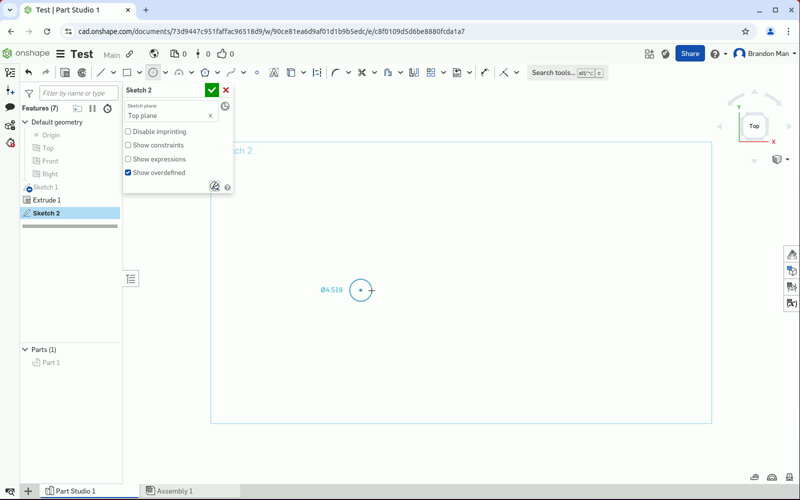
key(esc)
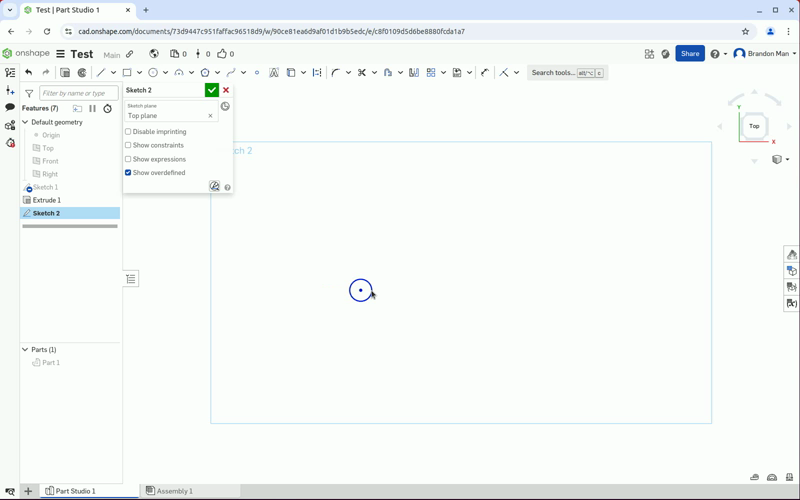
key(c)
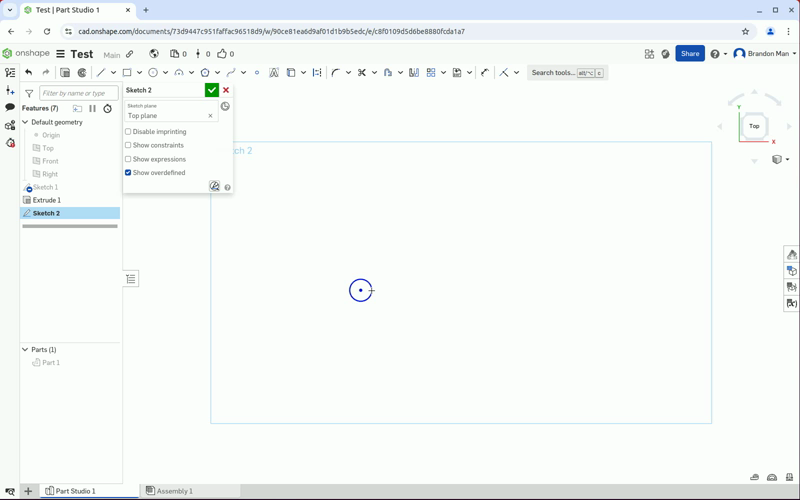
key_down(shift)
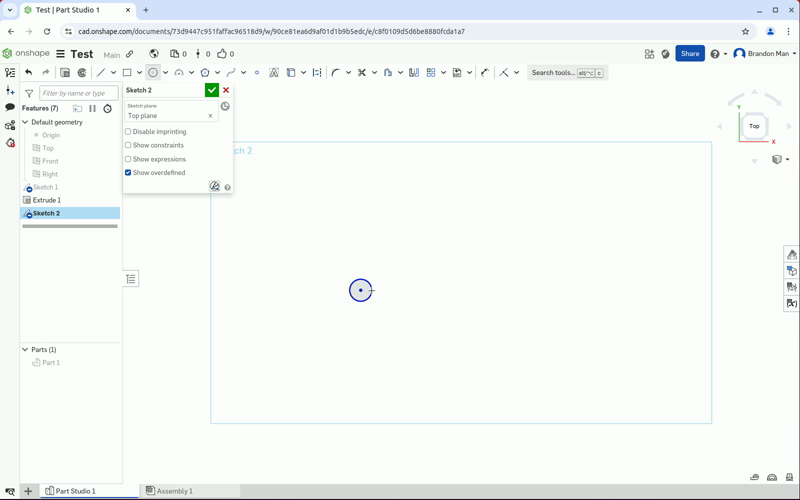
mouse_move(360, 290)
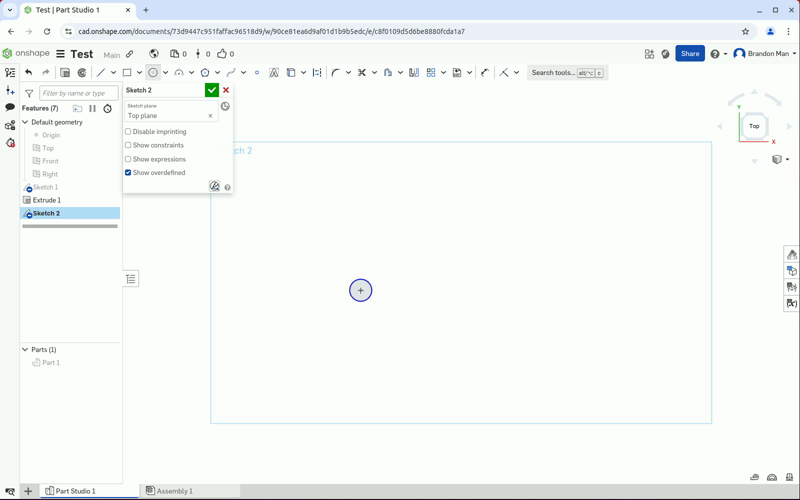
click(360, 290)
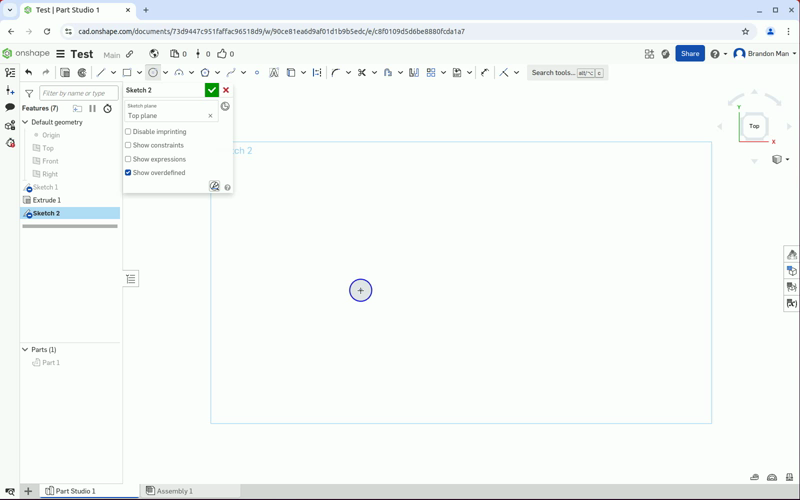
key_up(shift)
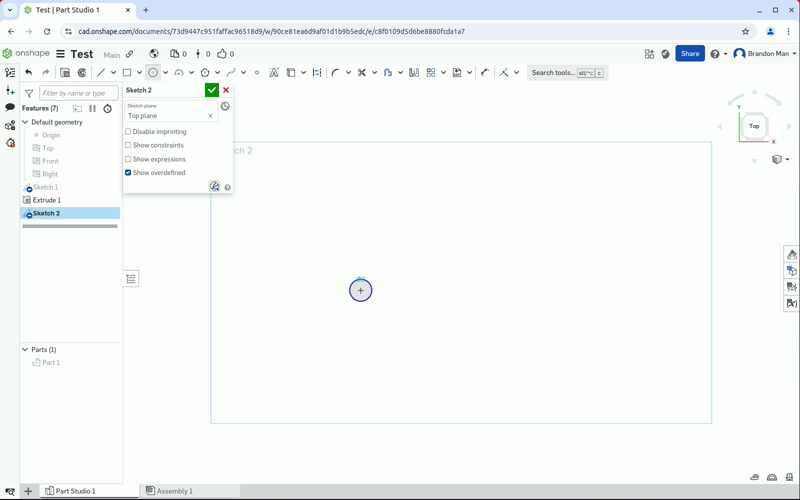
mouse_move(363, 290)
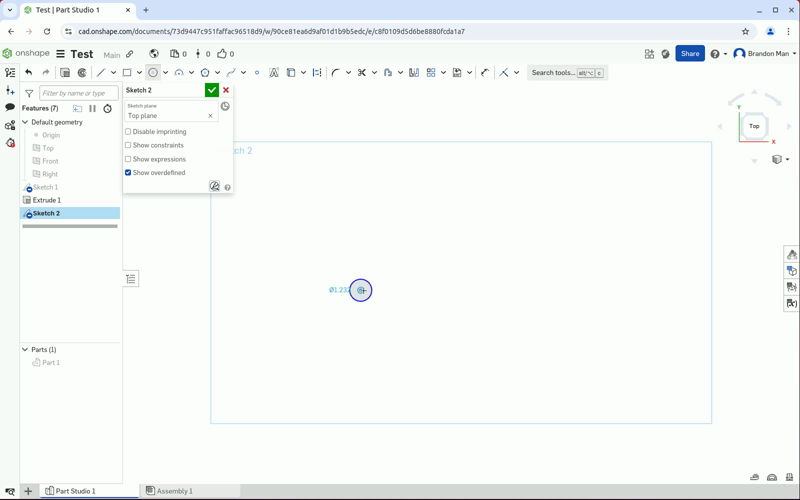
scroll(6)
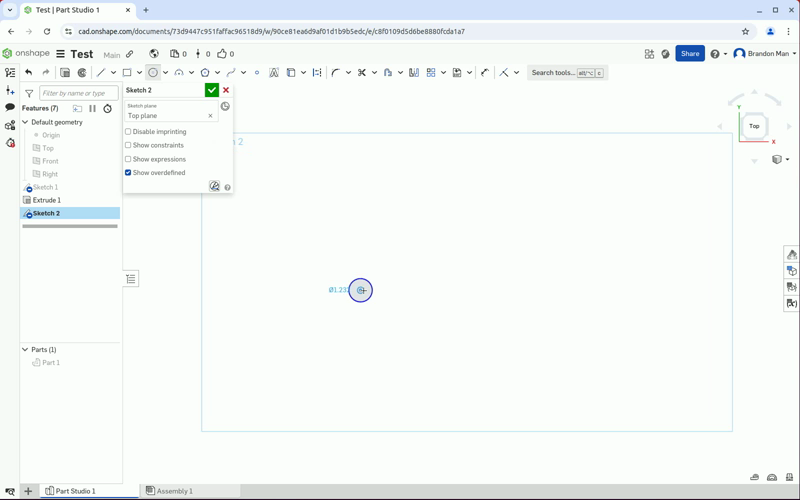
scroll(6)
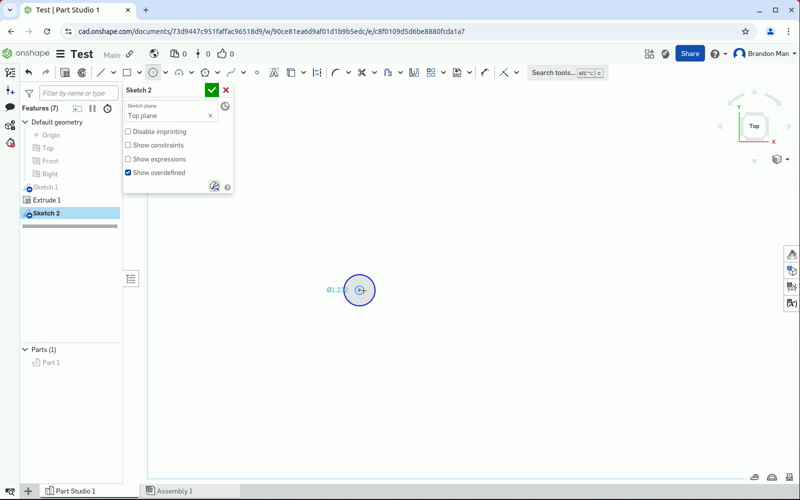
scroll(6)
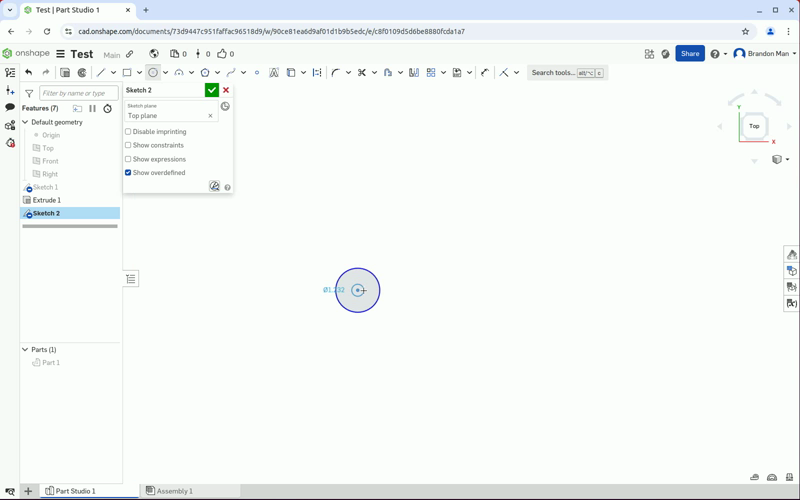
scroll(6)
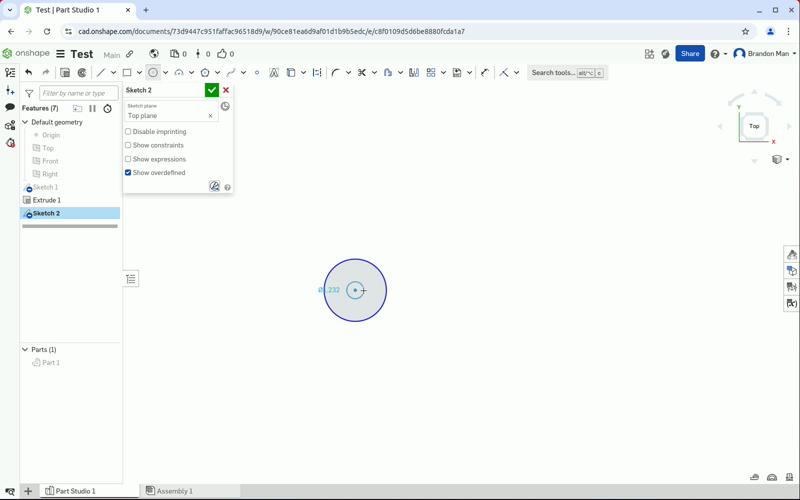
scroll(6)
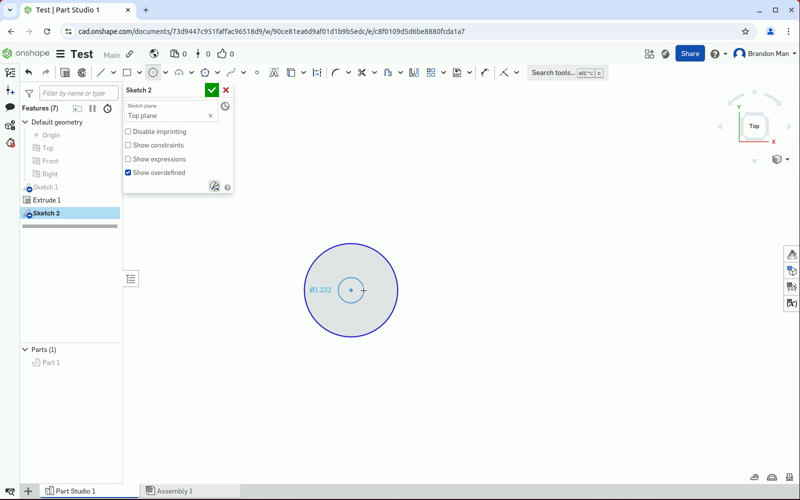
scroll(6)
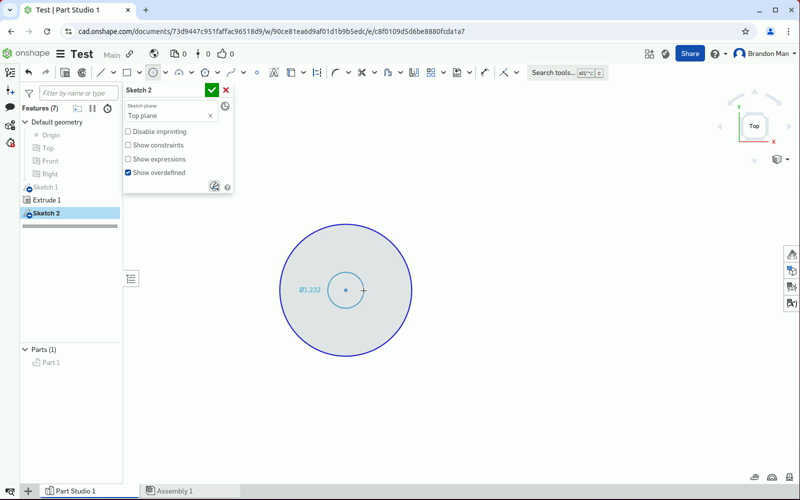
scroll(6)
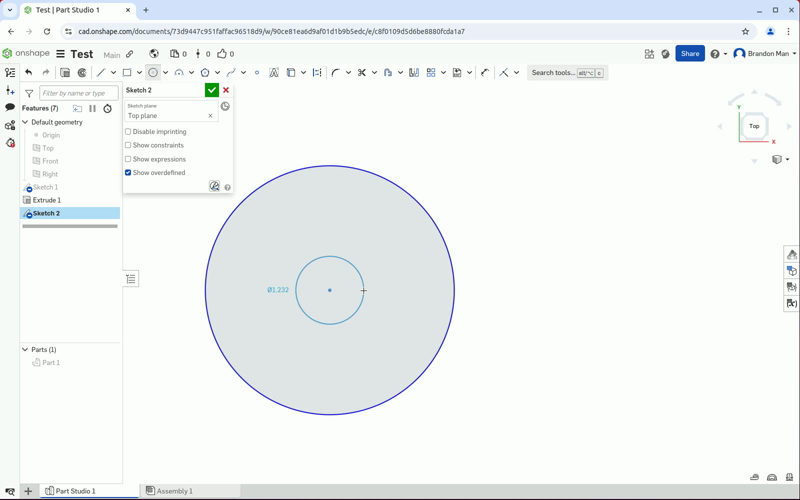
click(363, 290)
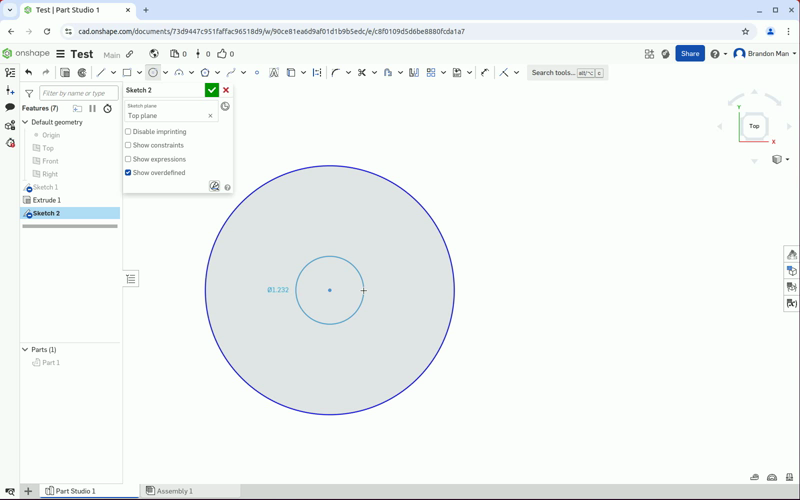
scroll(-6)
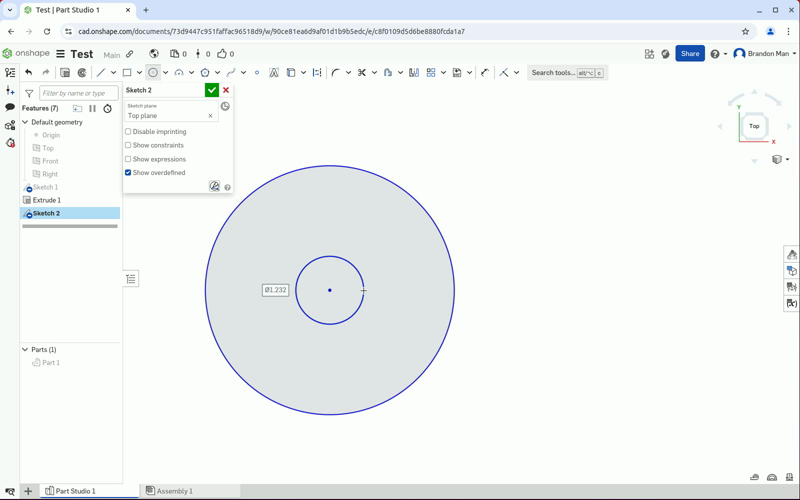
scroll(-6)
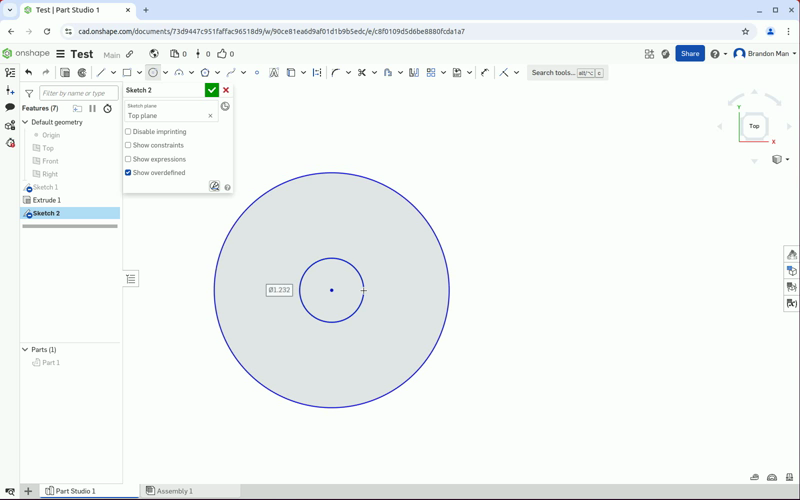
scroll(-6)
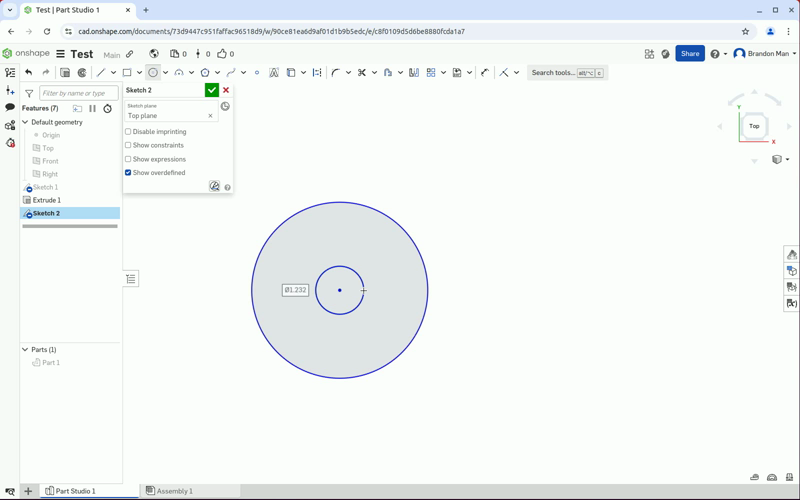
scroll(-6)
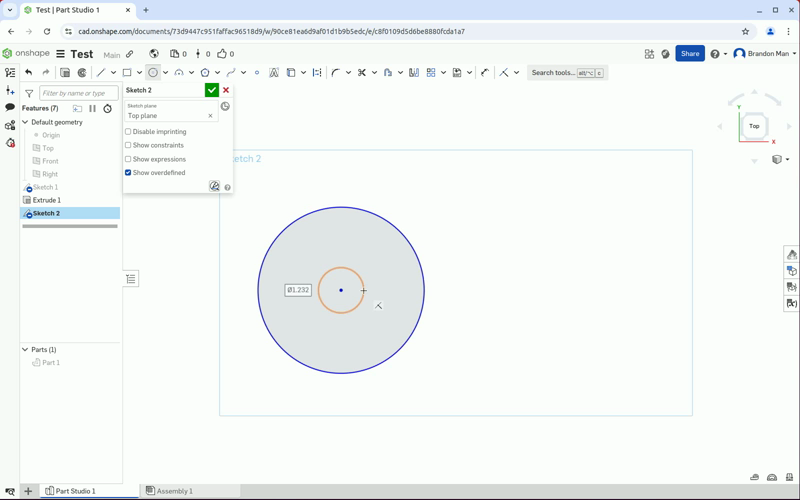
scroll(-6)
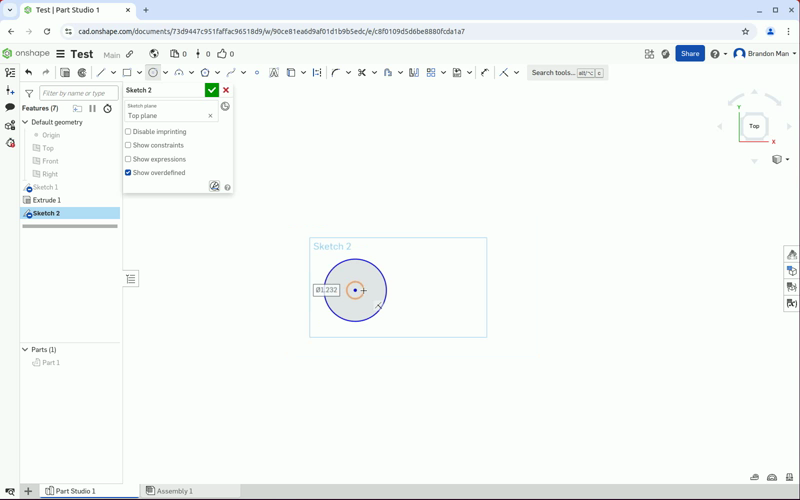
scroll(-6)
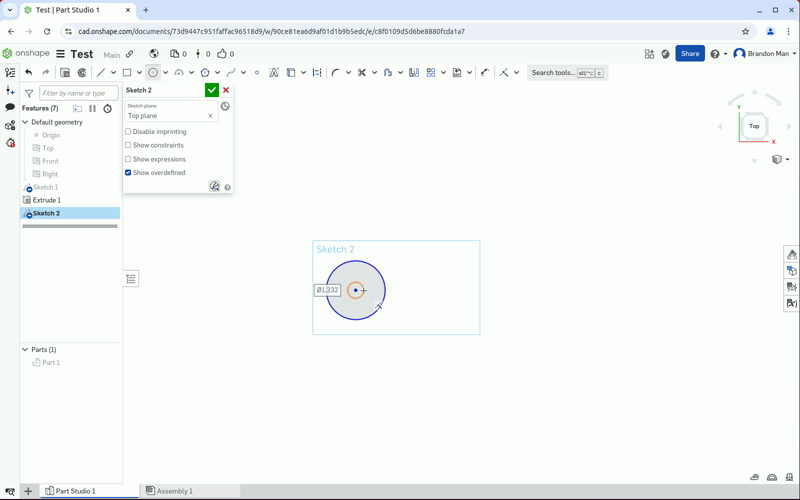
scroll(-6)
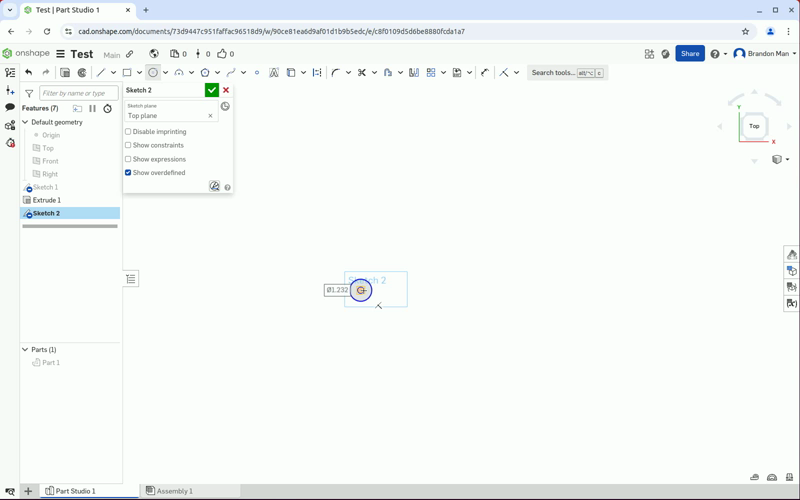
key(esc)
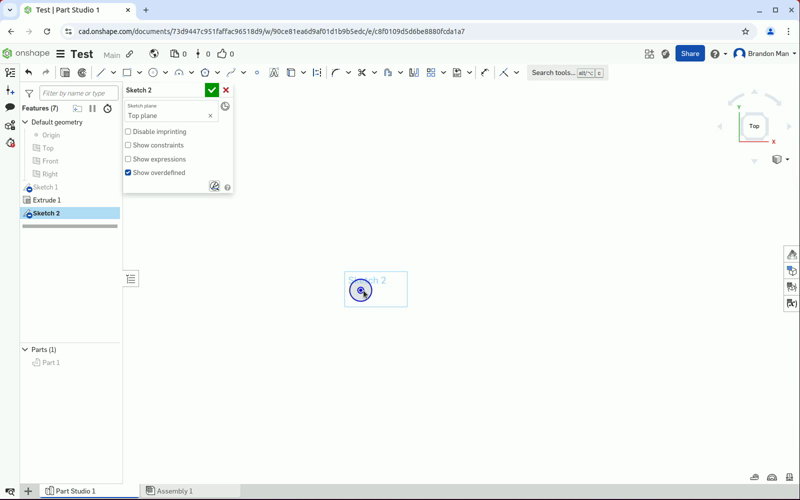
mouse_move(361, 285)
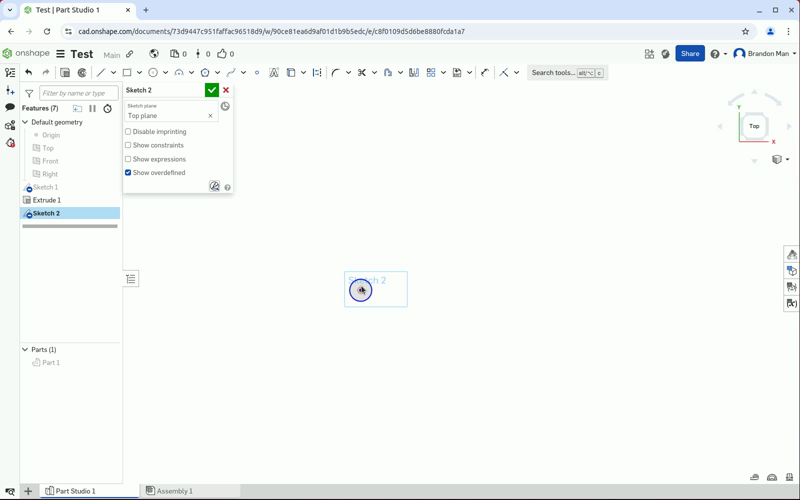
scroll(6)
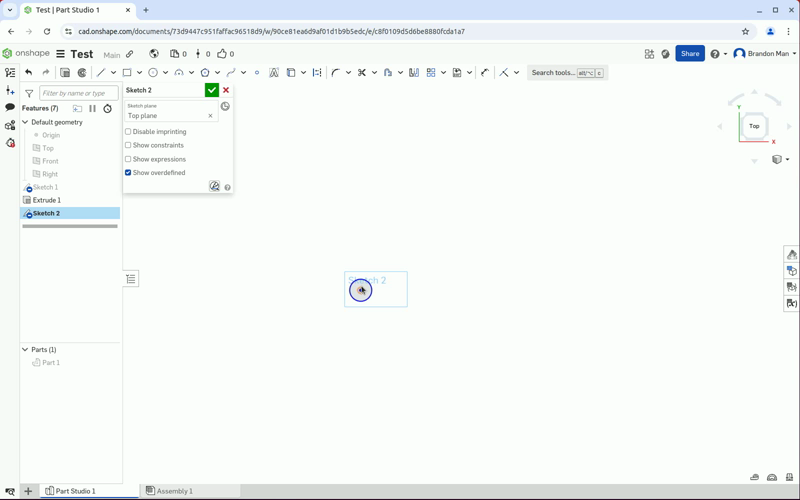
scroll(6)
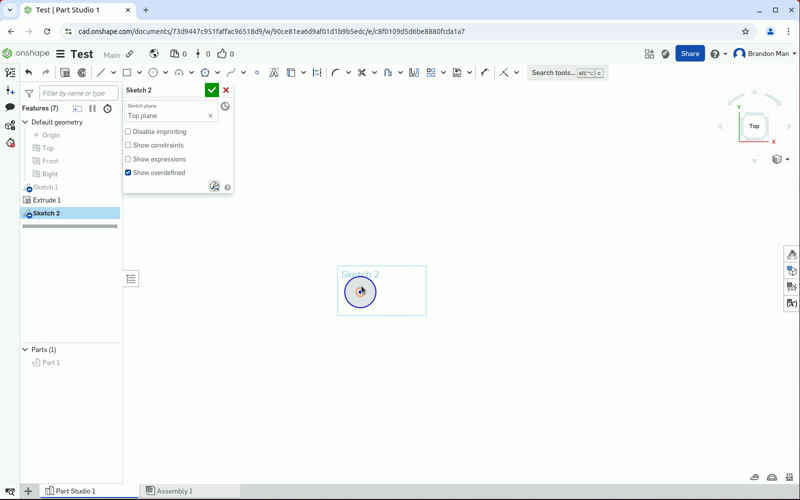
scroll(6)
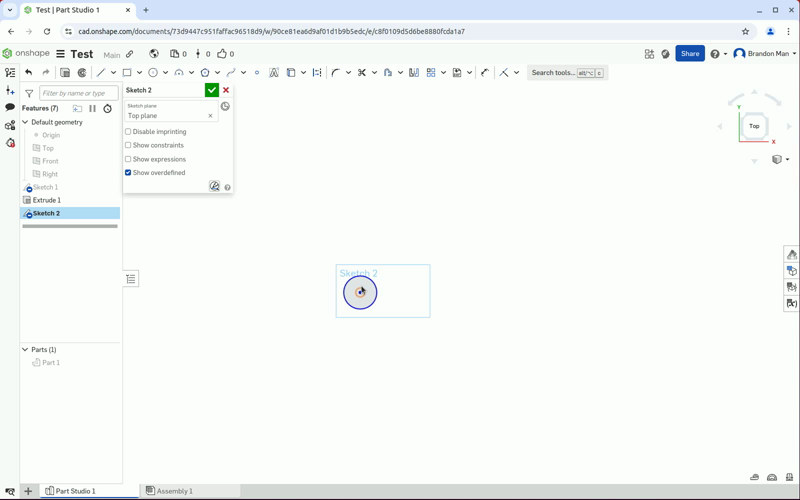
scroll(6)
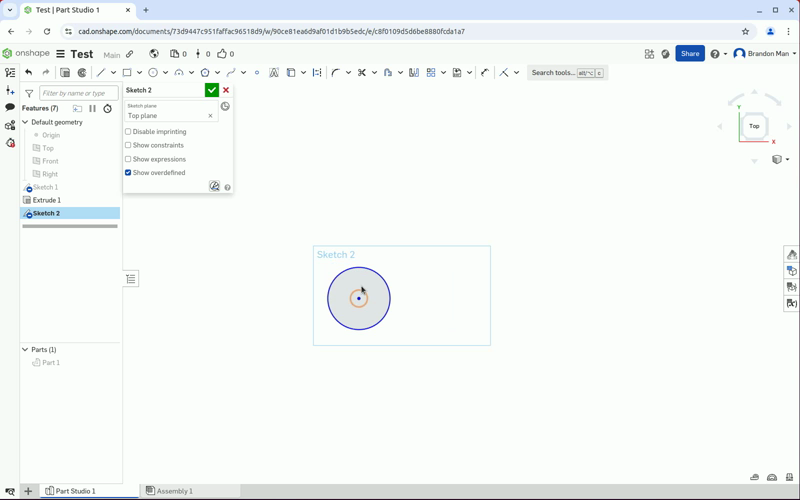
scroll(6)
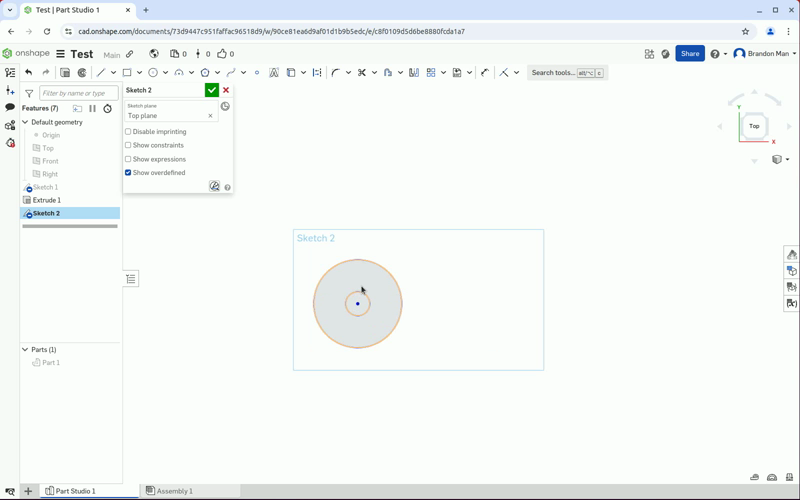
scroll(6)
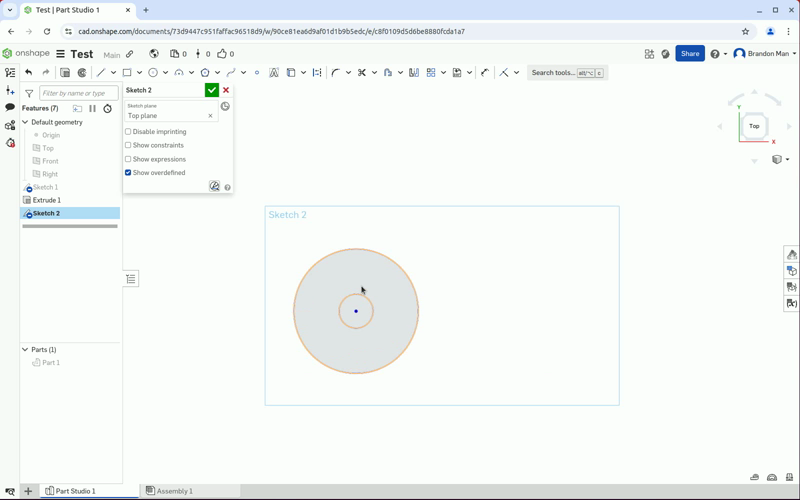
scroll(6)
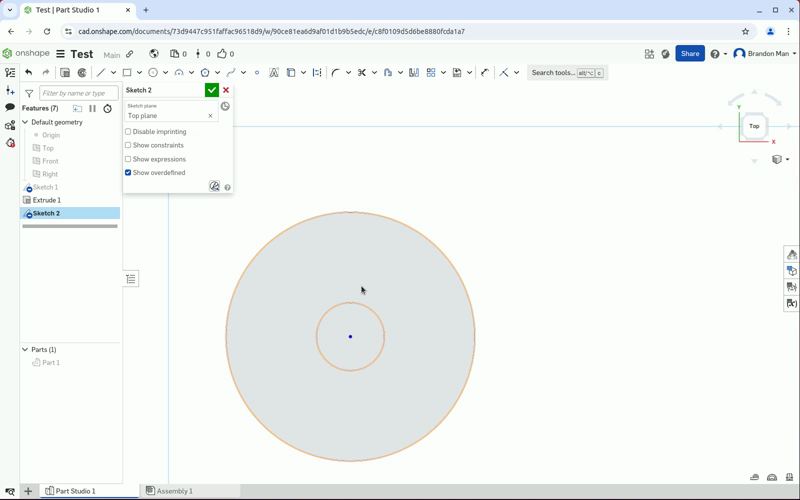
click(361, 285)
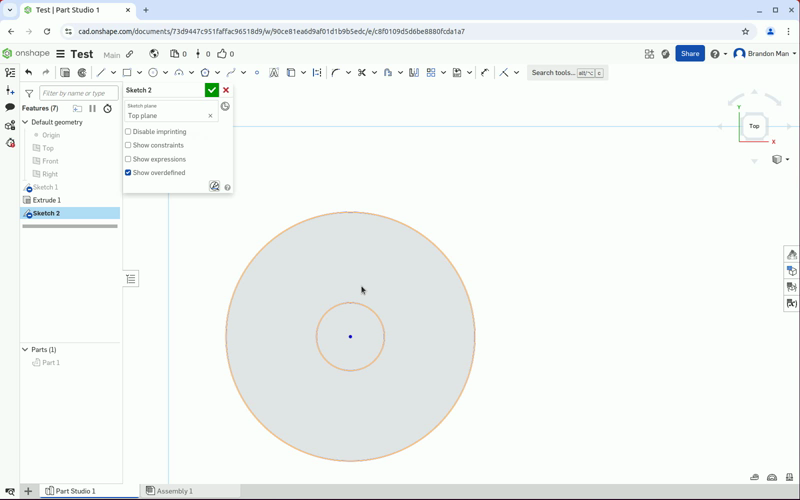
scroll(-6)
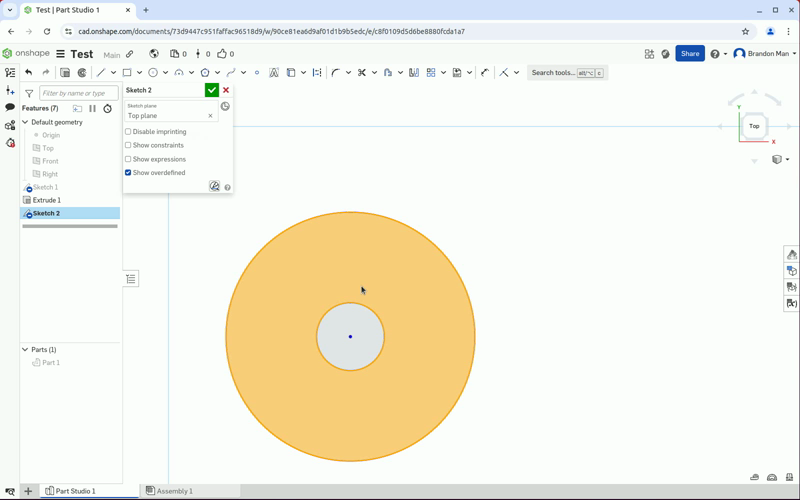
scroll(-6)
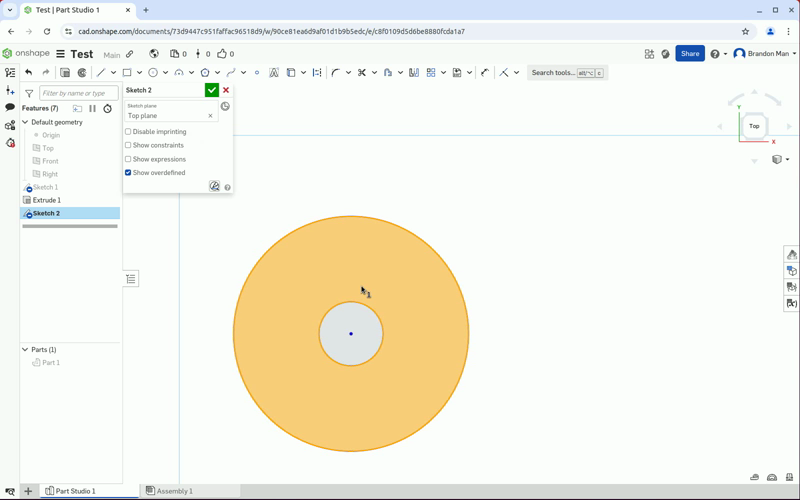
scroll(-6)
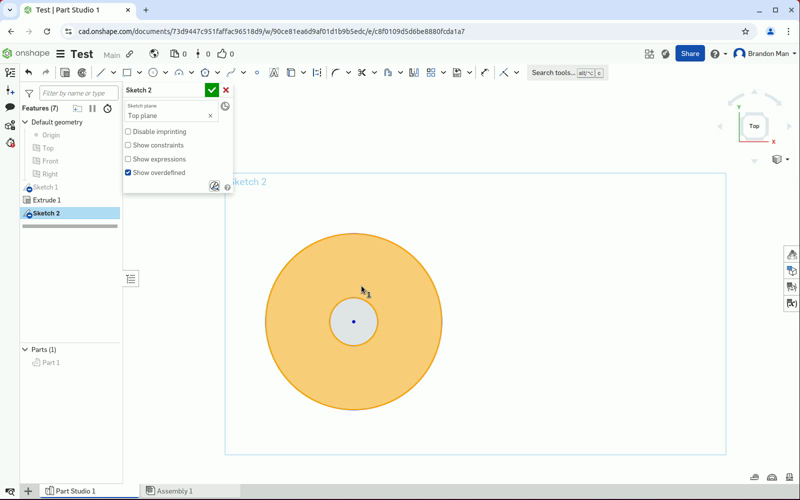
scroll(-6)
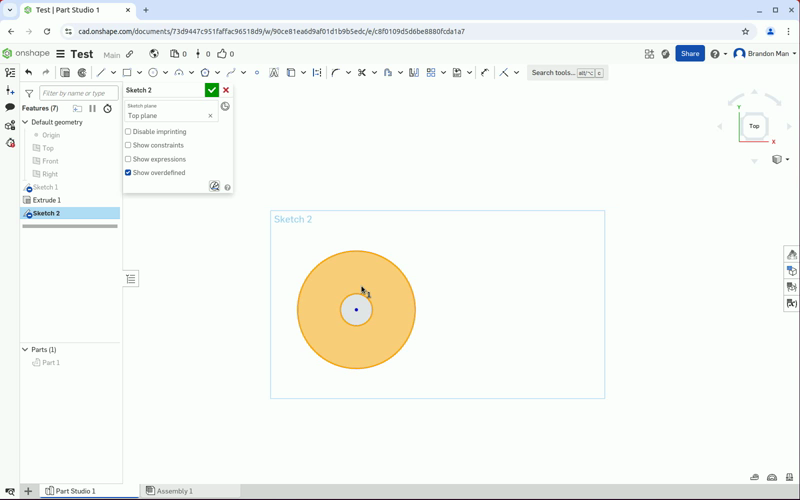
scroll(-6)
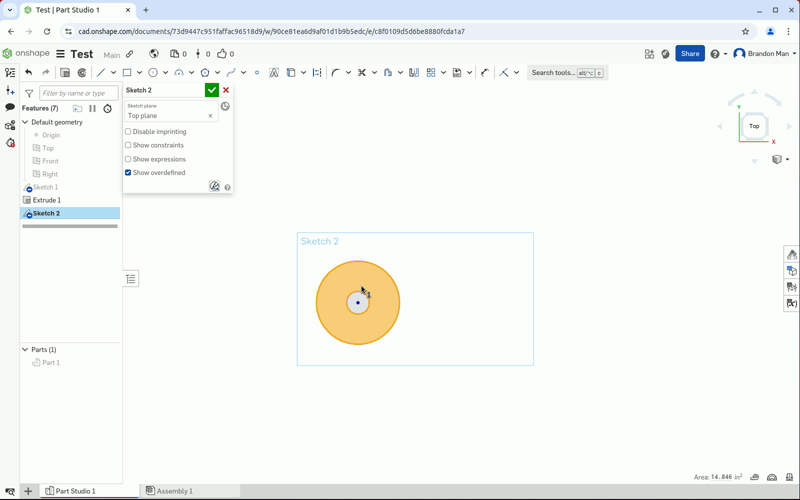
scroll(-6)
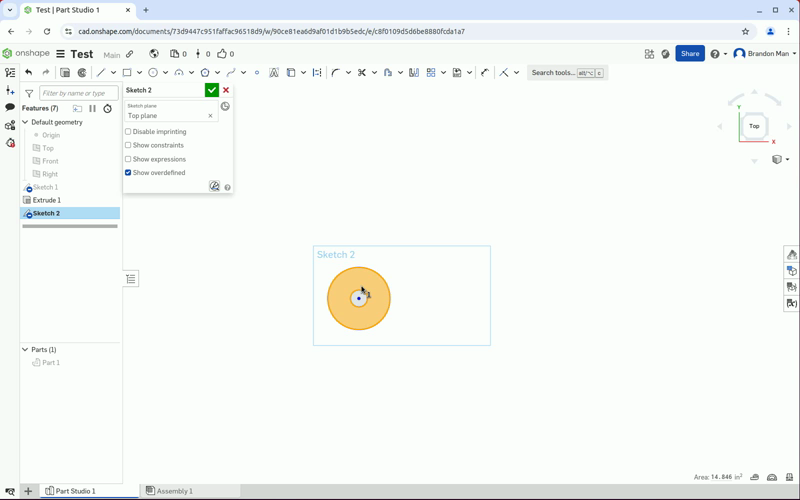
scroll(-6)
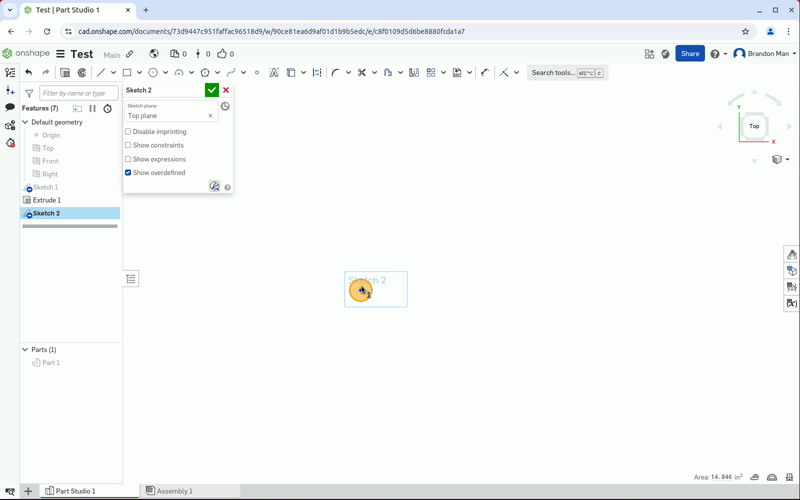
mouse_move(73, 352)
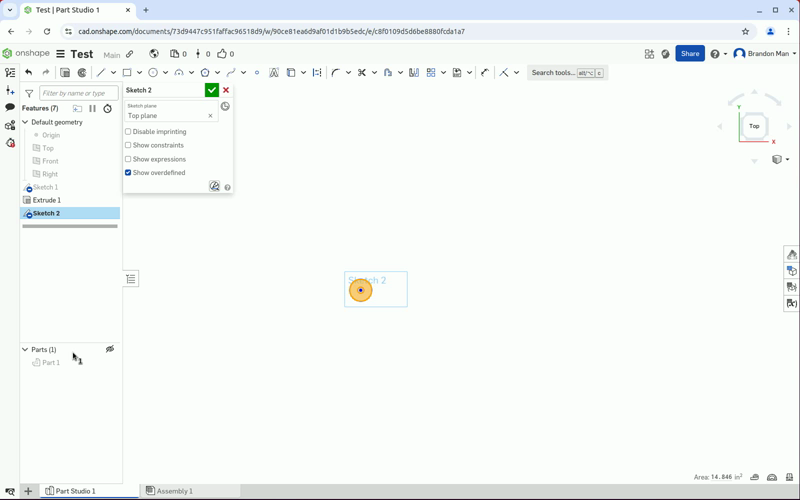
key(shift+y)
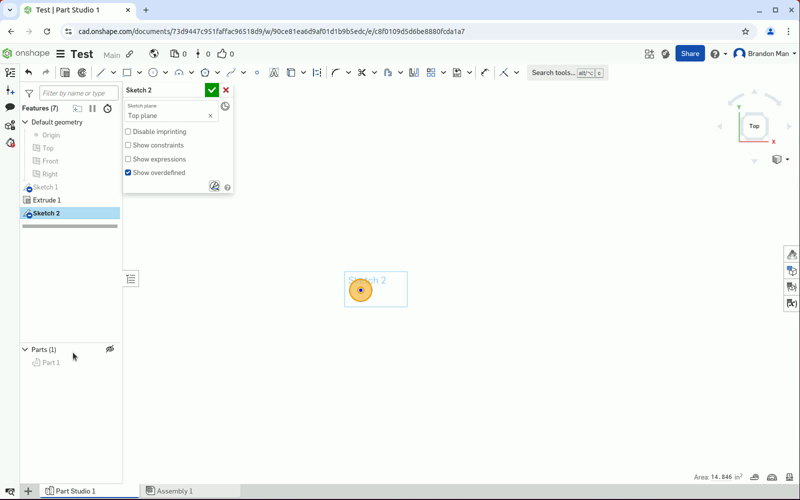
key(shift+e)
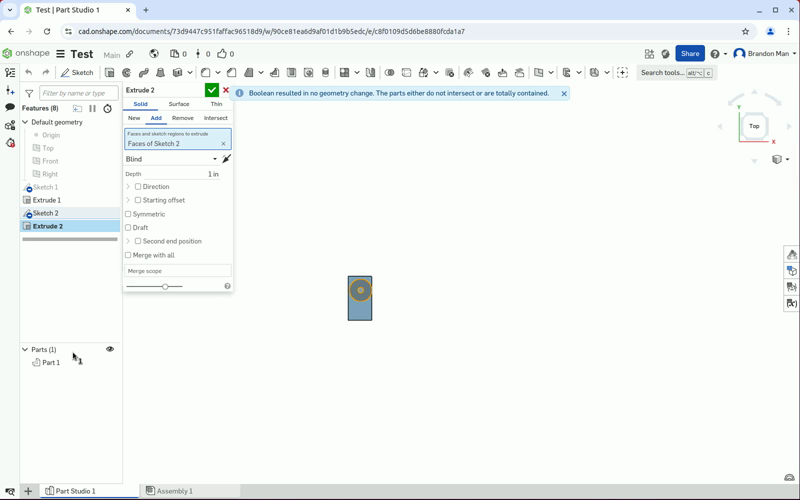
mouse_move(143, 106)
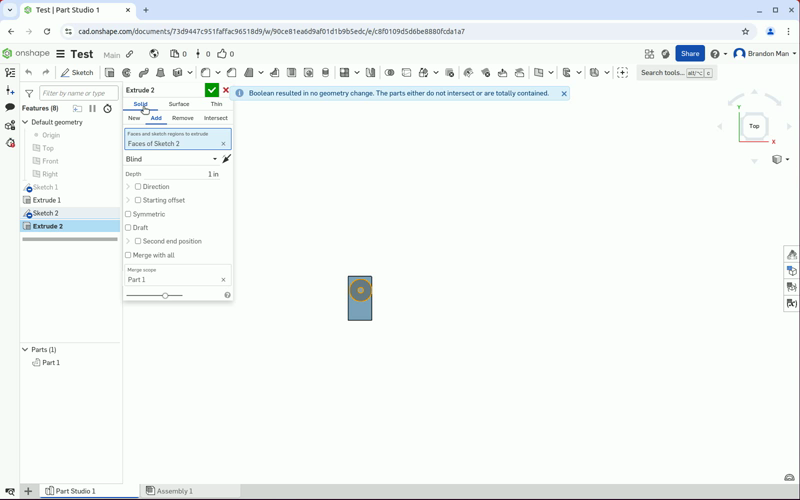
click(143, 106)
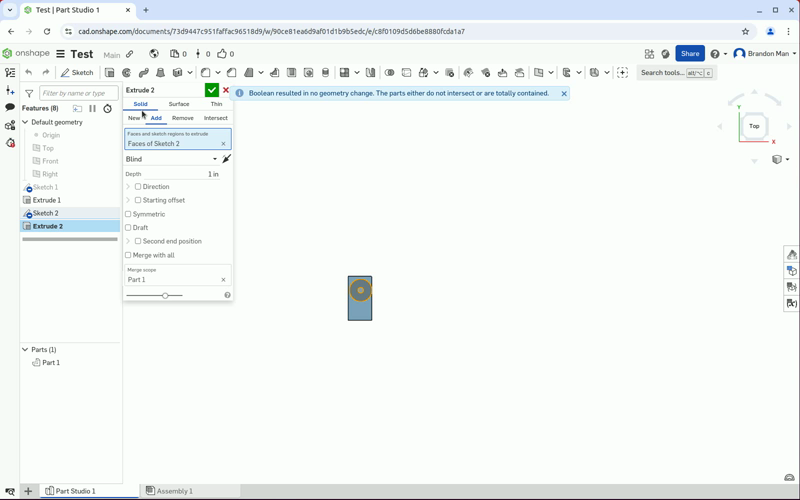
mouse_move(137, 120)
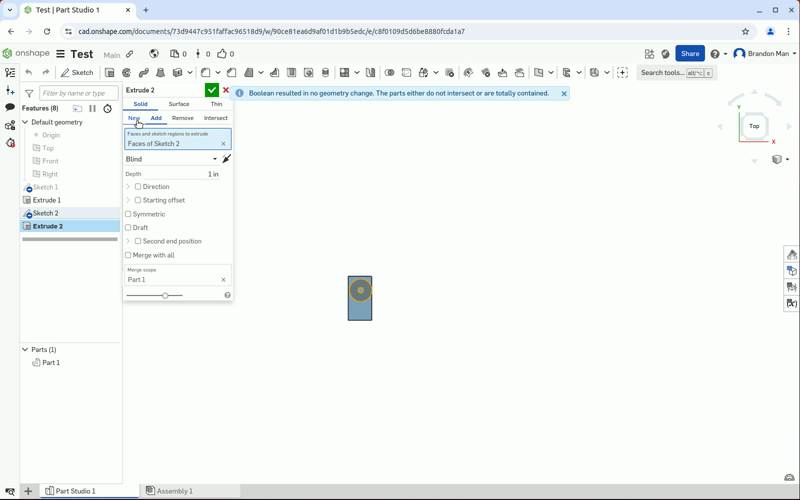
click(137, 120)
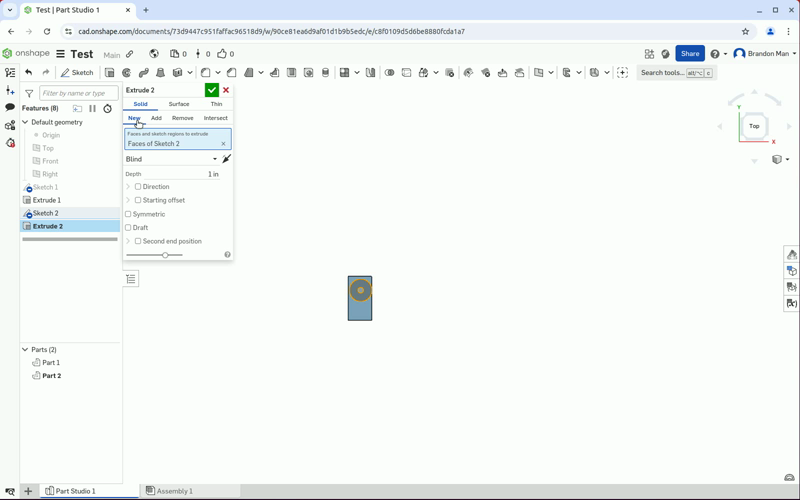
key(tab, 4)
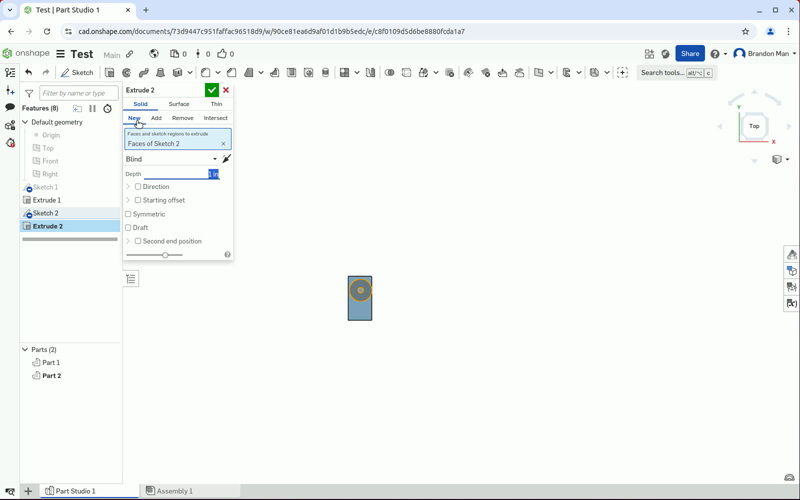
text(8.425)
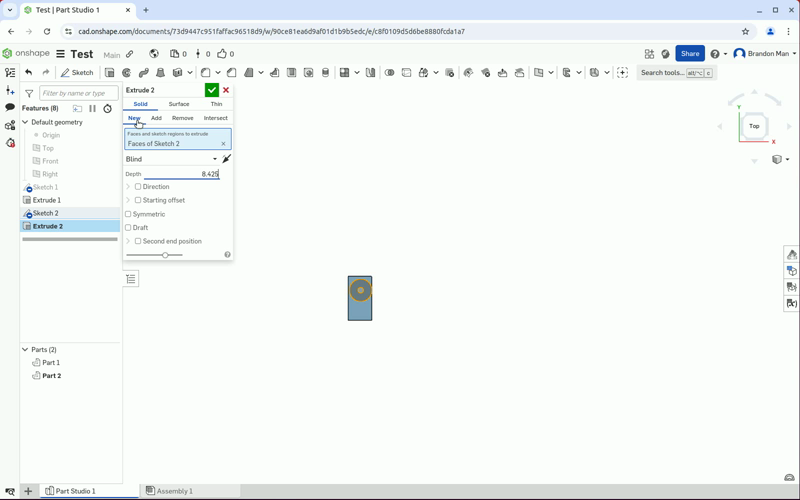
key(enter)
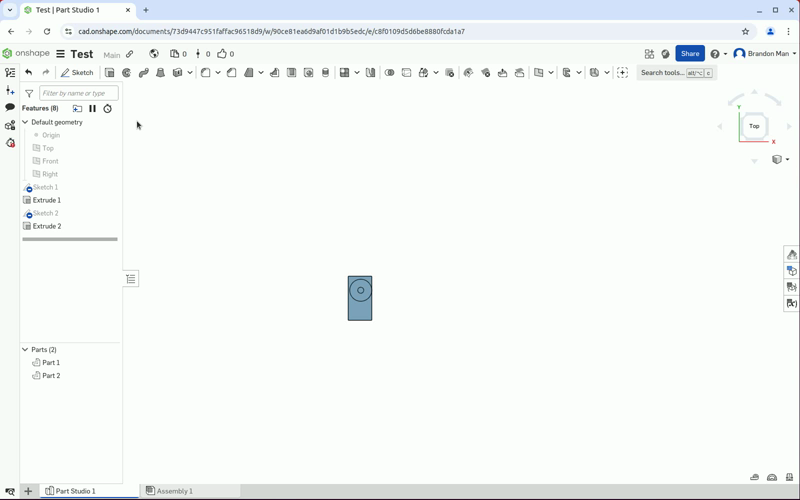
key(shift+h)
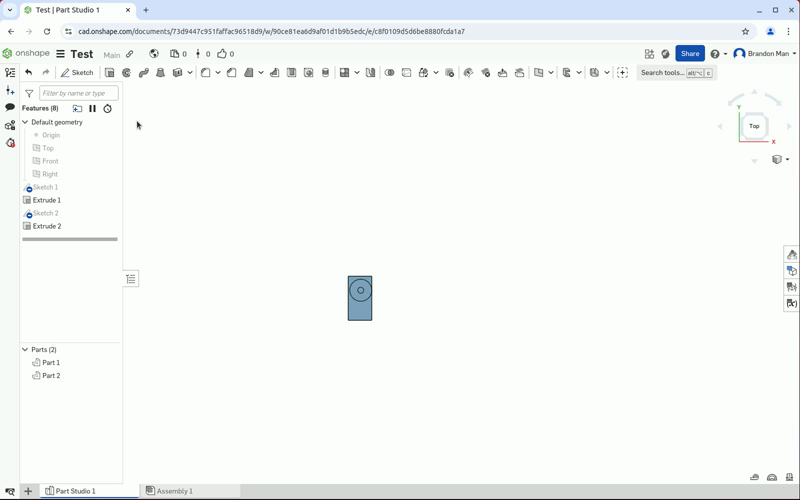
key(shift+h)
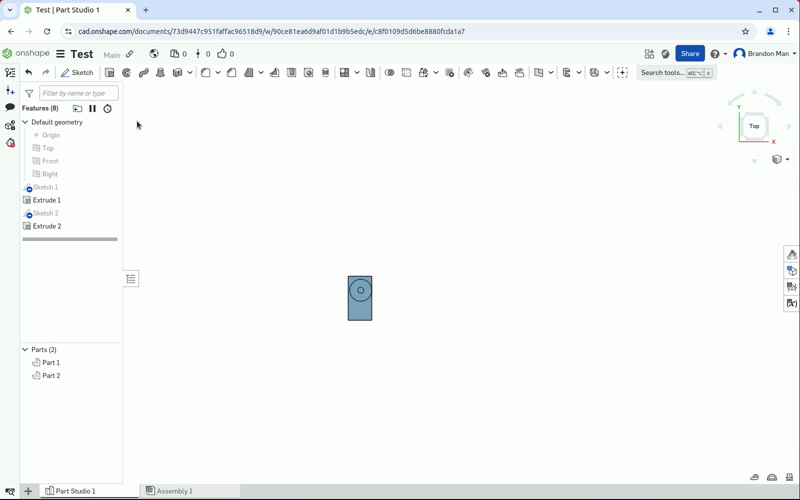
mouse_move(73, 189)
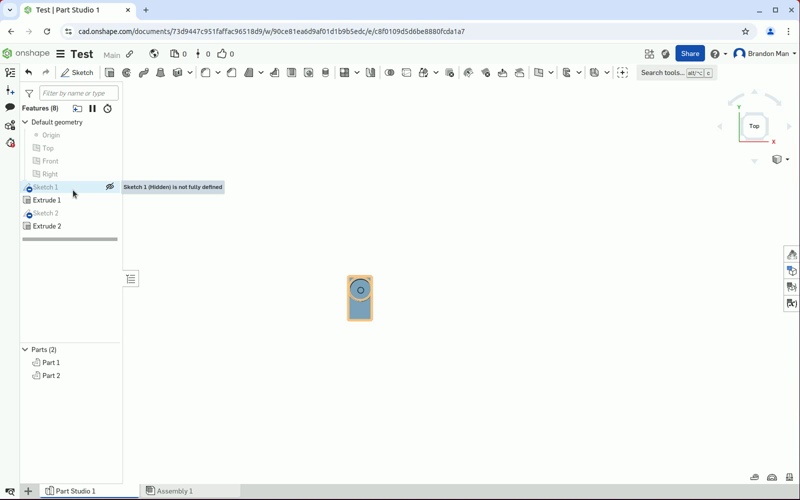
click(73, 189)
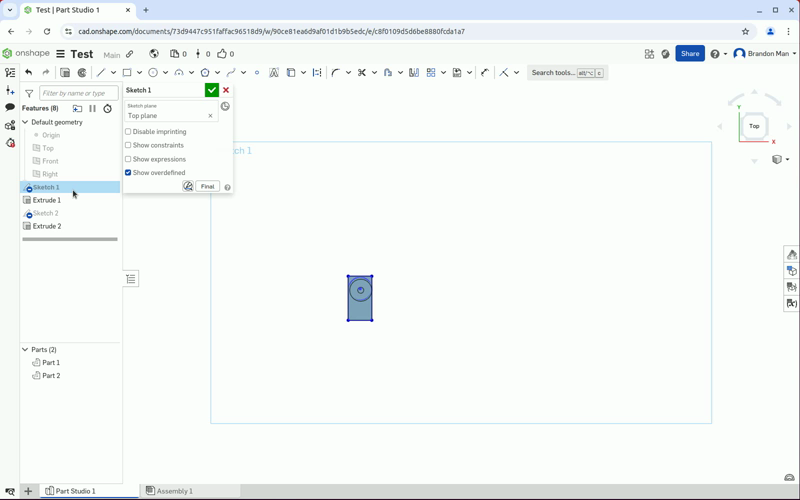
mouse_move(229, 92)
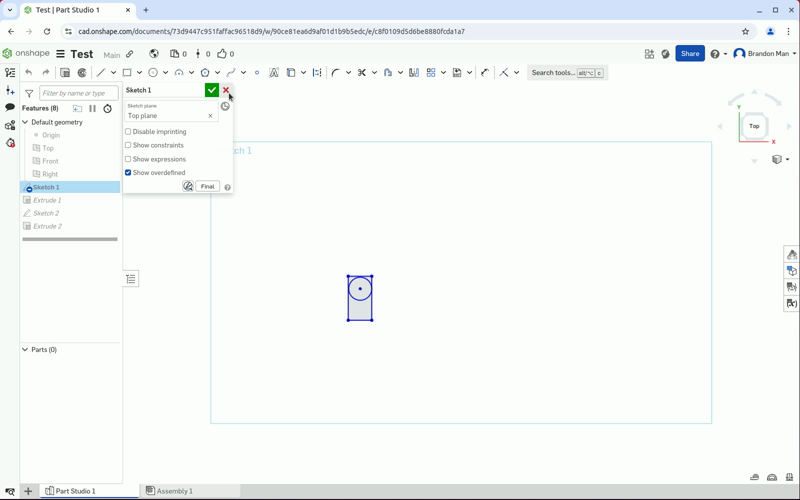
click(229, 92)
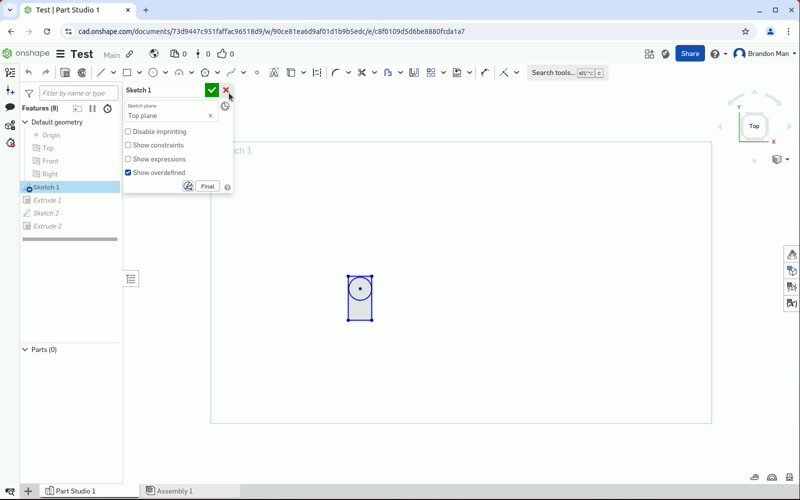
key(shift+s)
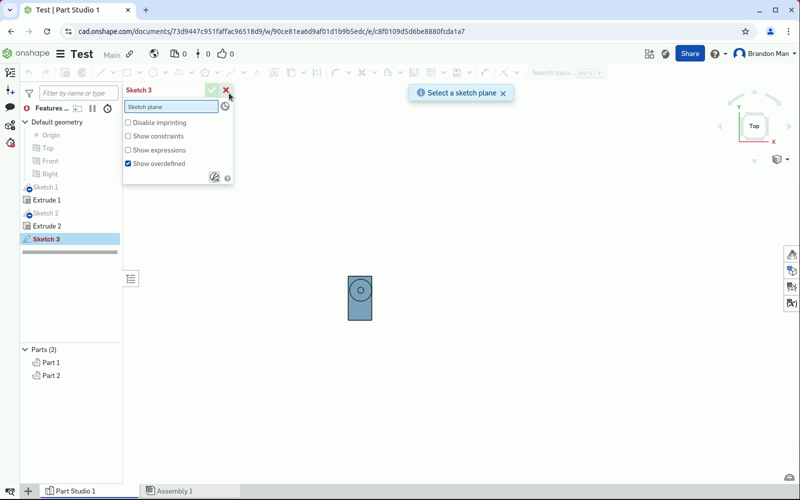
mouse_move(73, 150)
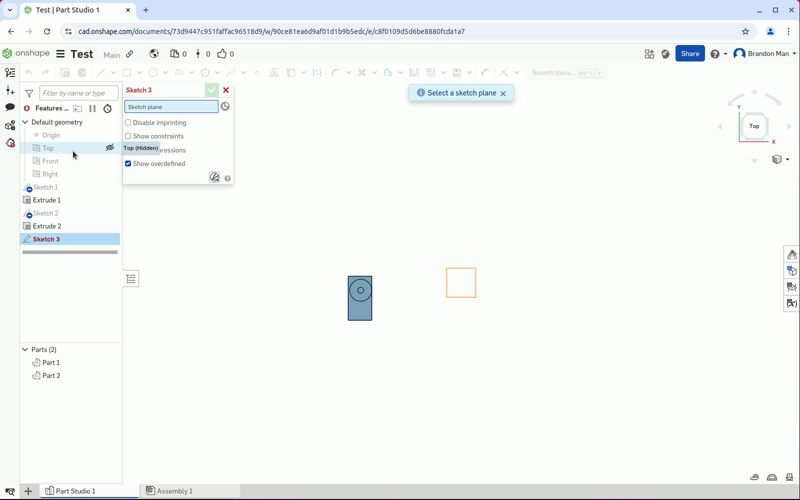
click(73, 150)
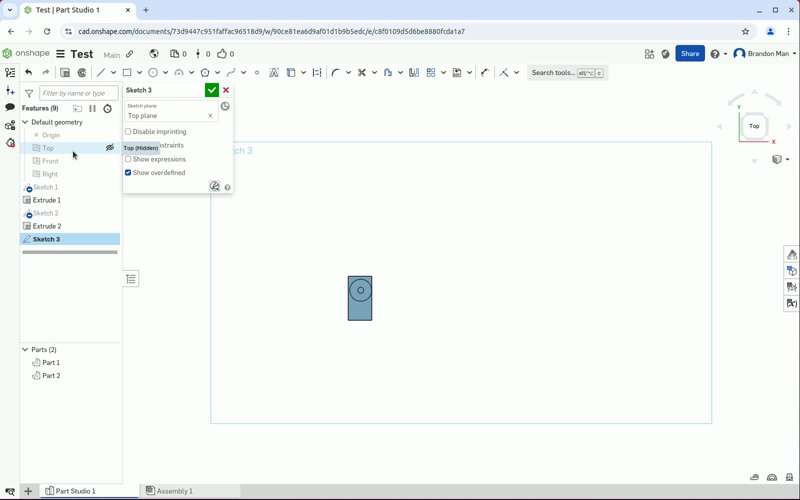
mouse_move(73, 352)
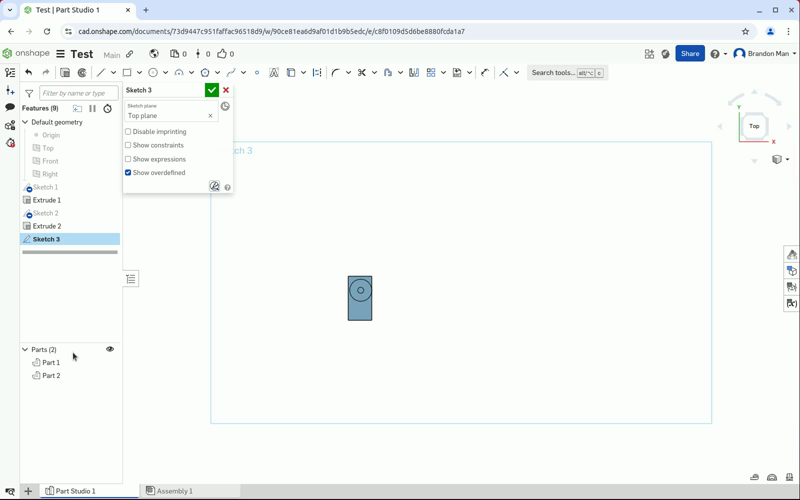
key(y)
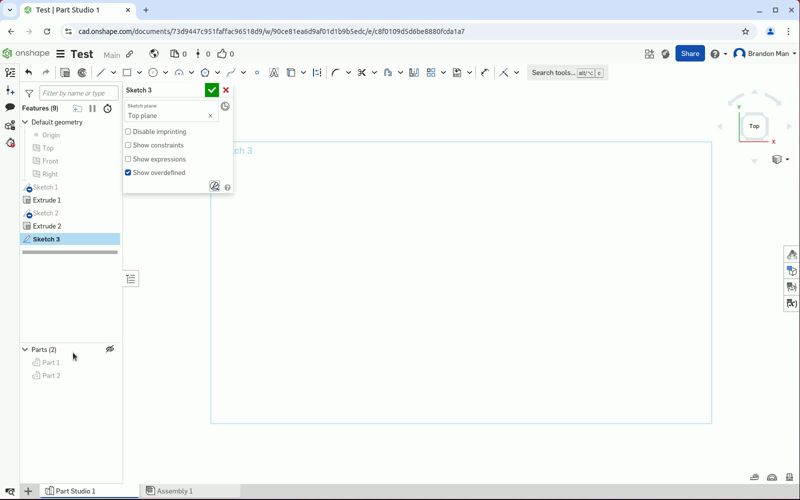
key(c)
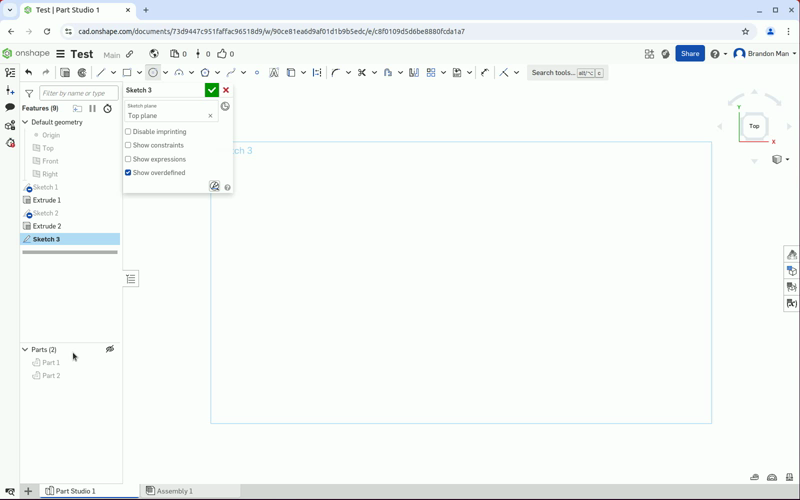
key_down(shift)
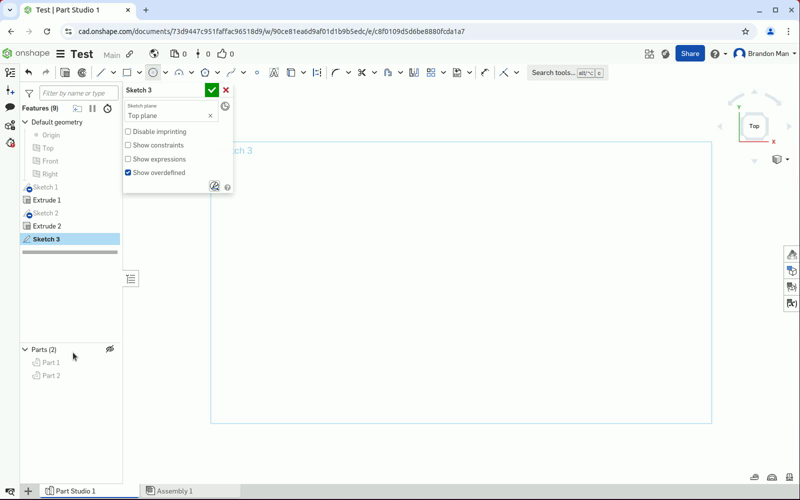
mouse_move(359, 290)
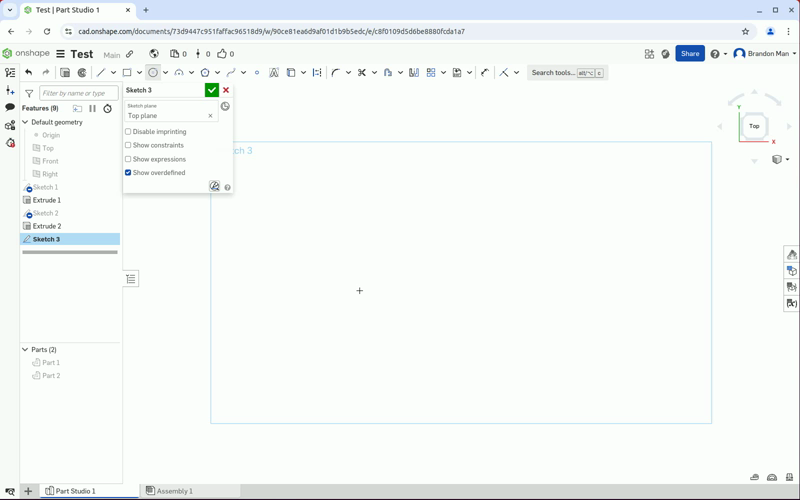
click(359, 290)
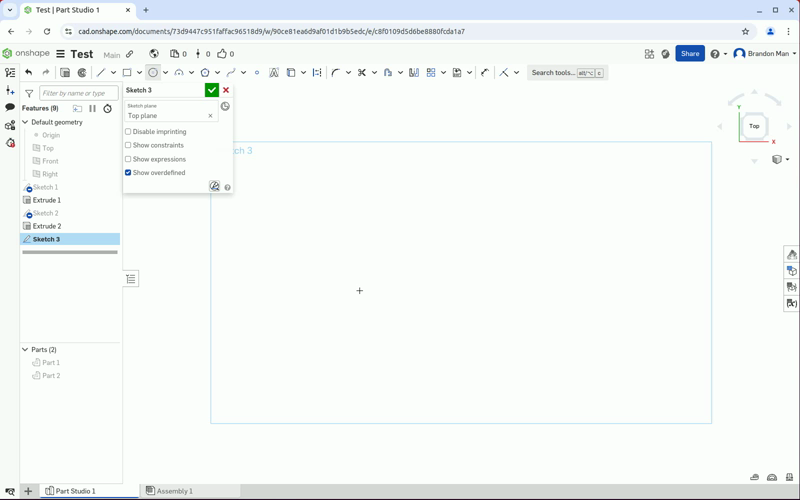
key_up(shift)
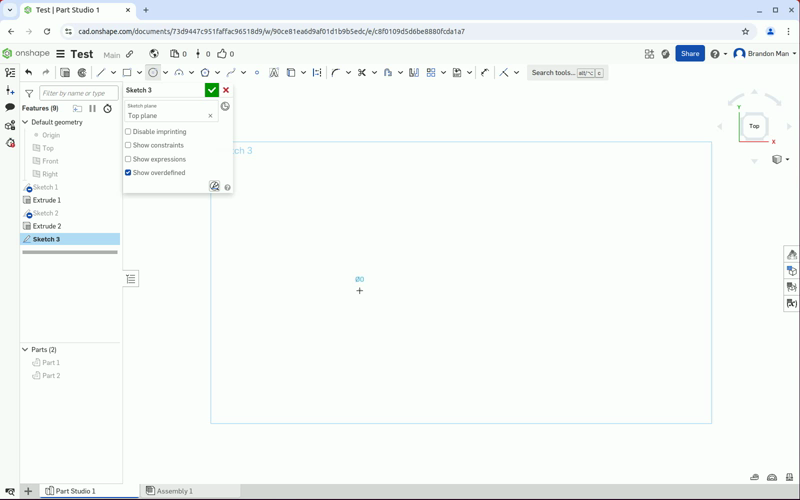
mouse_move(363, 290)
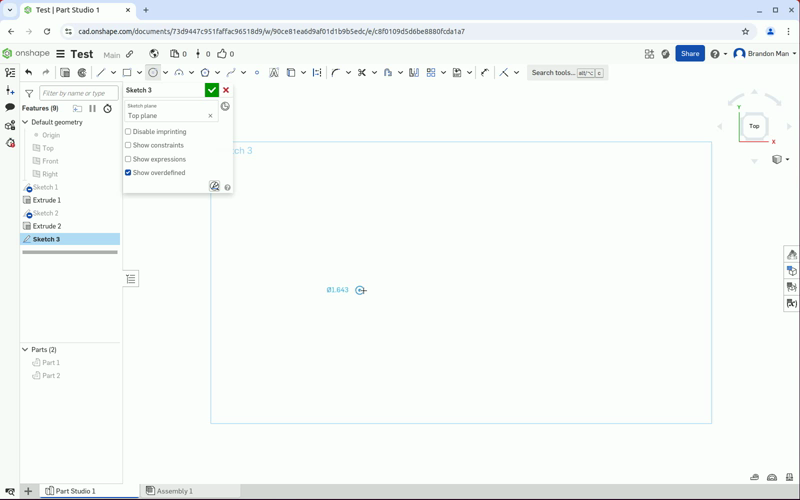
click(363, 290)
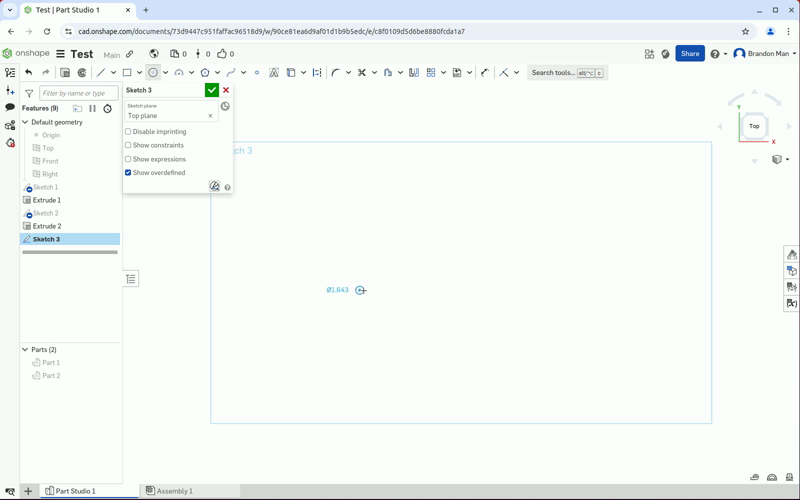
key(esc)
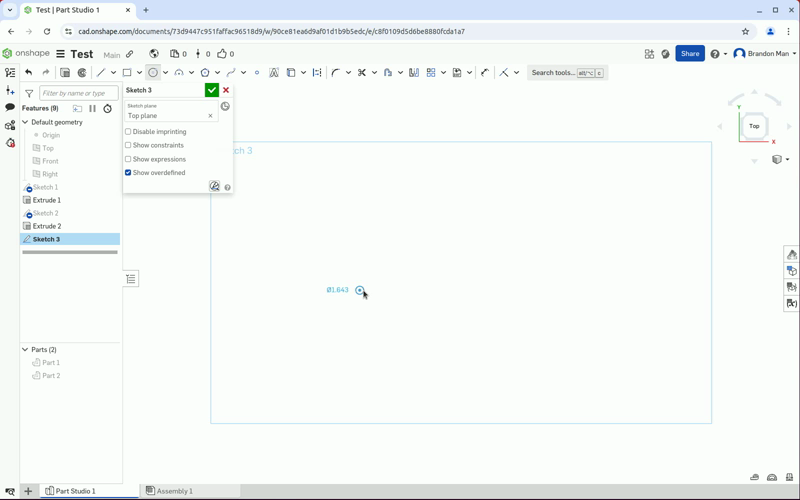
mouse_move(357, 289)
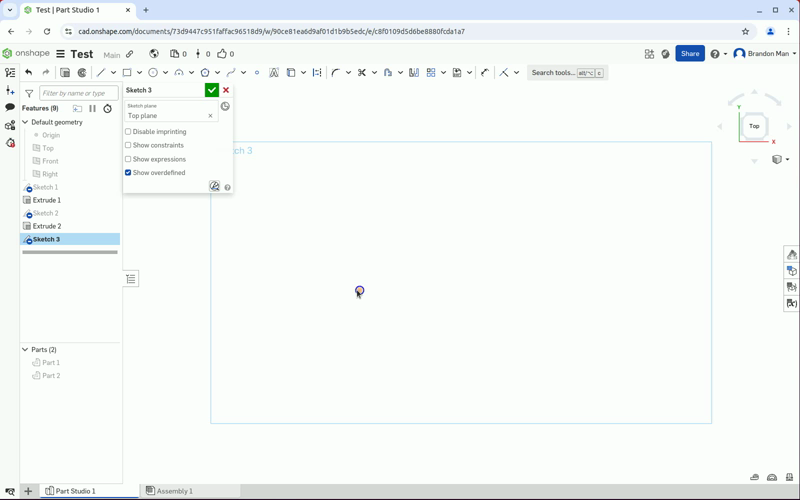
scroll(6)
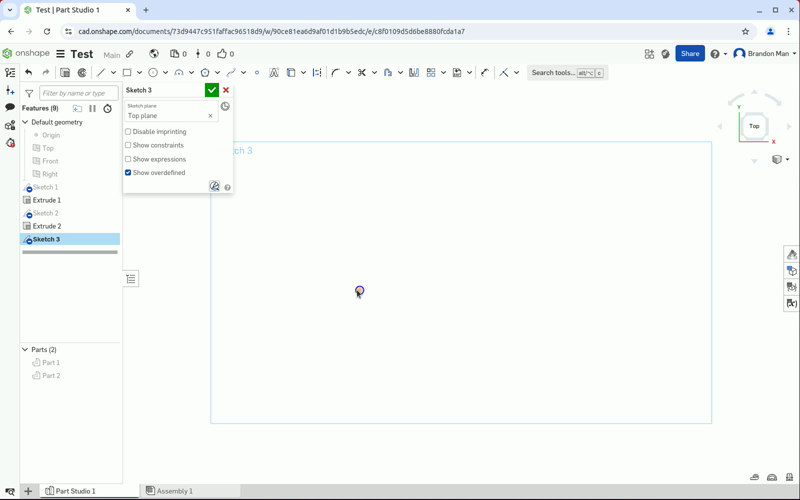
scroll(6)
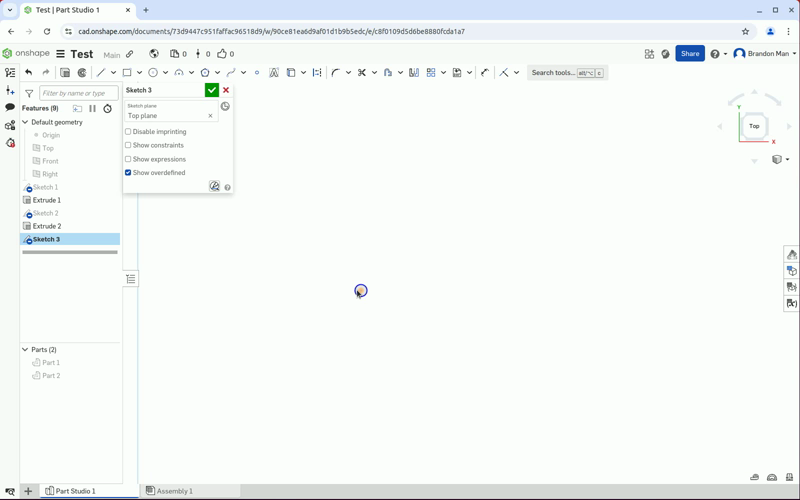
scroll(6)
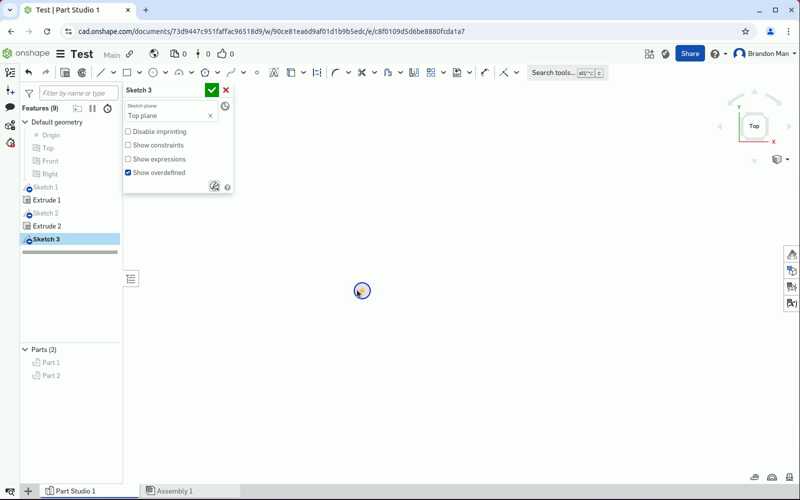
scroll(6)
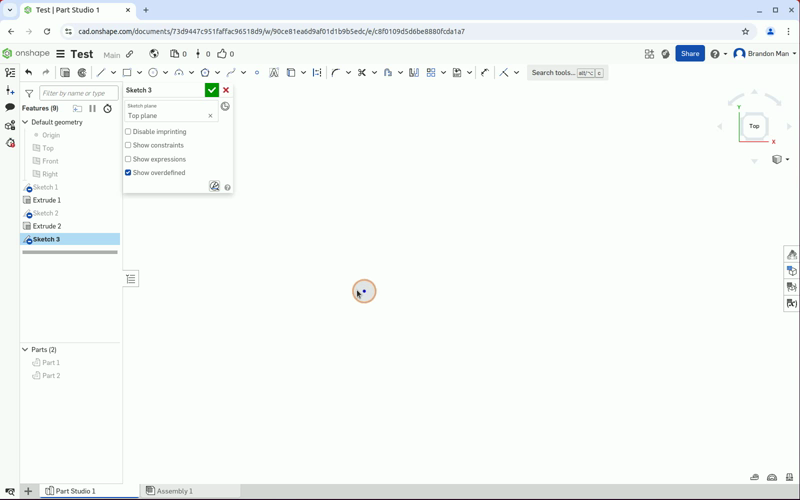
scroll(6)
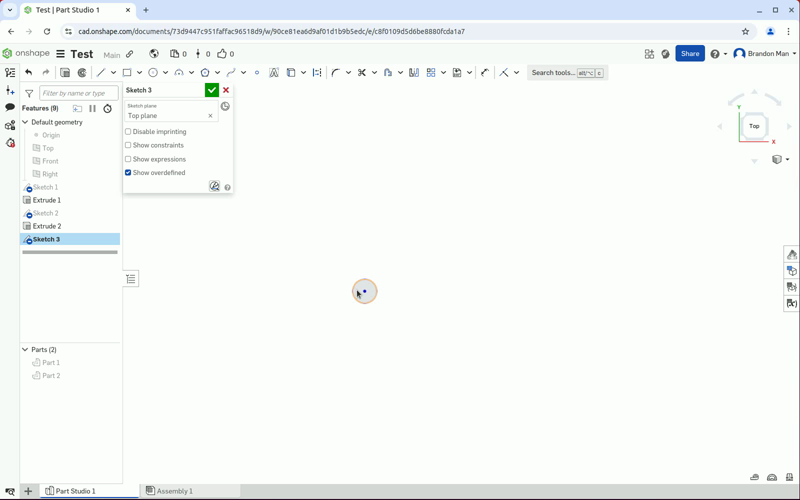
scroll(6)
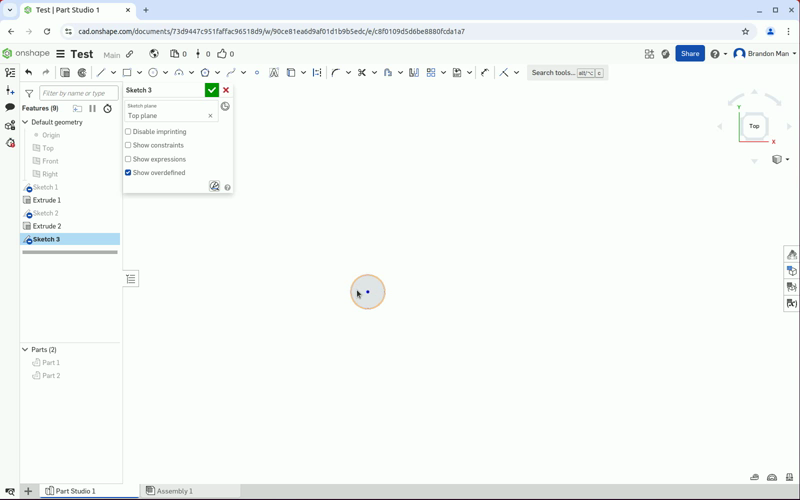
scroll(6)
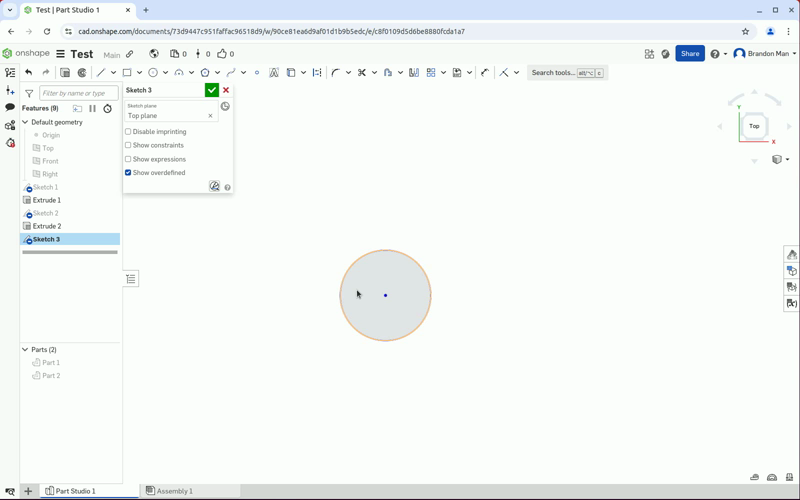
click(357, 289)
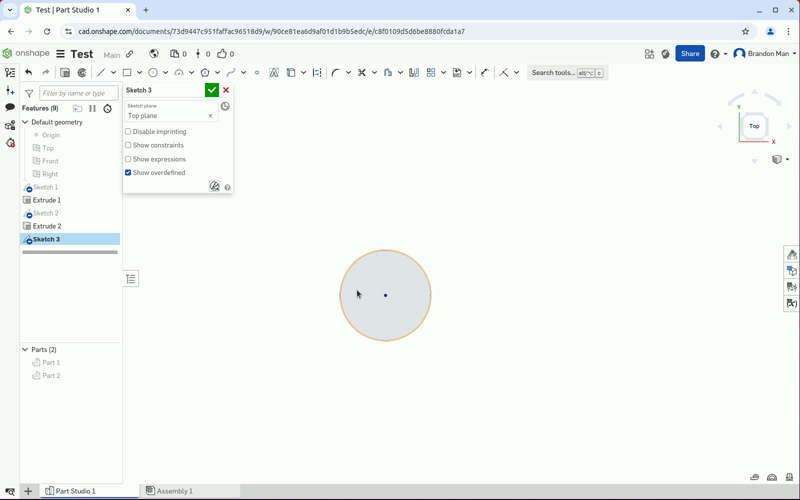
scroll(-6)
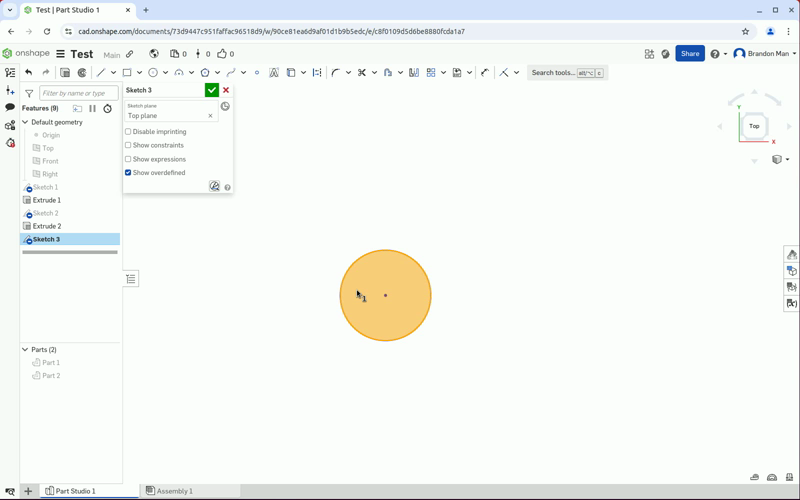
scroll(-6)
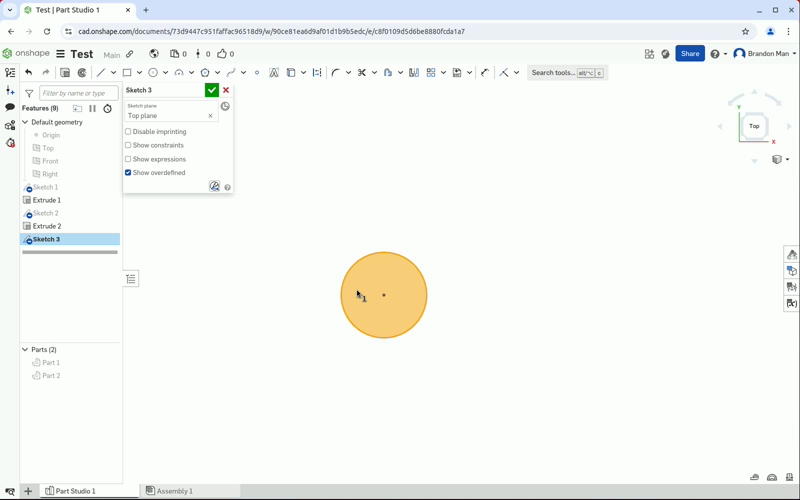
scroll(-6)
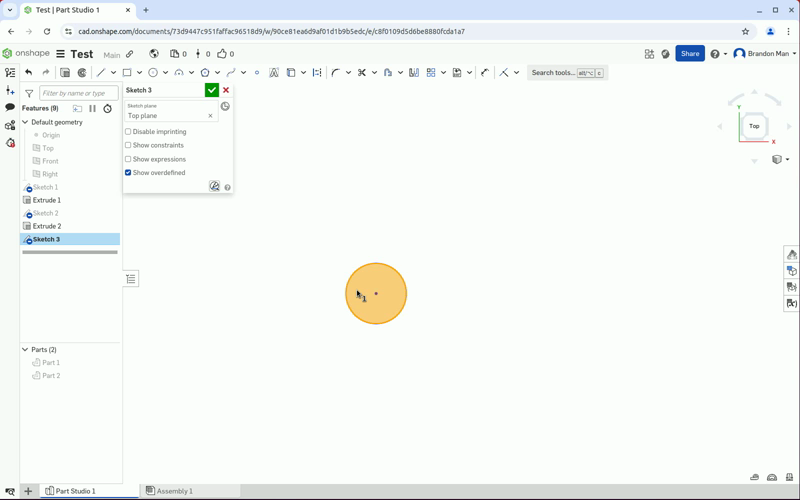
scroll(-6)
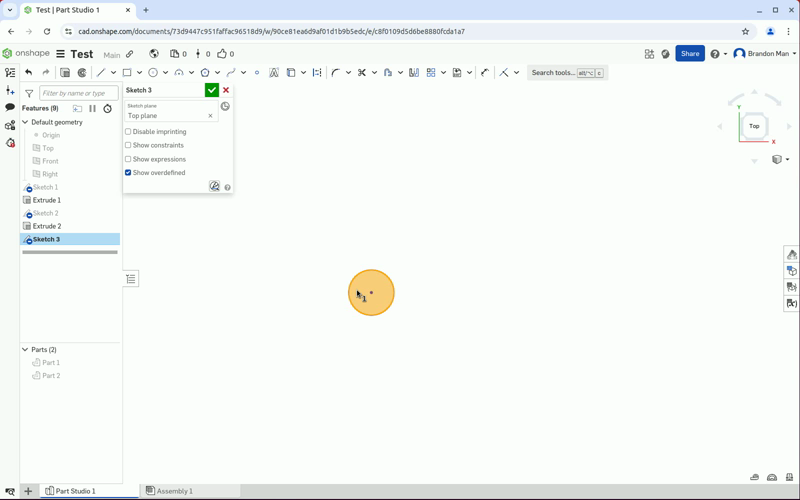
scroll(-6)
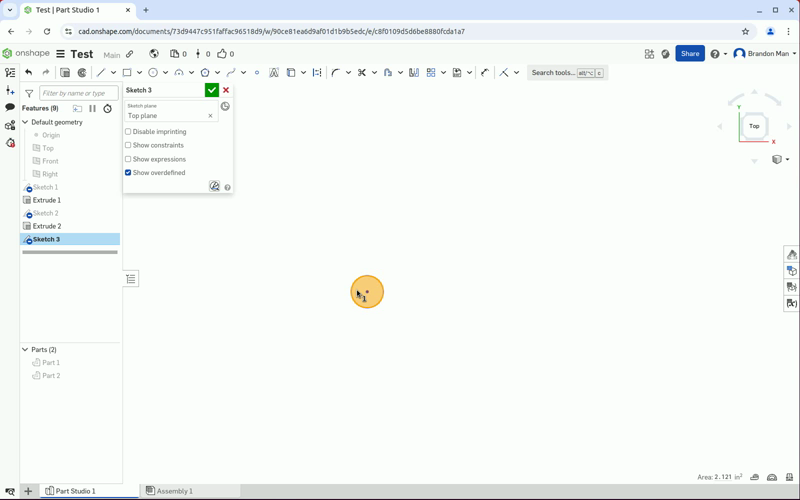
scroll(-6)
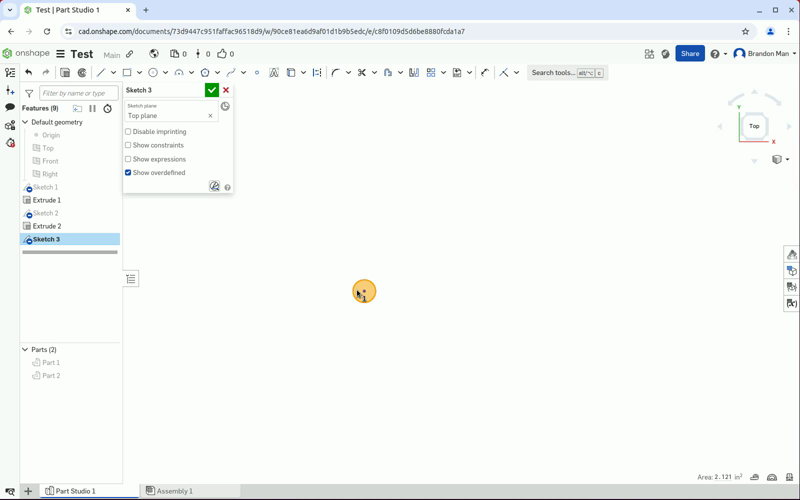
scroll(-6)
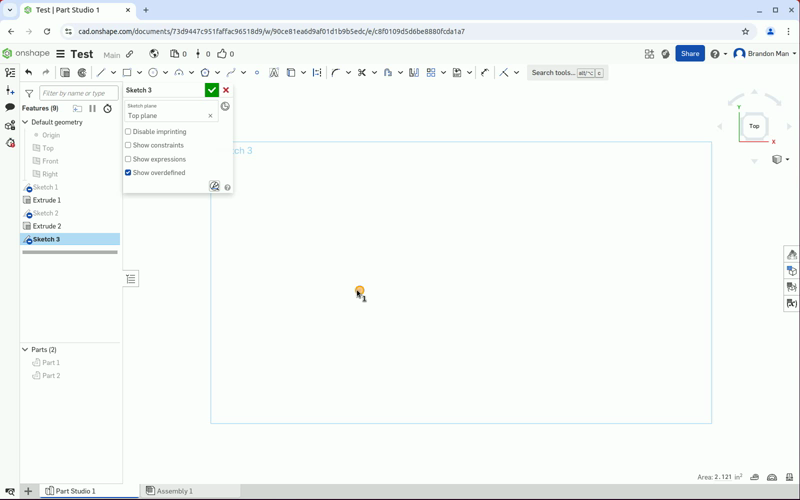
mouse_move(73, 352)
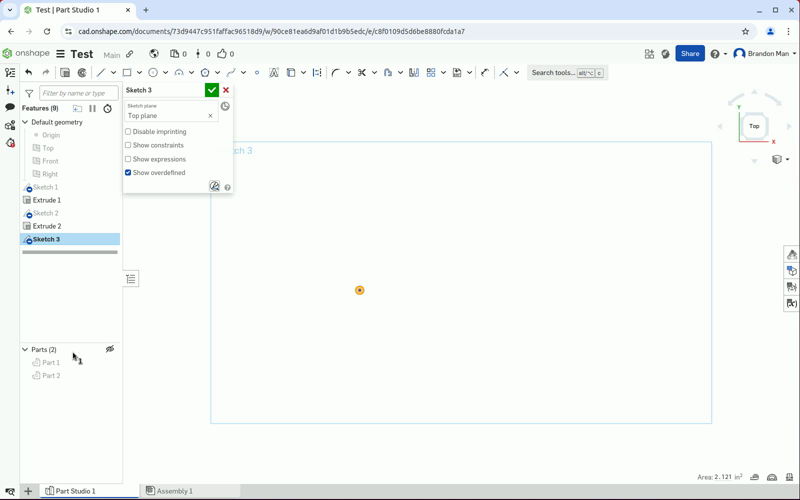
key(shift+y)
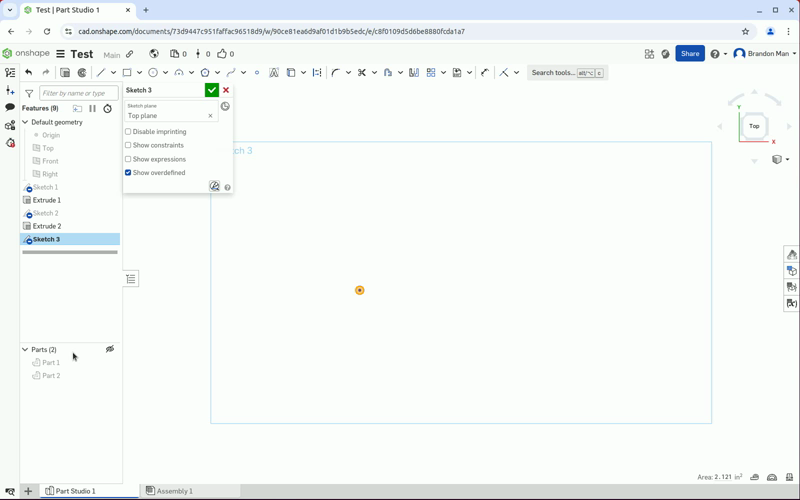
key(shift+e)
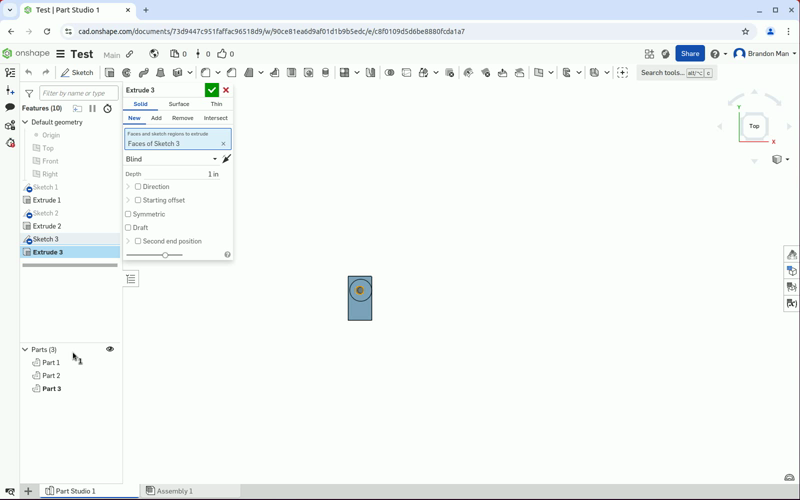
mouse_move(143, 106)
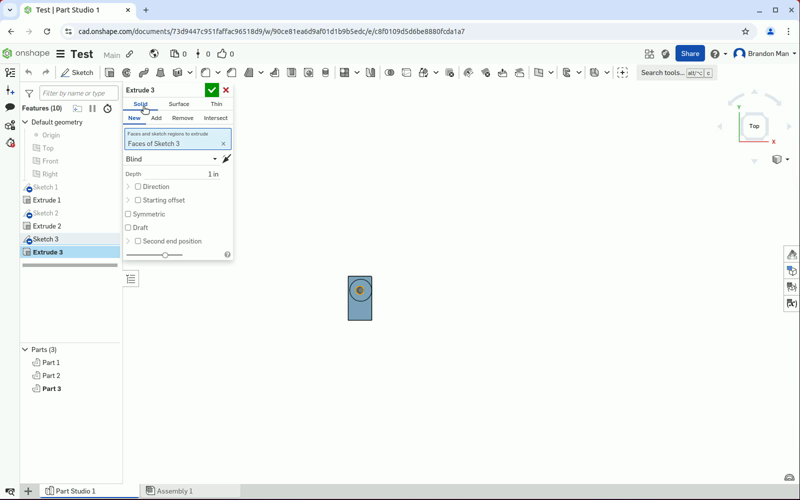
click(143, 106)
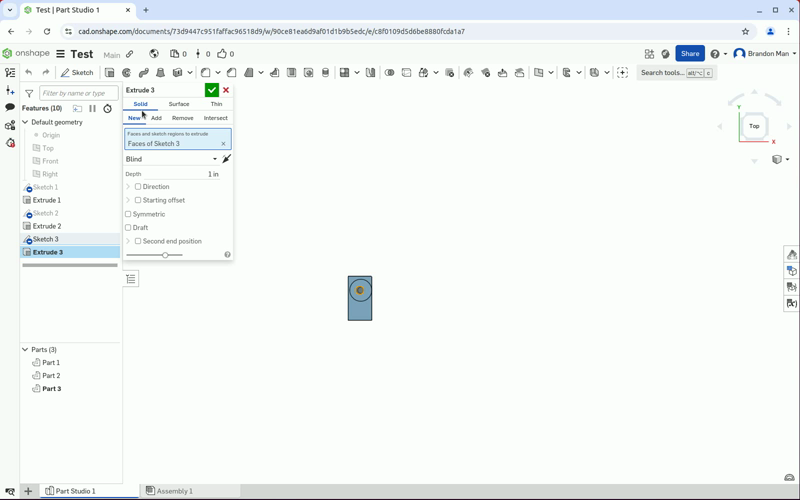
mouse_move(137, 120)
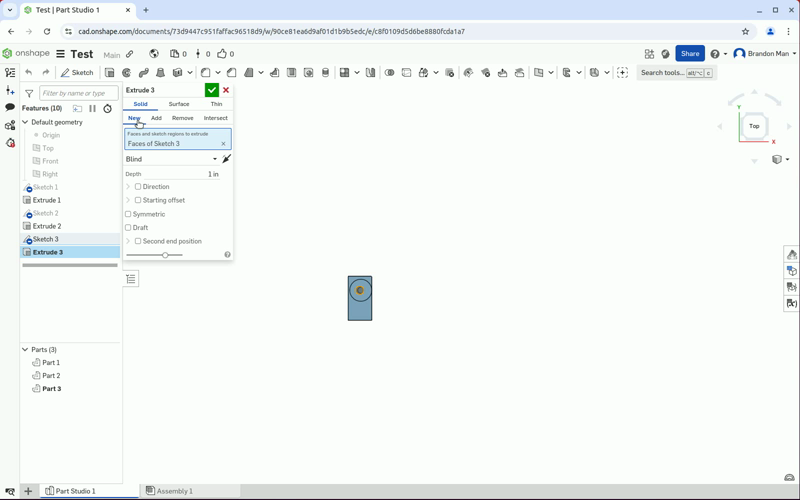
click(137, 120)
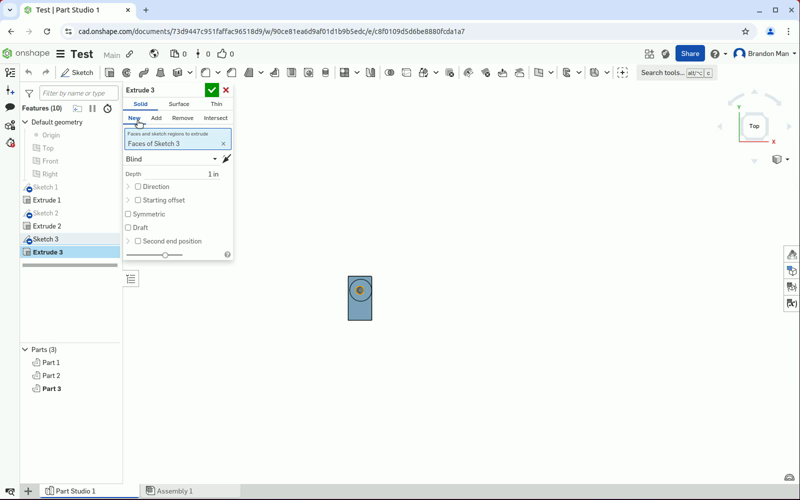
key(tab, 4)
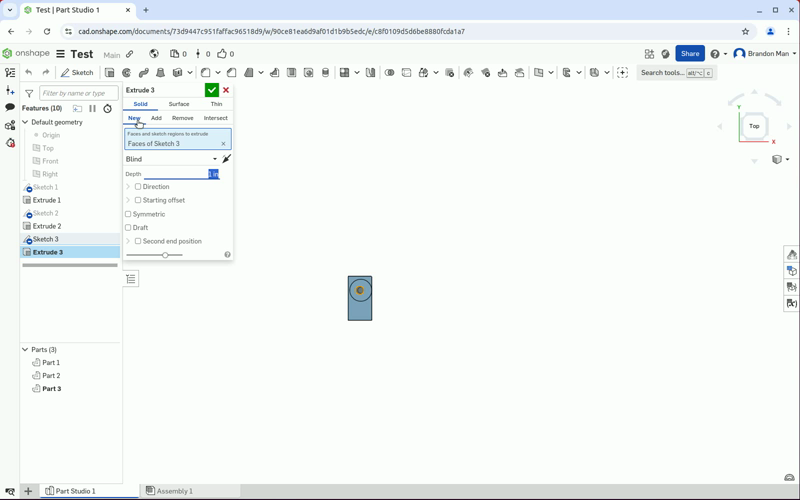
text(8.425)
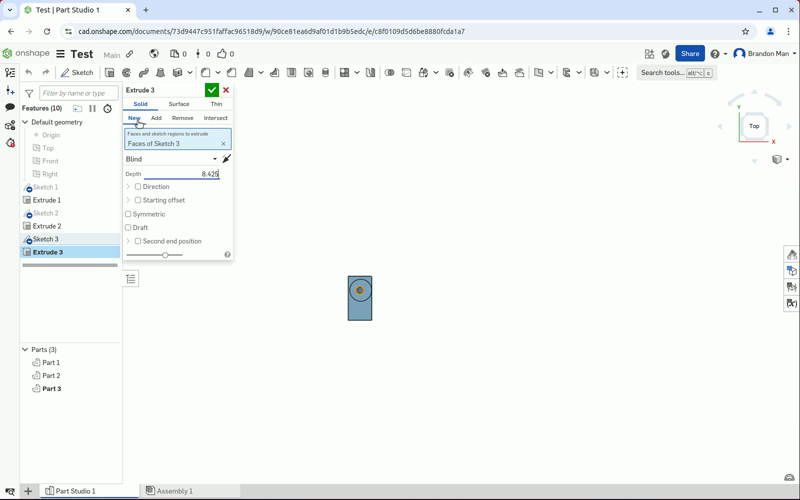
key(enter)
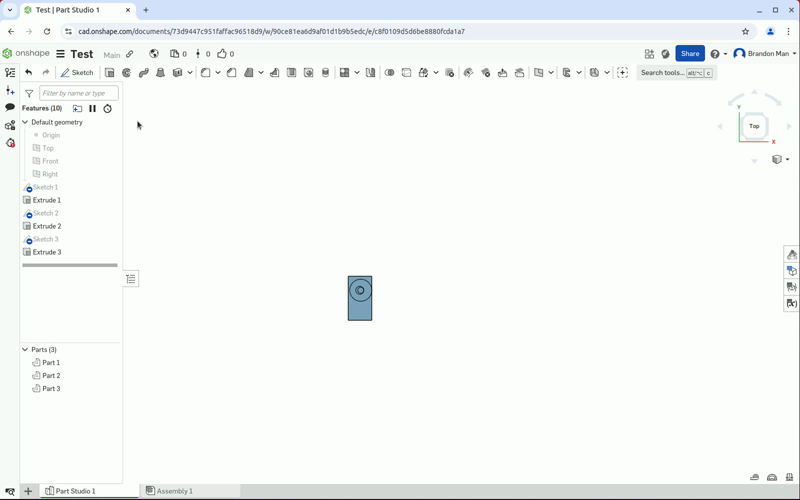
key(shift+h)
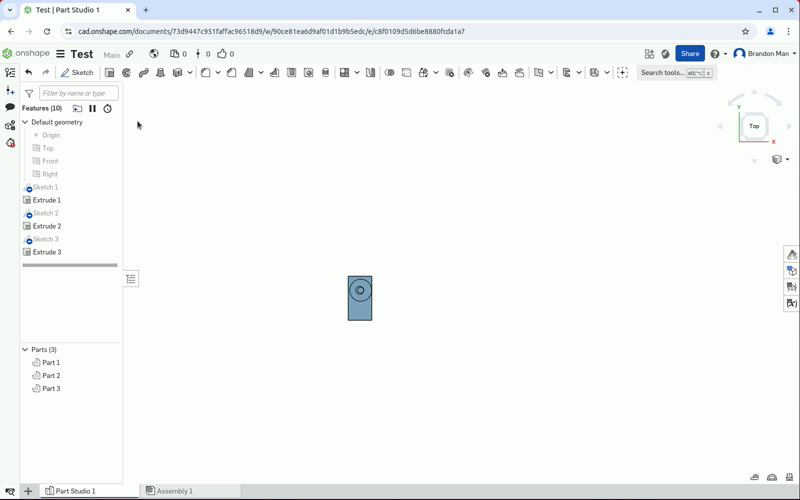
key(shift+h)
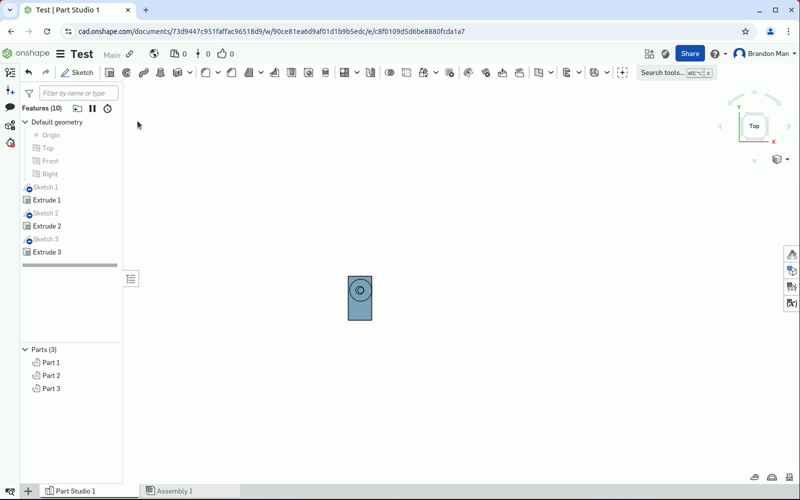
mouse_move(73, 189)
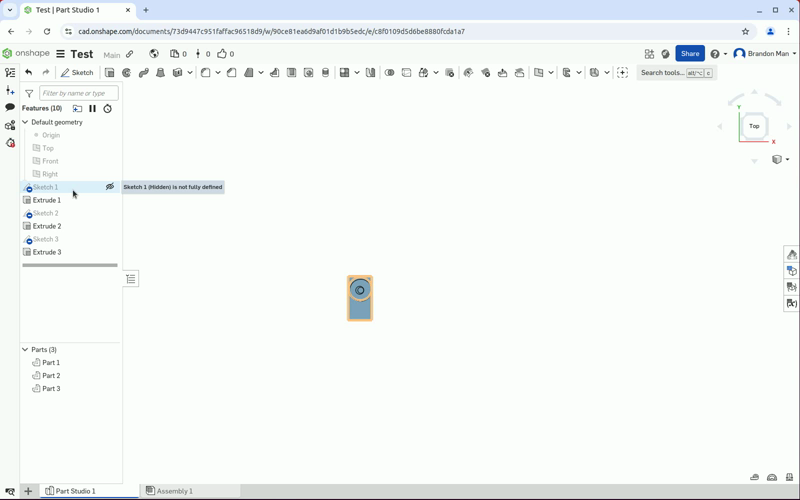
click(73, 189)
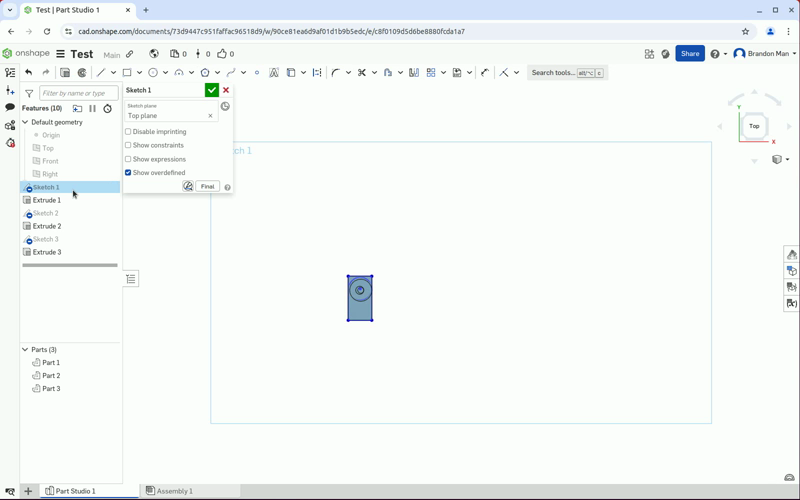
mouse_move(229, 92)
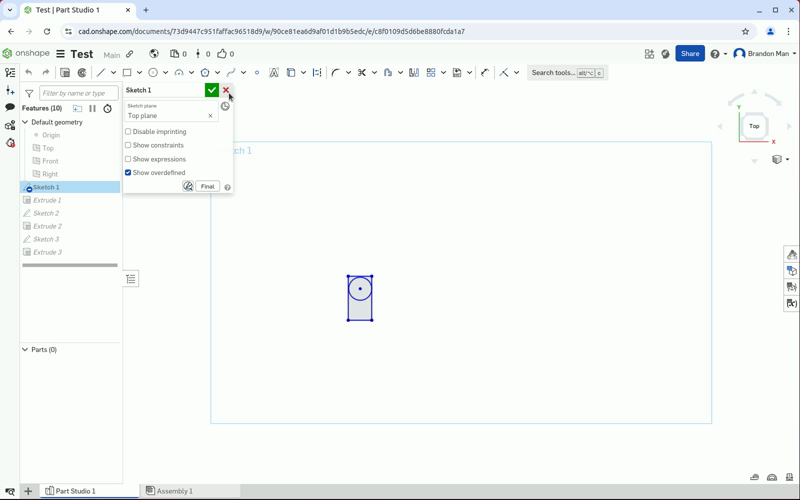
click(229, 92)
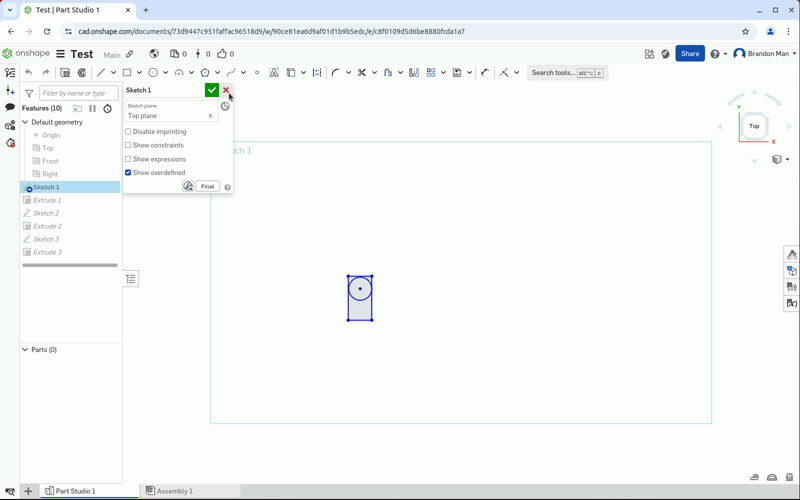
key(shift+s)
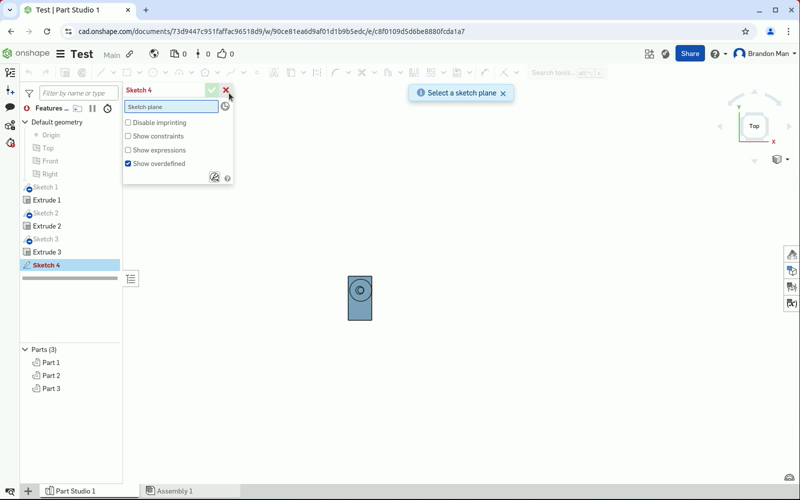
mouse_move(73, 150)
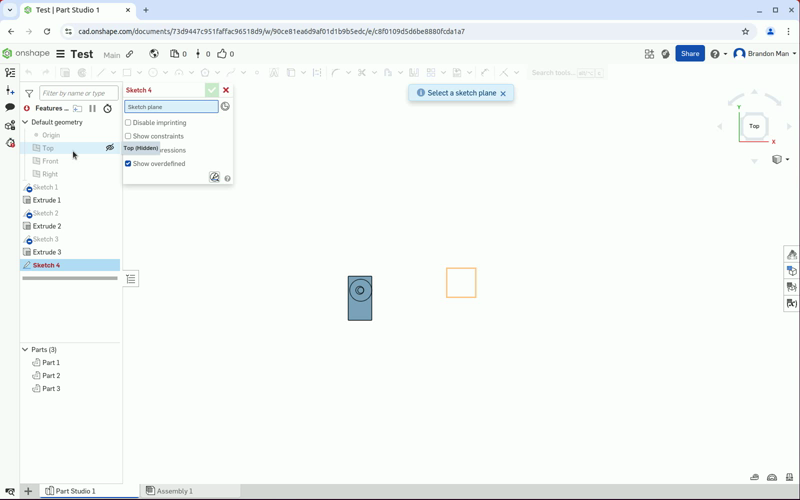
click(73, 150)
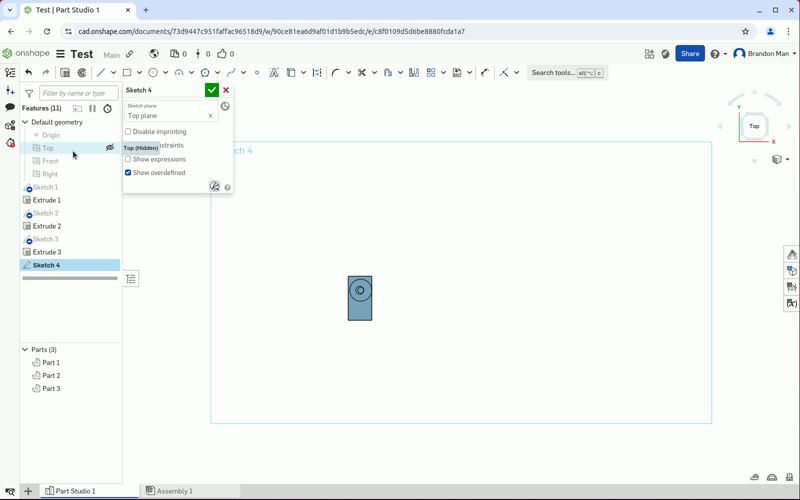
mouse_move(73, 352)
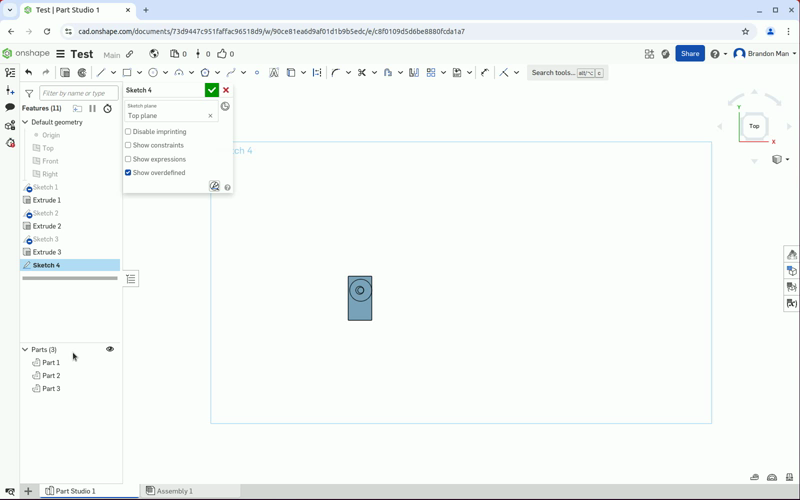
key(y)
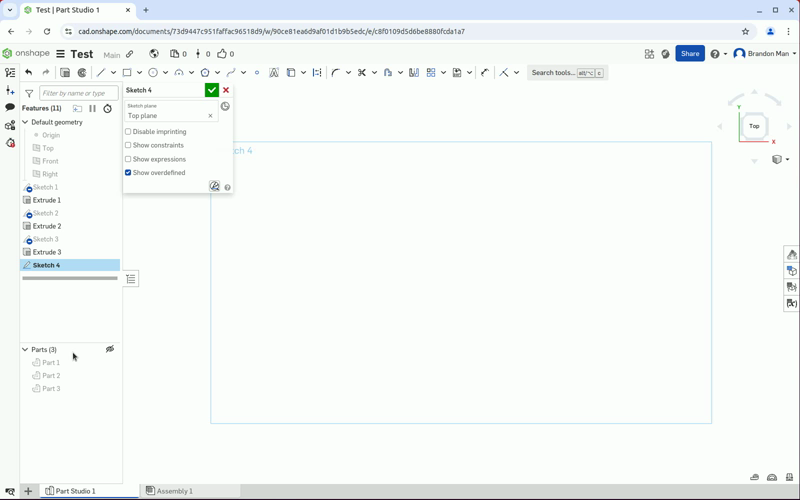
key(c)
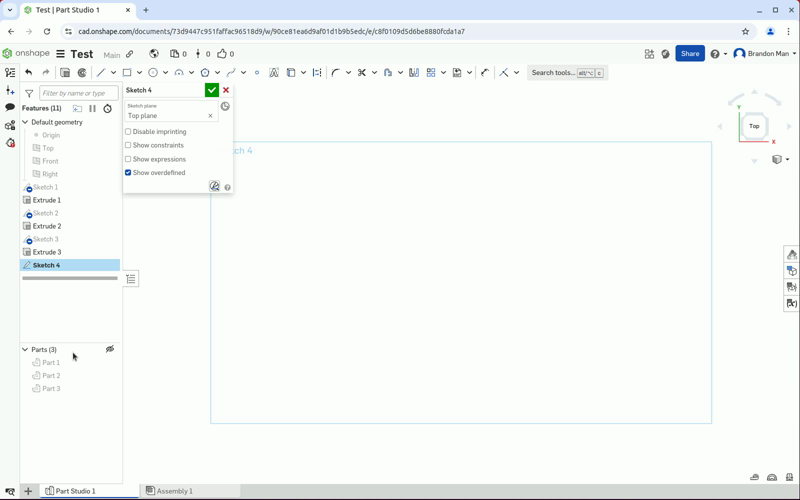
key_down(shift)
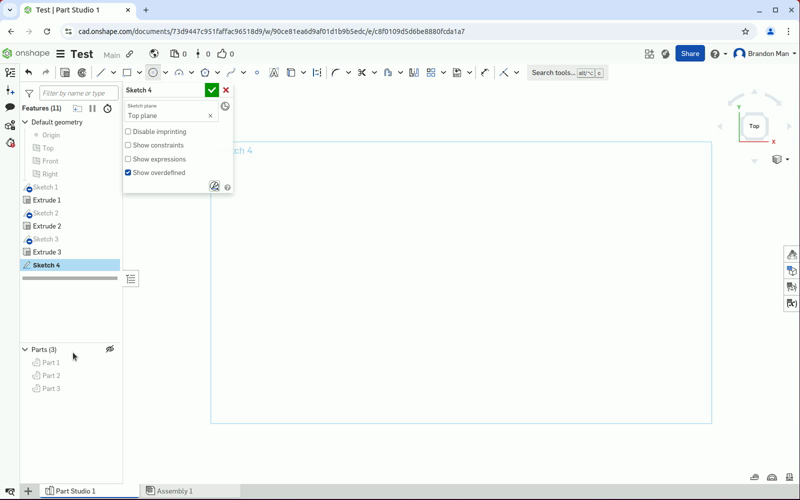
mouse_move(360, 290)
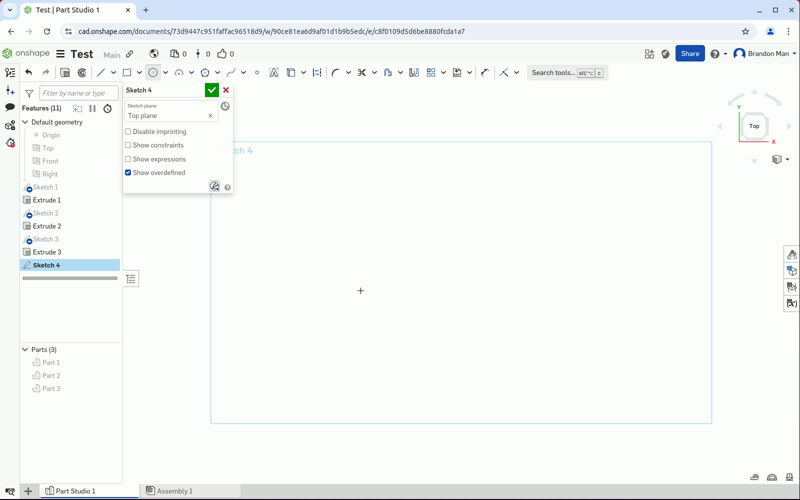
click(360, 290)
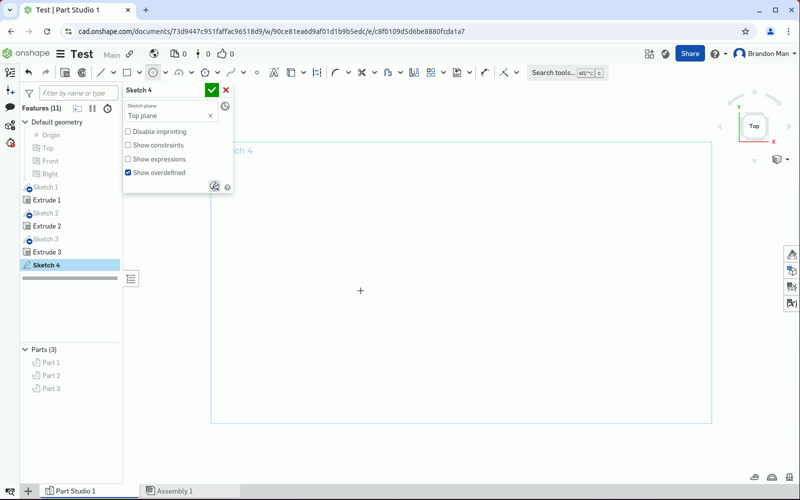
key_up(shift)
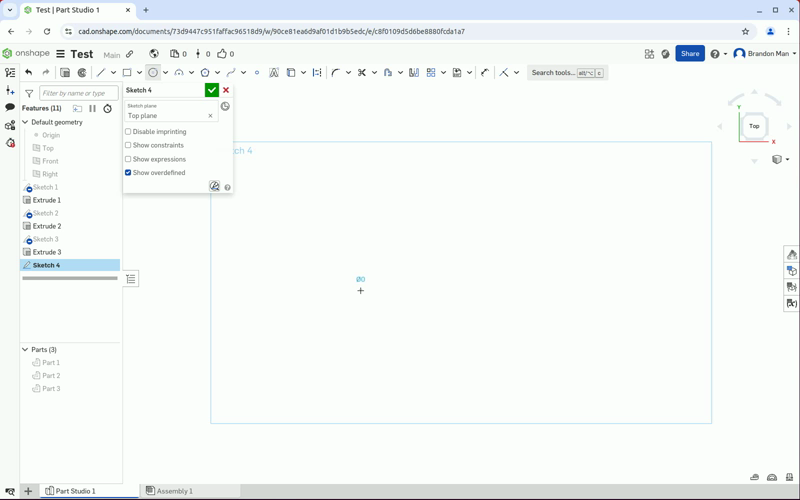
mouse_move(371, 290)
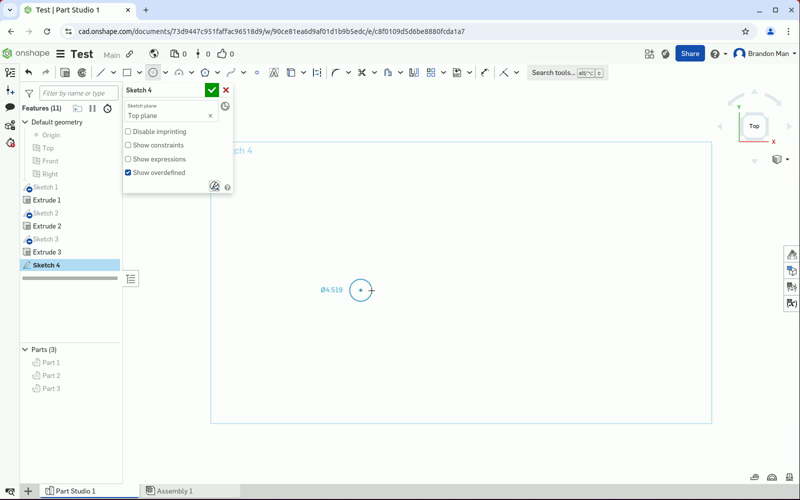
click(371, 290)
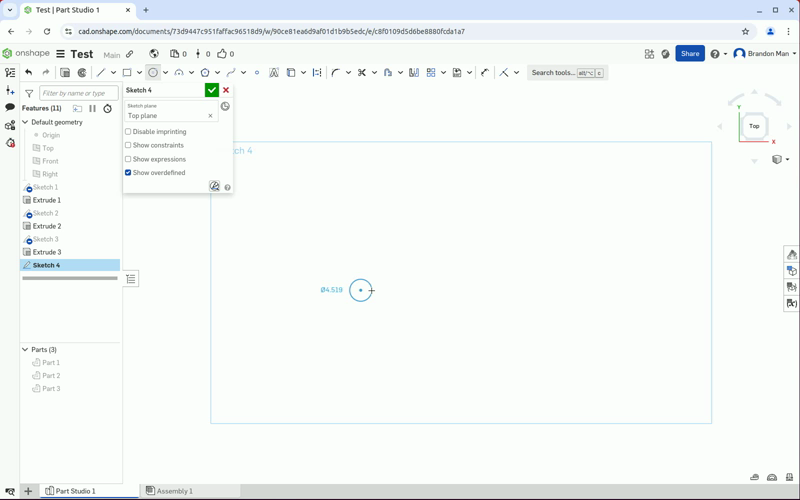
key(esc)
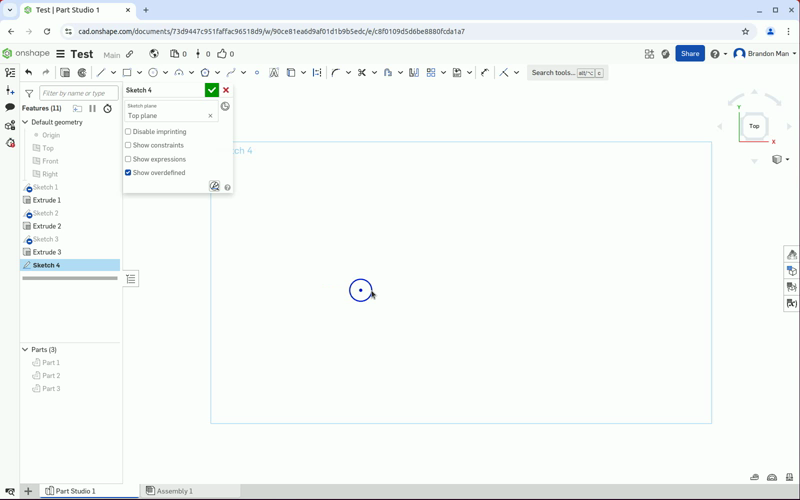
key(c)
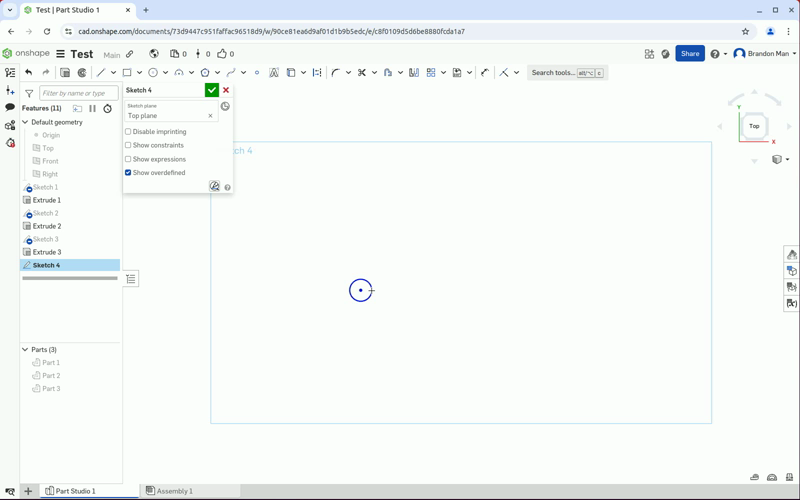
key_down(shift)
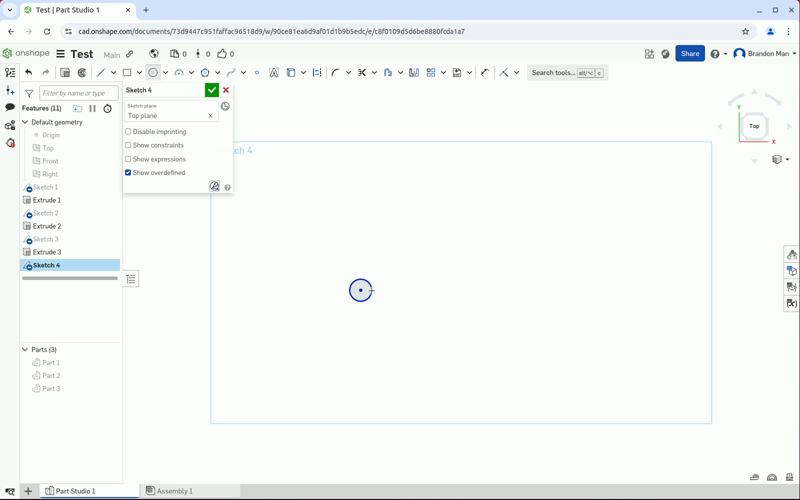
mouse_move(360, 290)
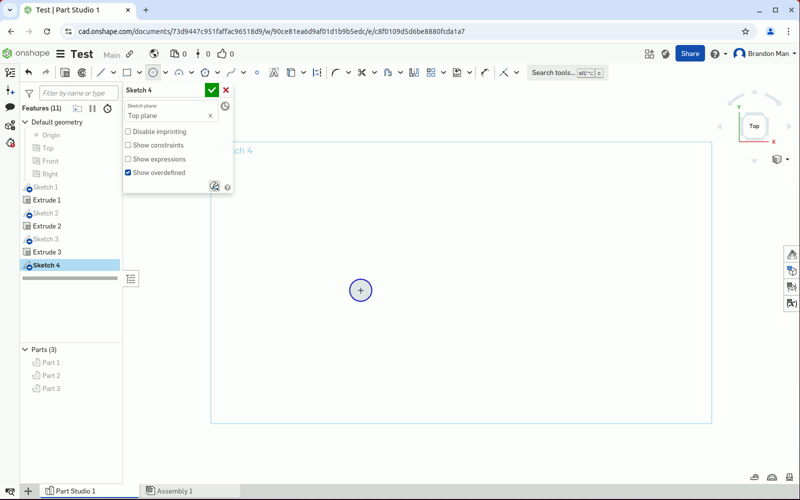
click(360, 290)
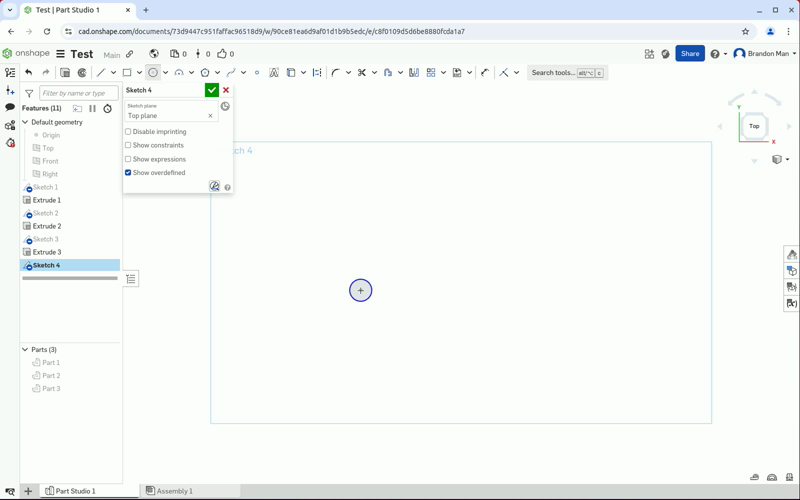
key_up(shift)
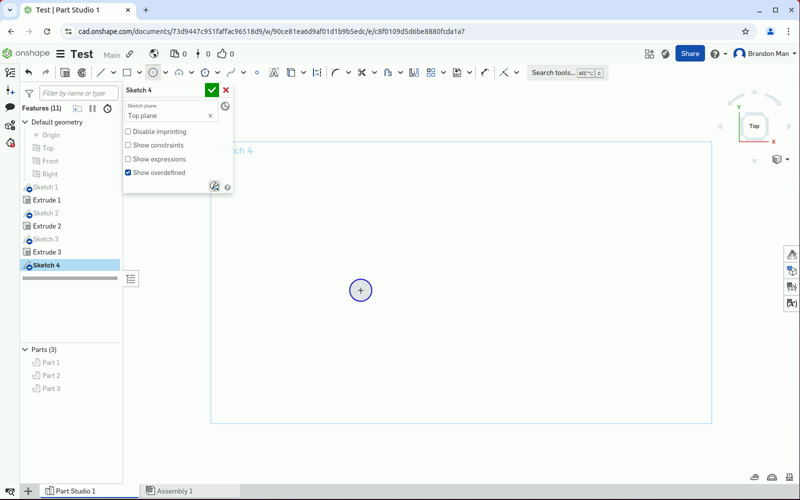
mouse_move(363, 290)
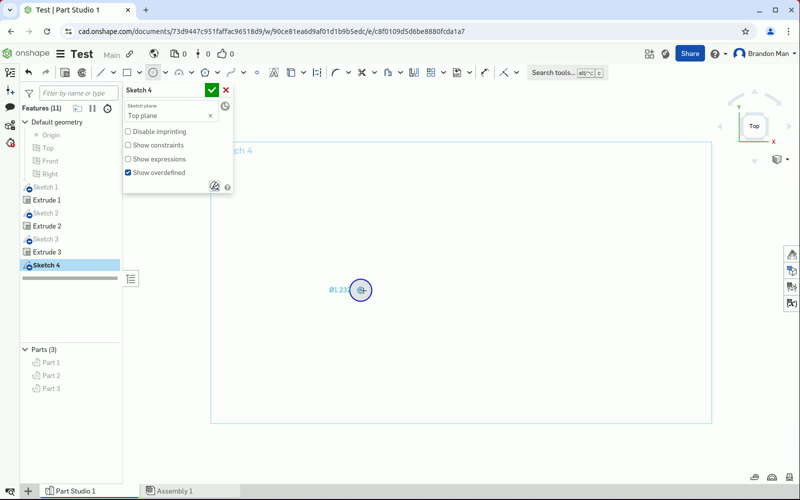
scroll(6)
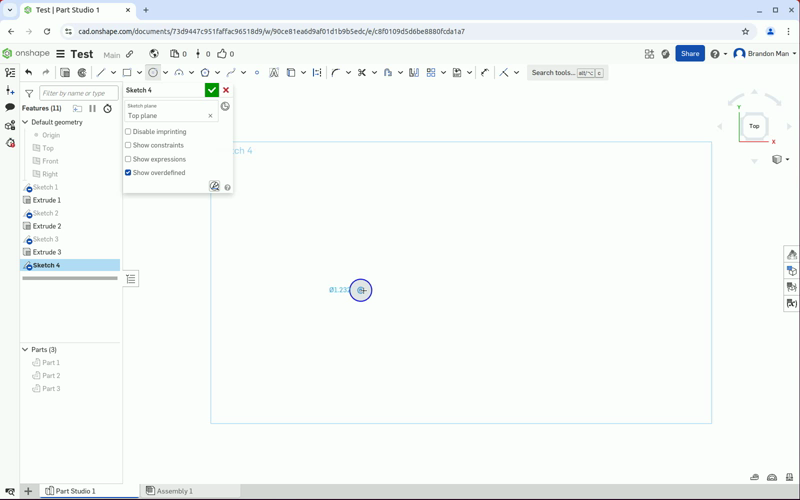
scroll(6)
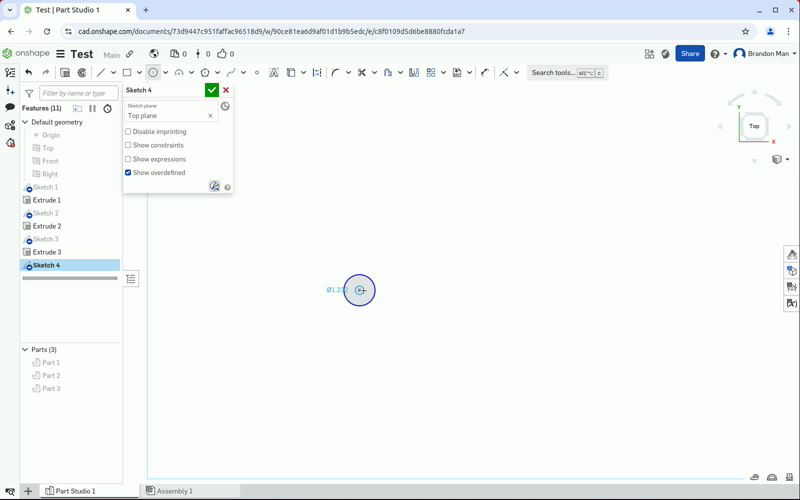
scroll(6)
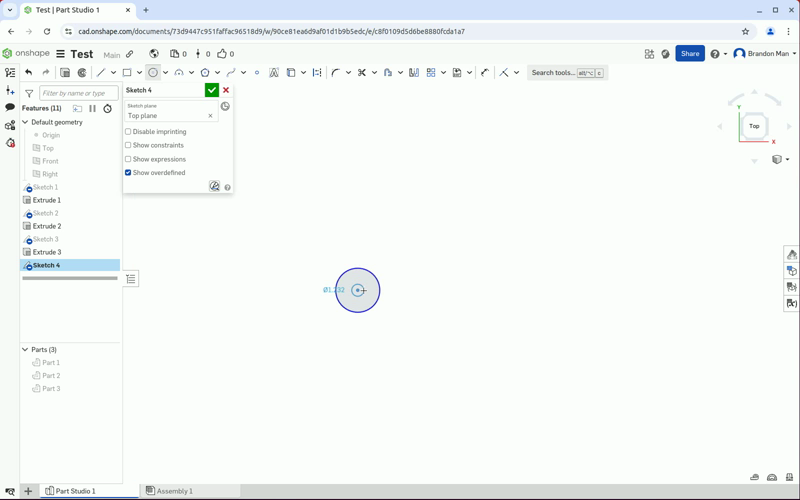
scroll(6)
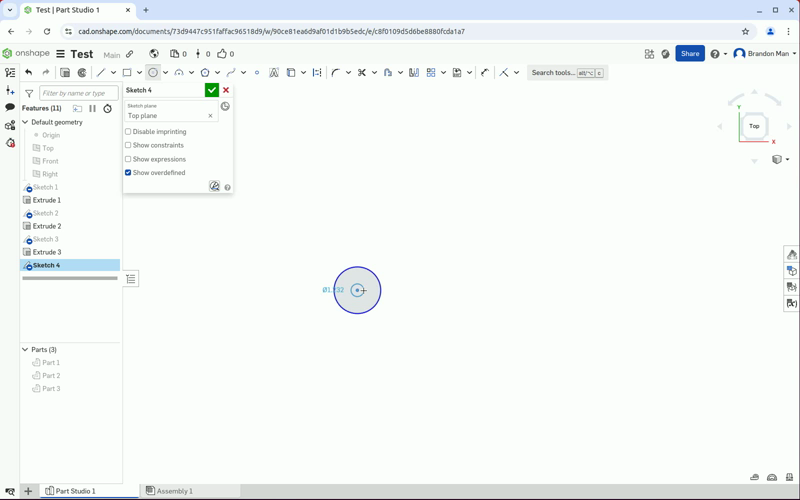
scroll(6)
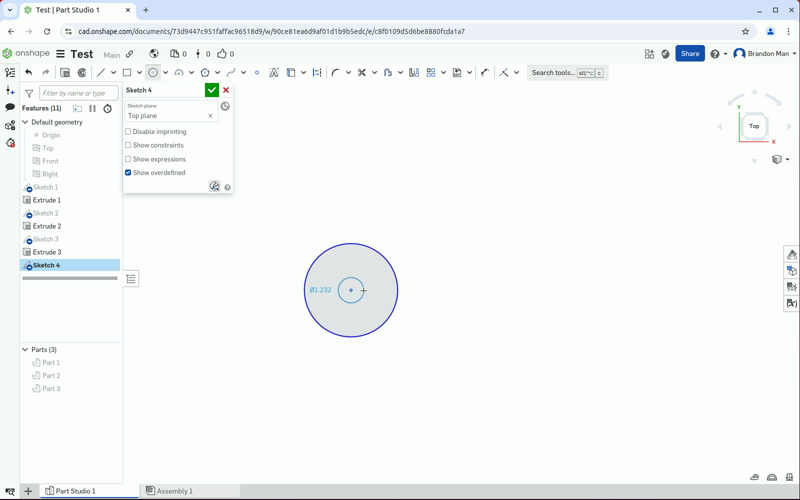
scroll(6)
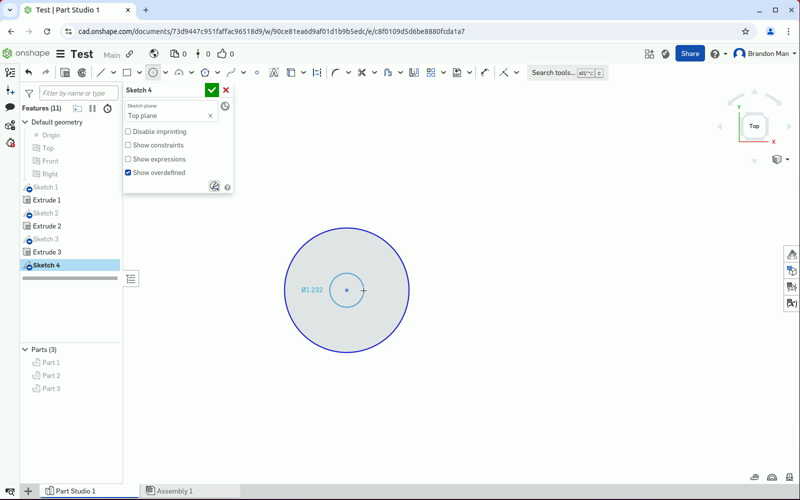
scroll(6)
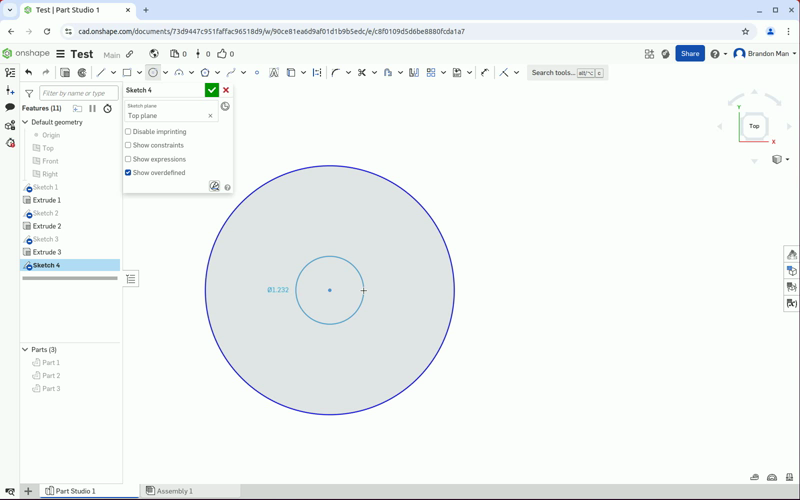
click(363, 290)
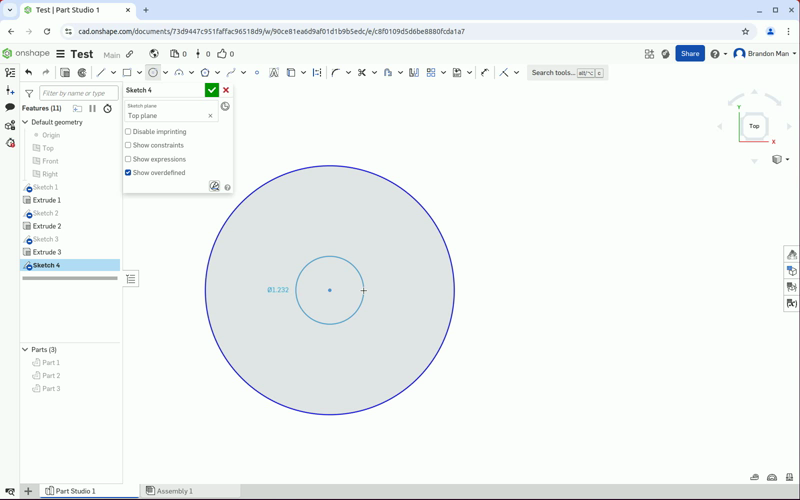
scroll(-6)
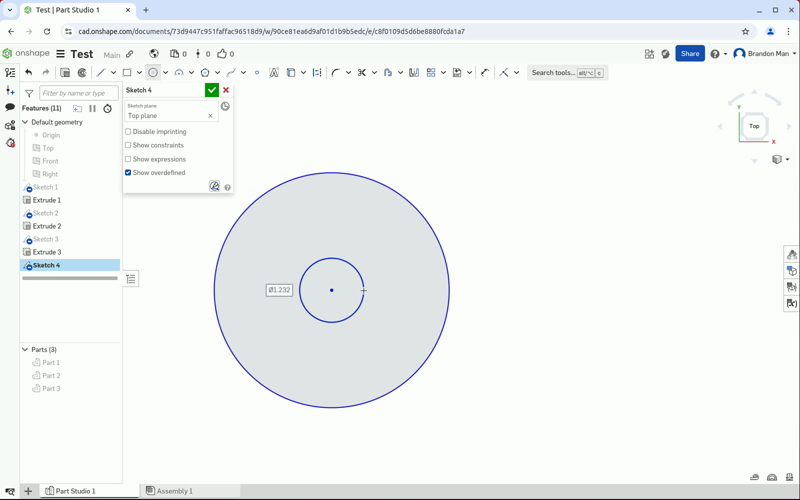
scroll(-6)
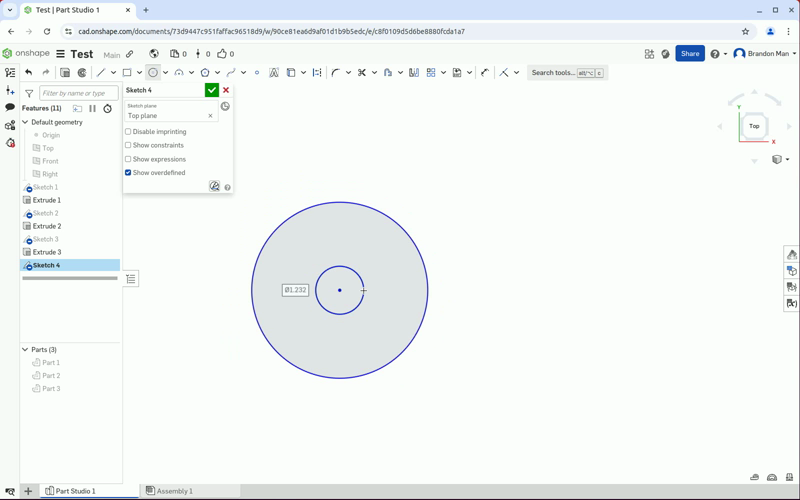
scroll(-6)
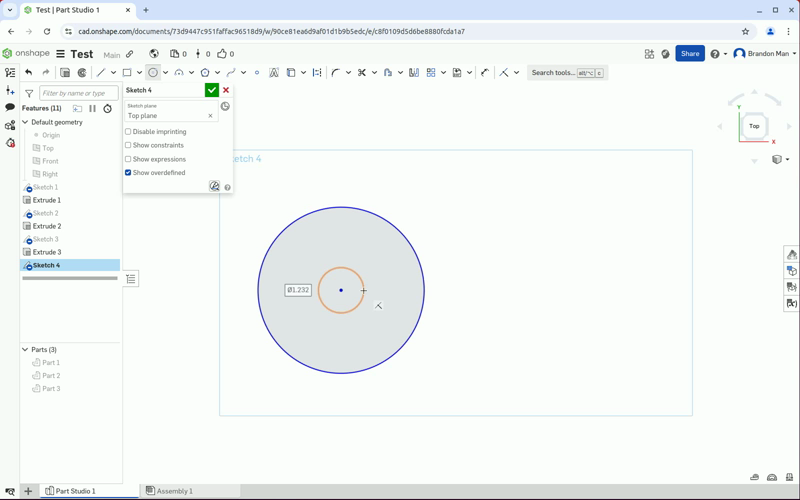
scroll(-6)
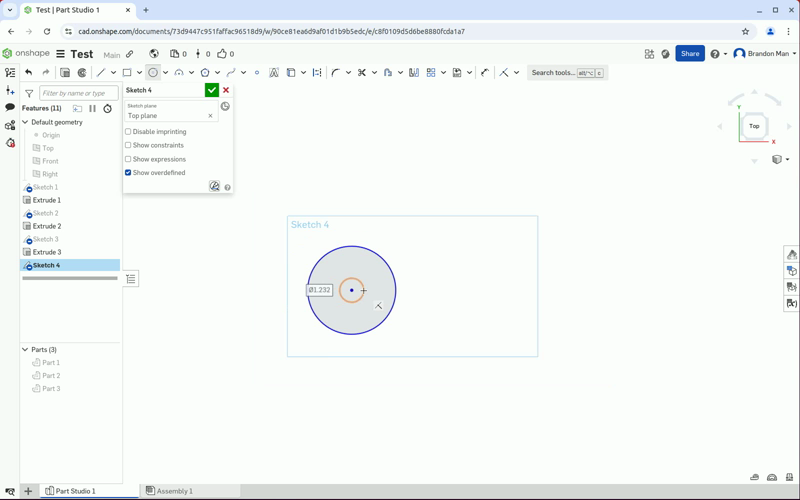
scroll(-6)
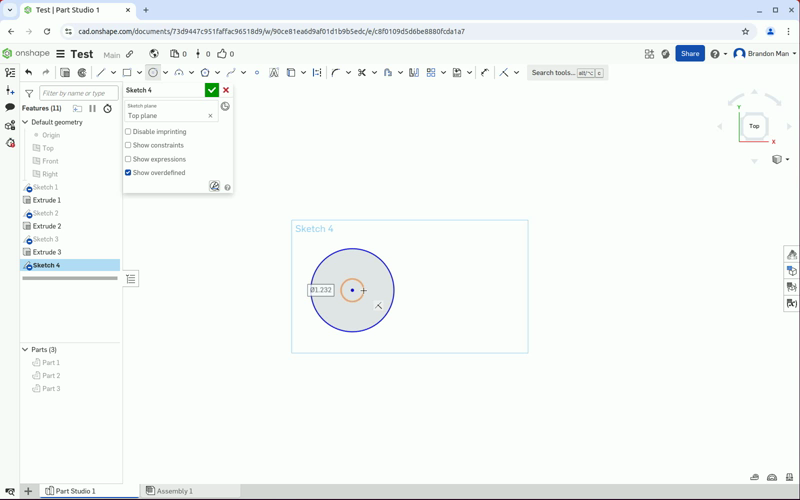
scroll(-6)
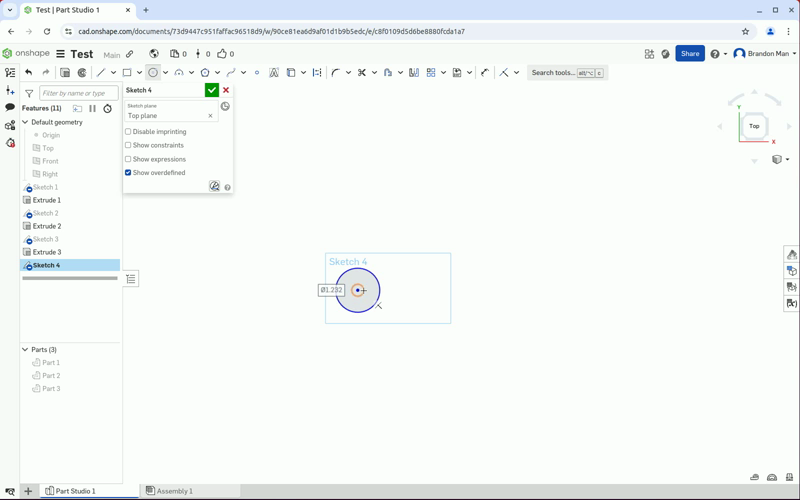
scroll(-6)
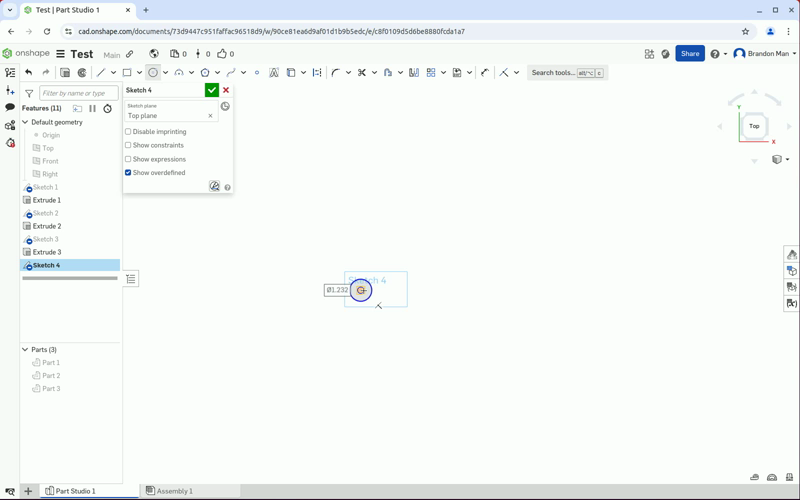
key(esc)
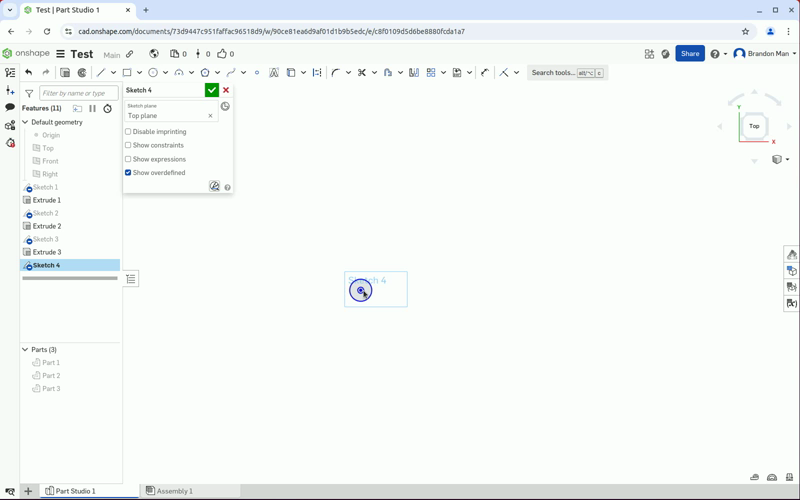
mouse_move(368, 288)
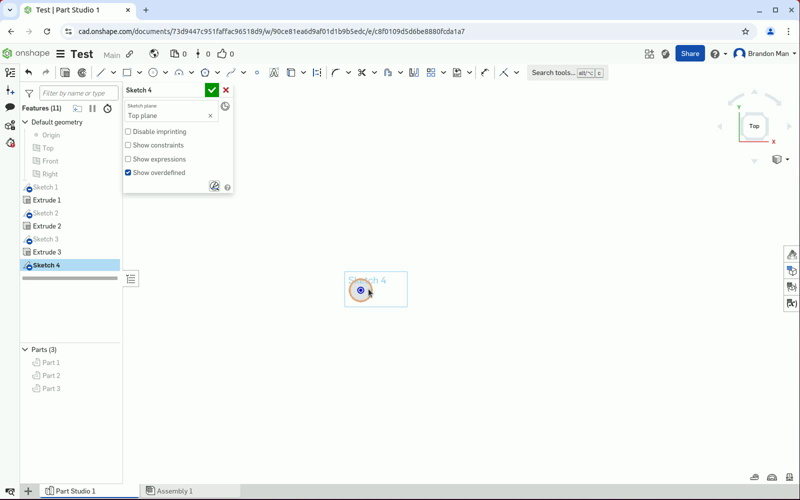
scroll(6)
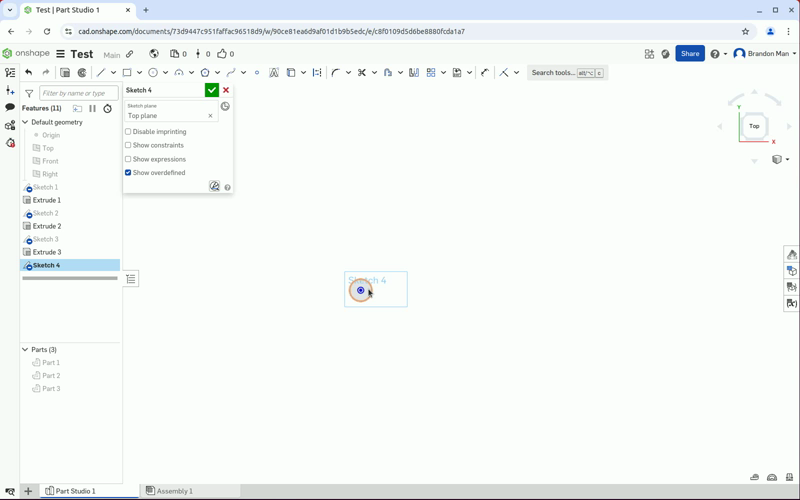
scroll(6)
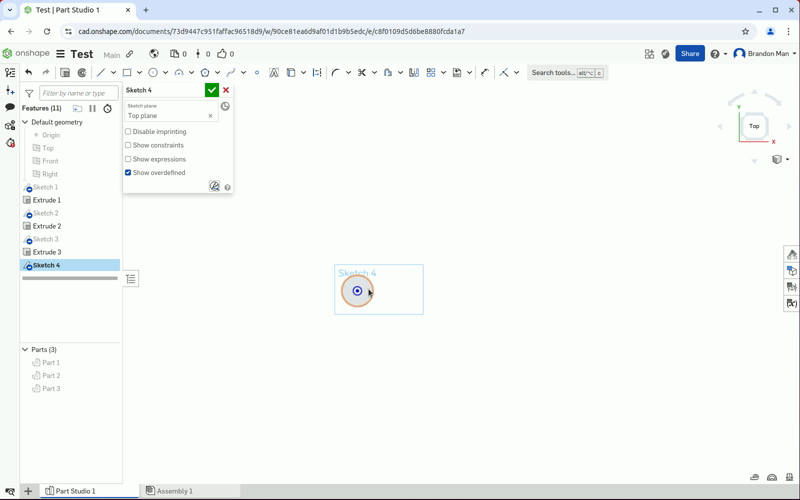
scroll(6)
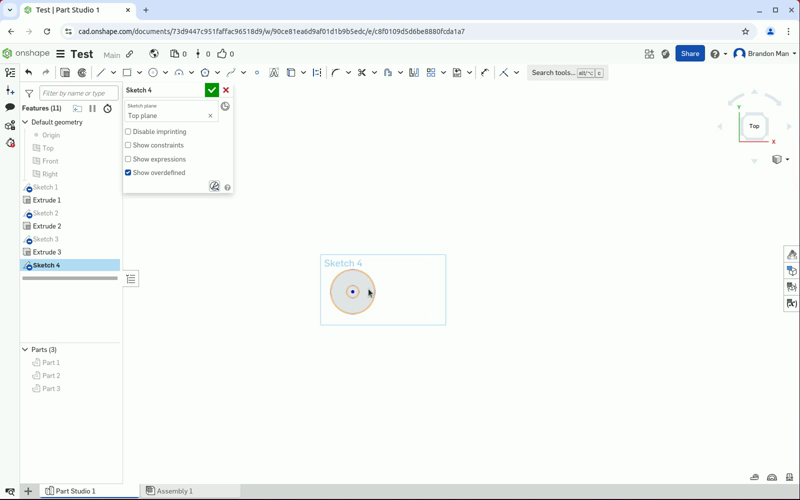
scroll(6)
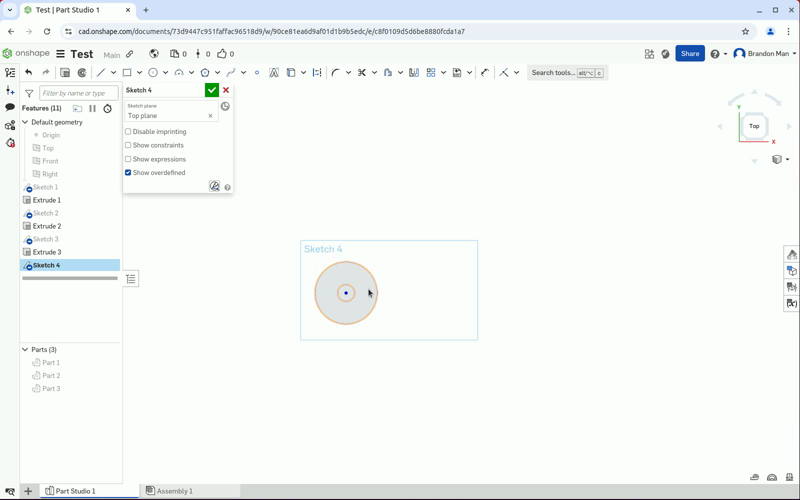
scroll(6)
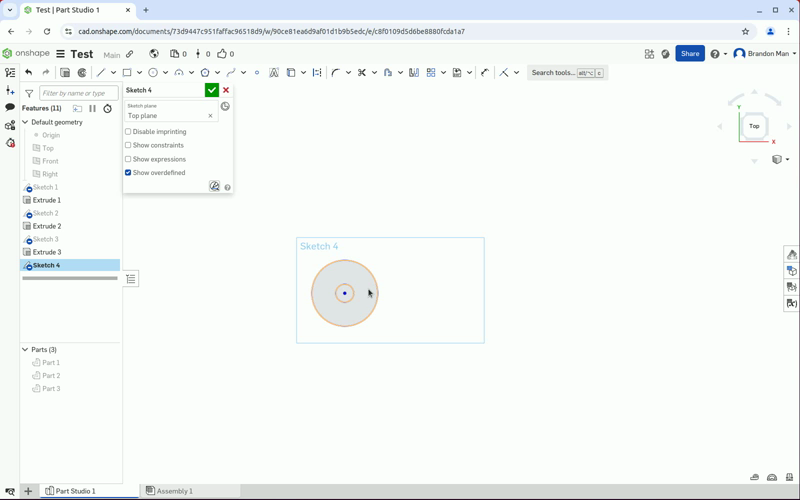
scroll(6)
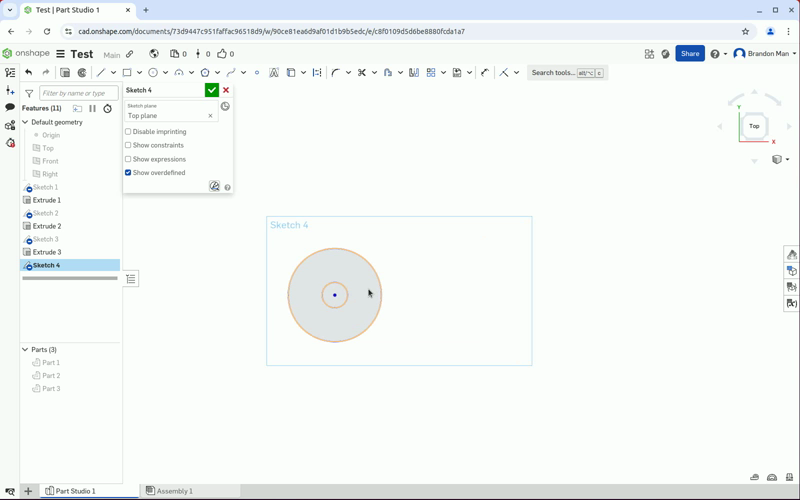
scroll(6)
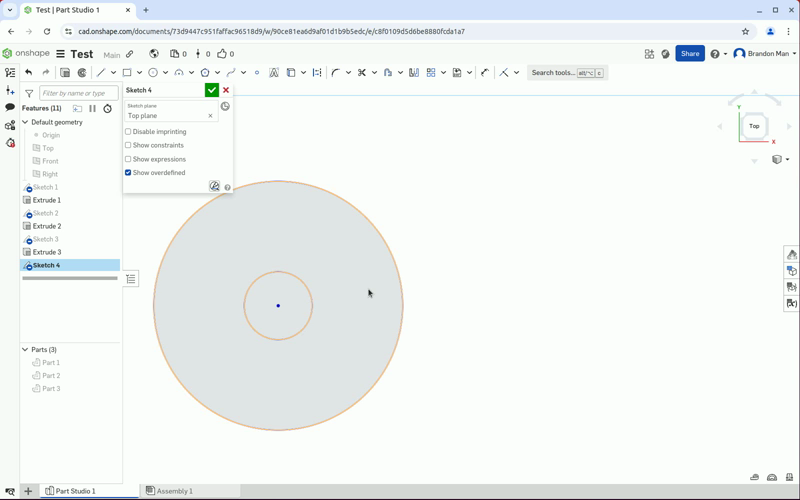
click(368, 288)
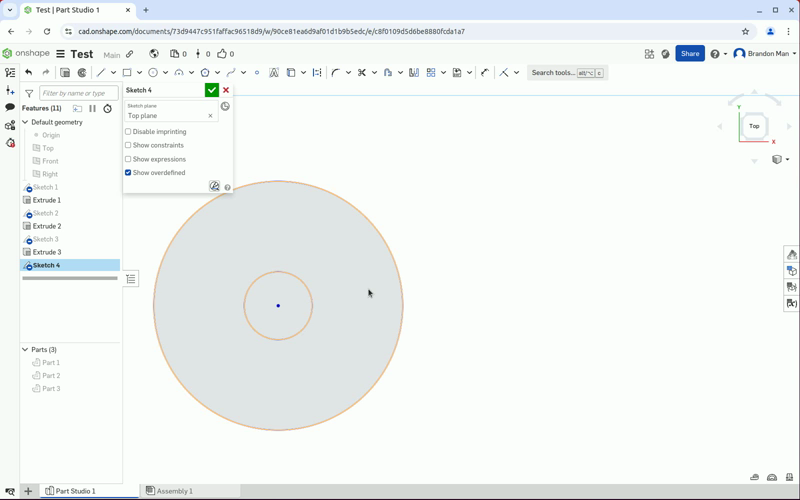
scroll(-6)
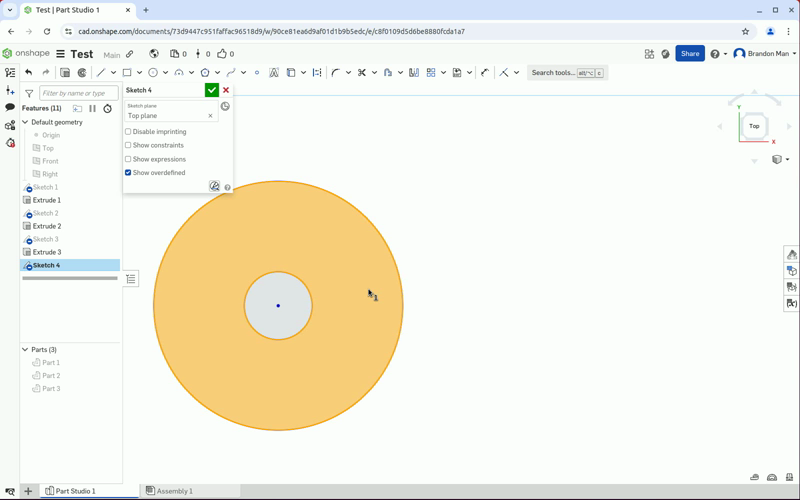
scroll(-6)
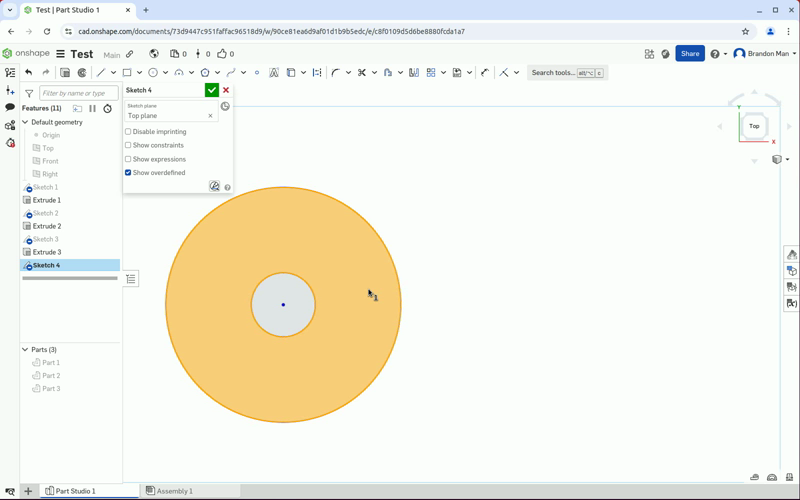
scroll(-6)
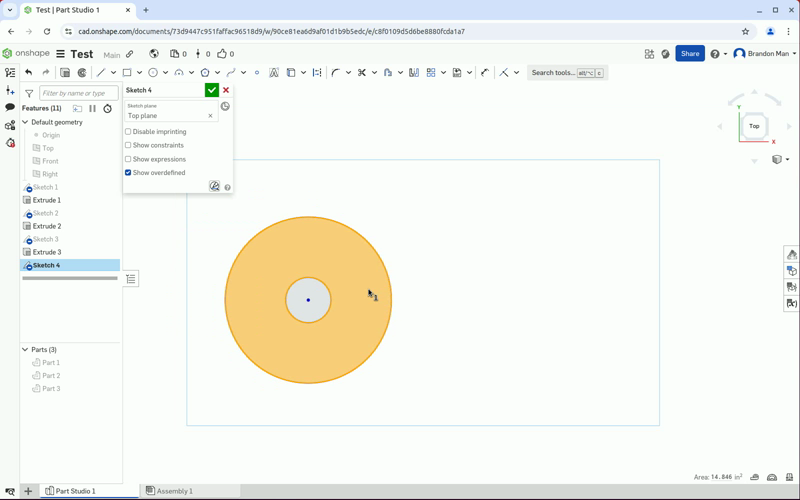
scroll(-6)
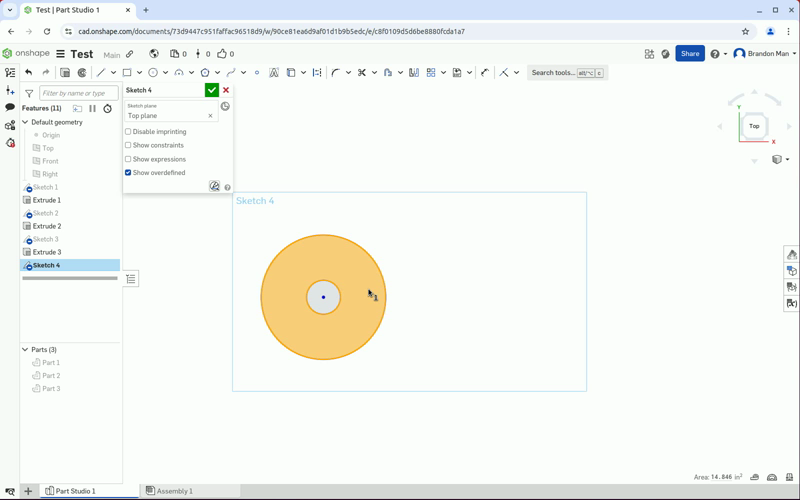
scroll(-6)
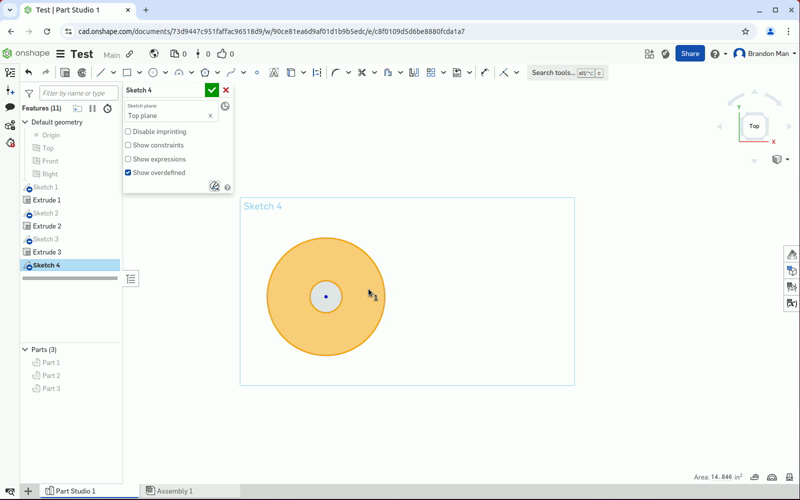
scroll(-6)
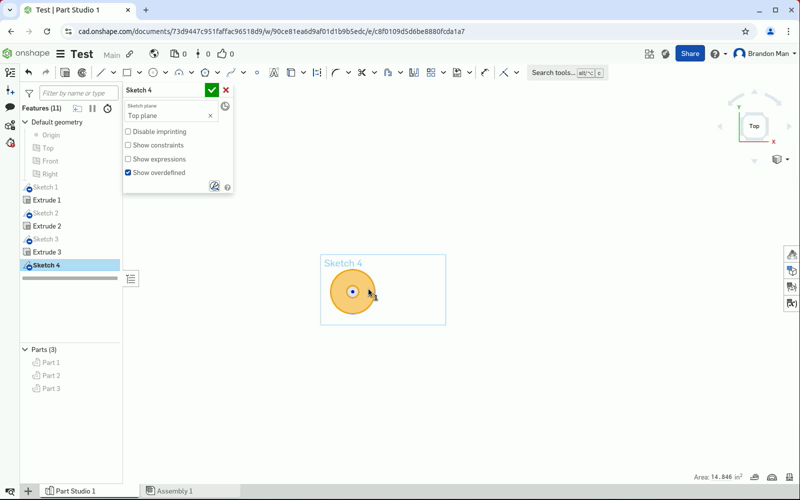
scroll(-6)
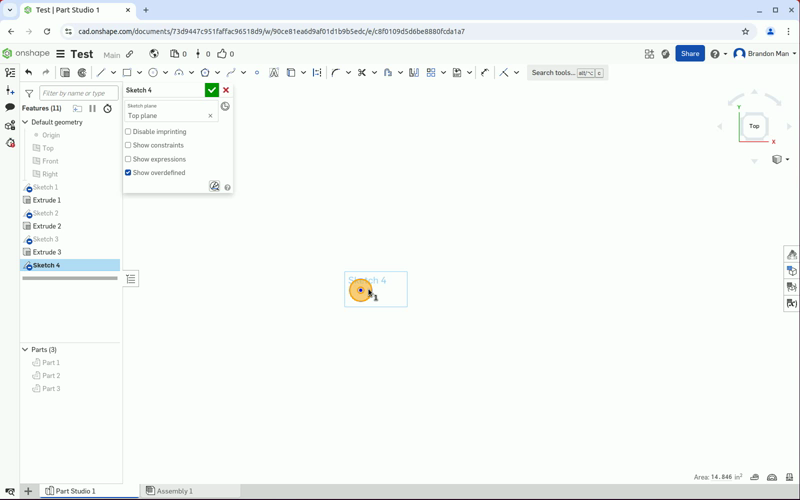
mouse_move(73, 352)
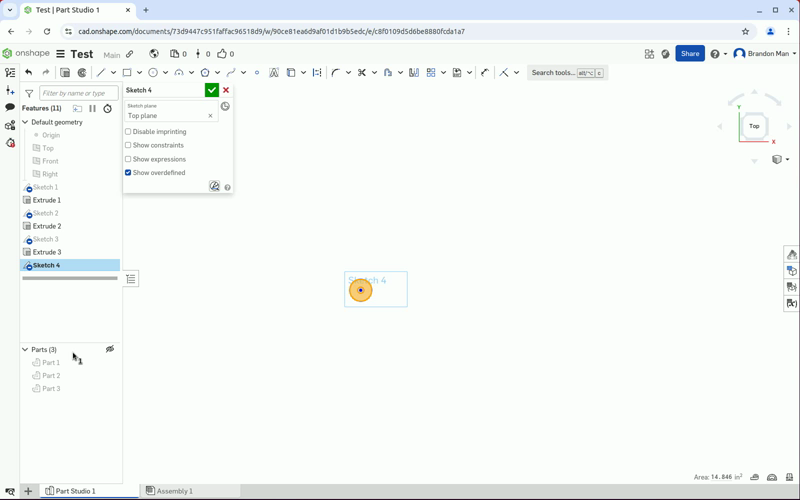
key(shift+y)
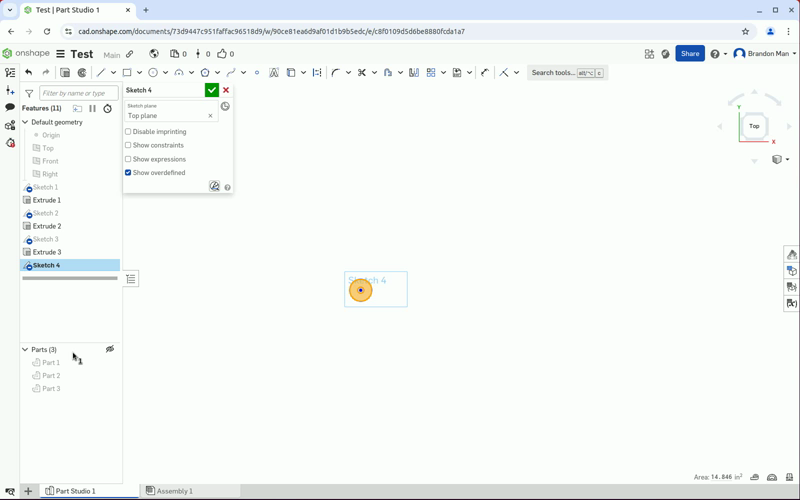
key(shift+e)
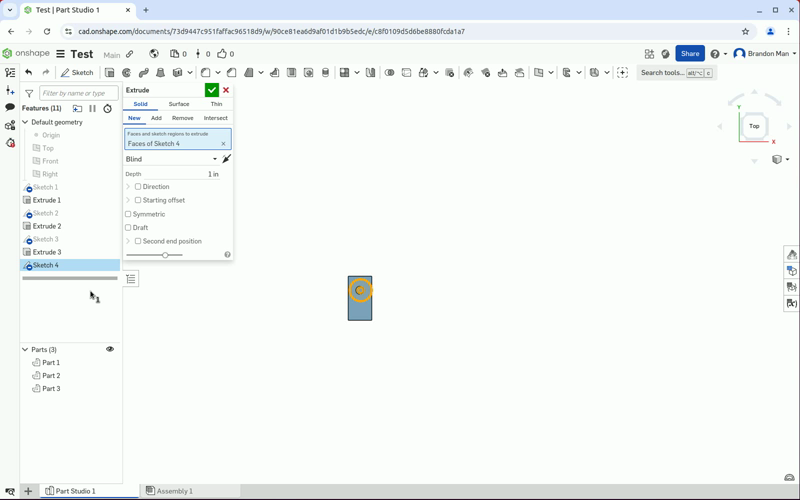
mouse_move(143, 106)
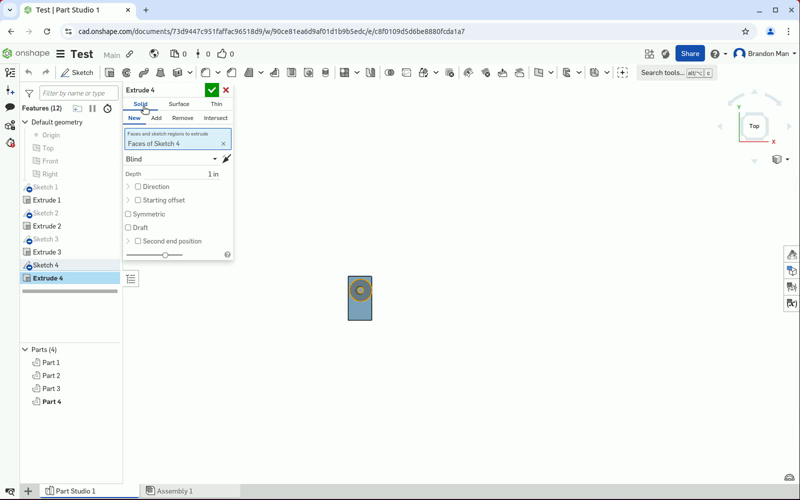
click(143, 106)
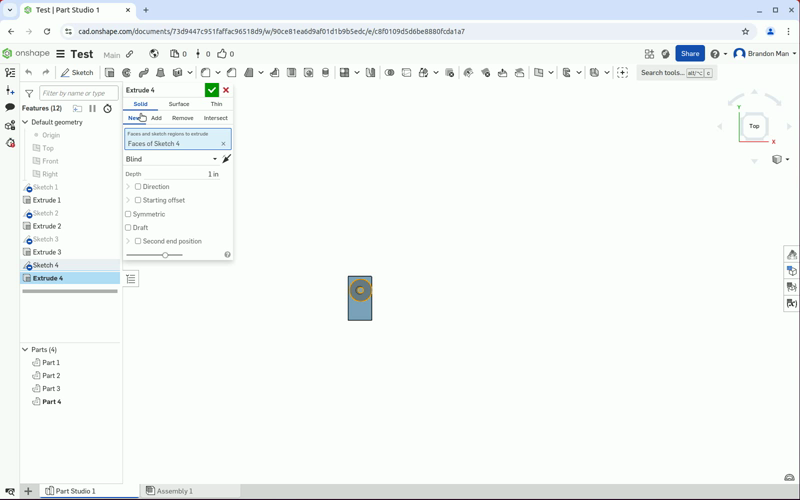
mouse_move(137, 120)
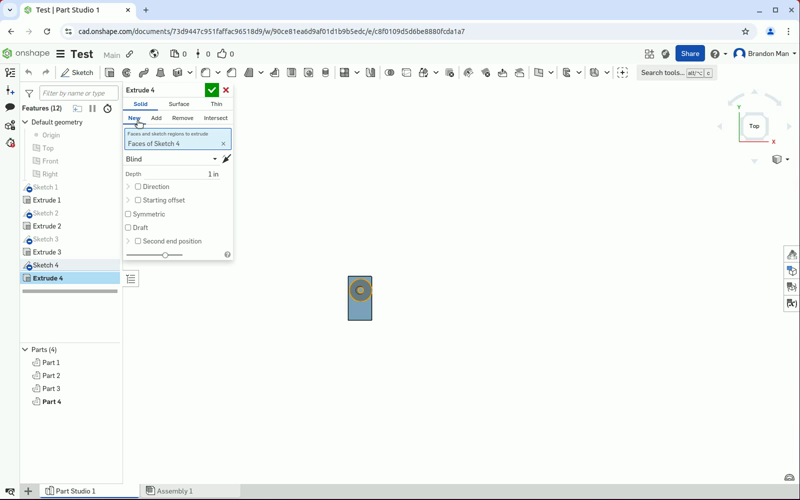
click(137, 120)
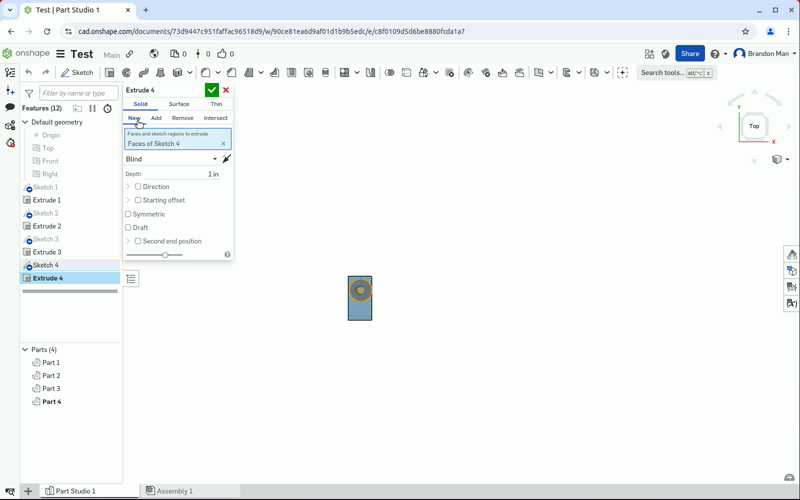
key(tab, 4)
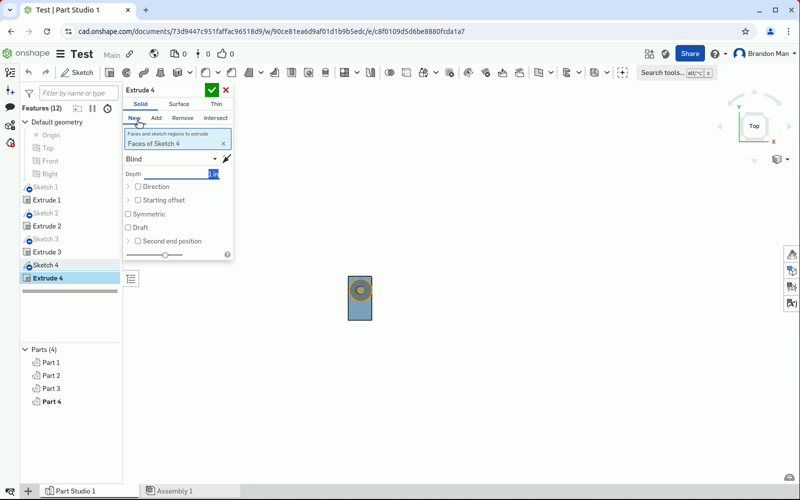
text(10.11)
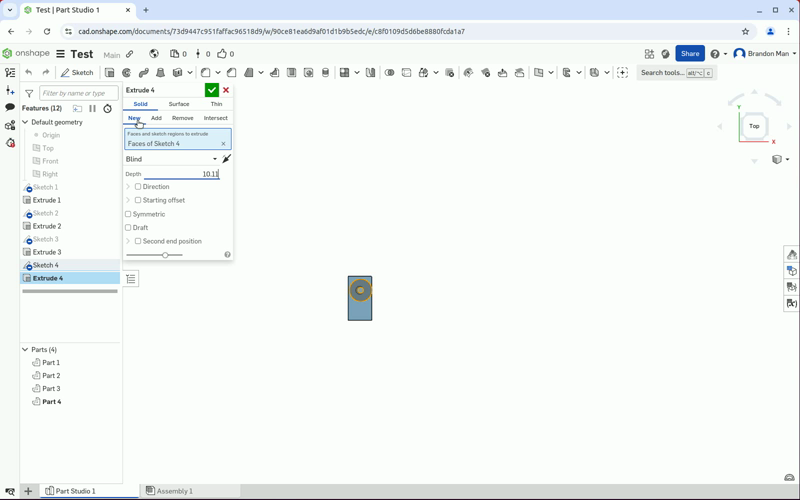
key(enter)
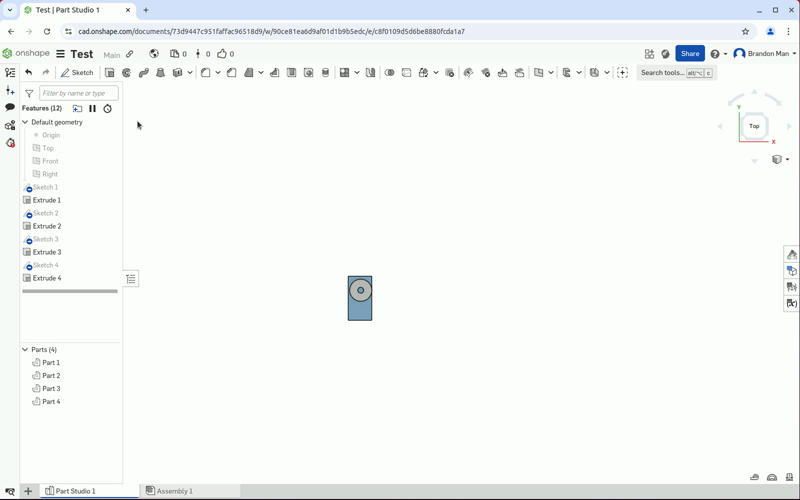
key(shift+h)
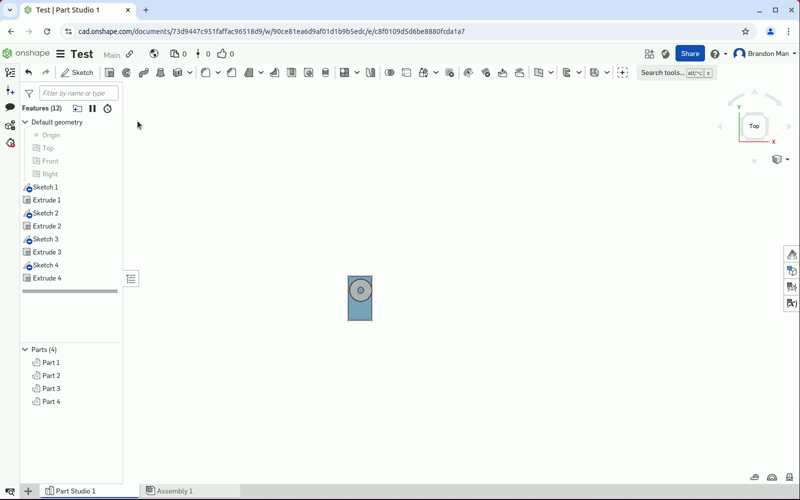
key(shift+h)
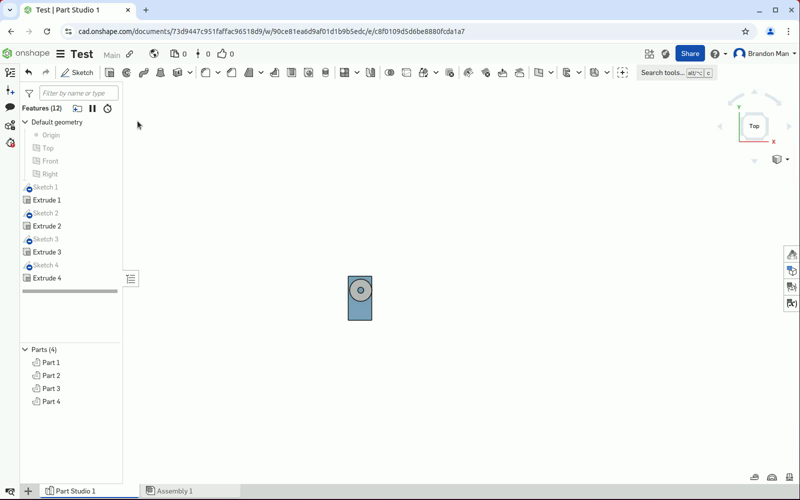
mouse_move(73, 189)
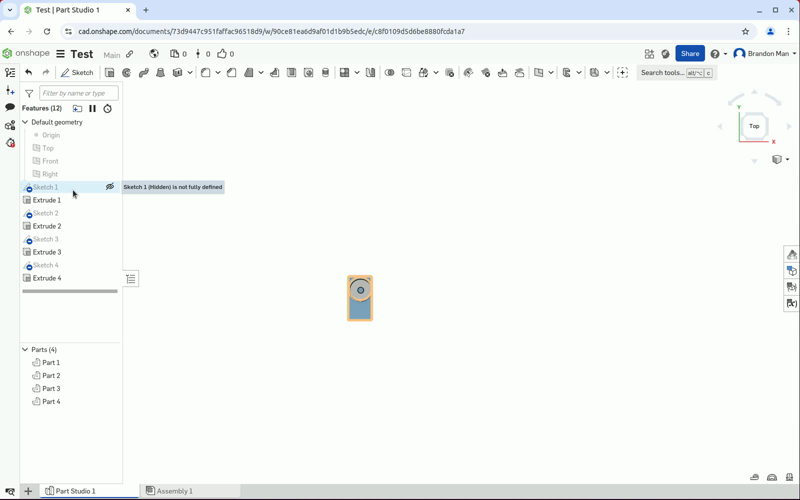
click(73, 189)
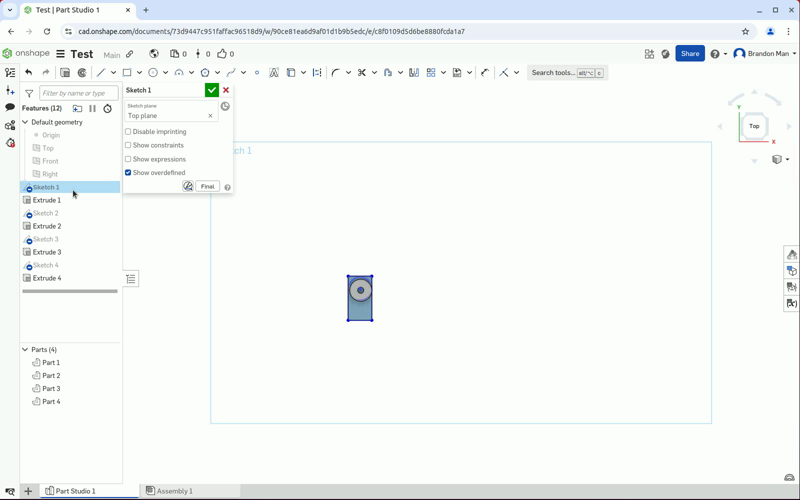
mouse_move(229, 92)
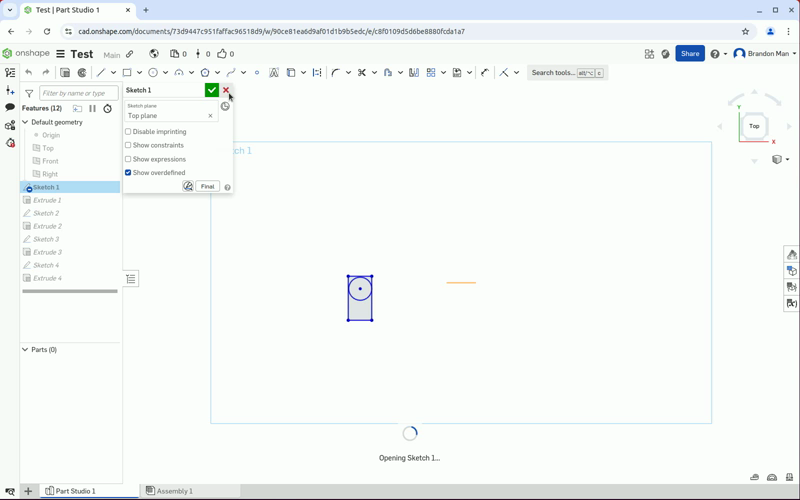
click(229, 92)
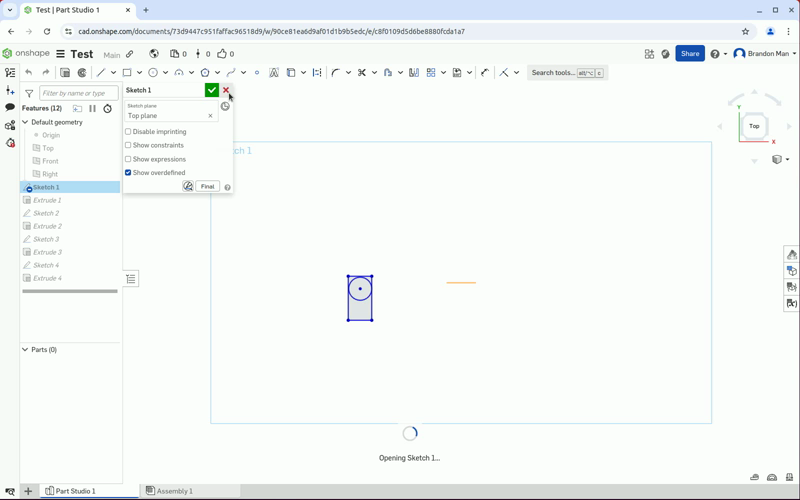
key(shift+s)
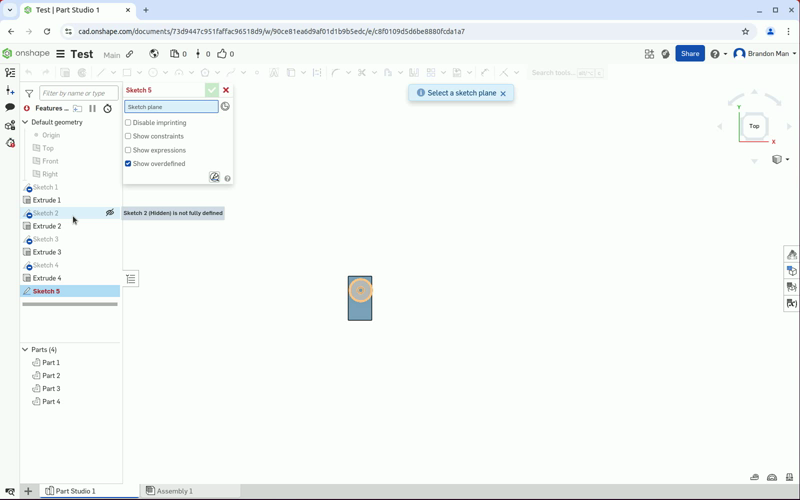
scroll(3)
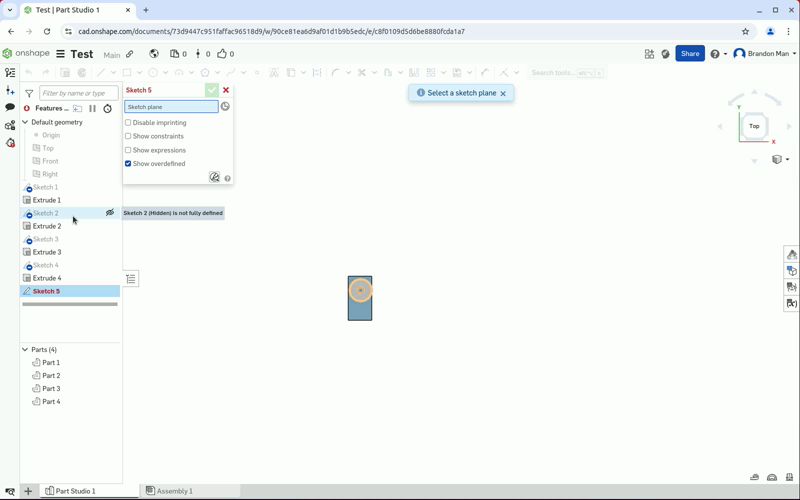
mouse_move(73, 150)
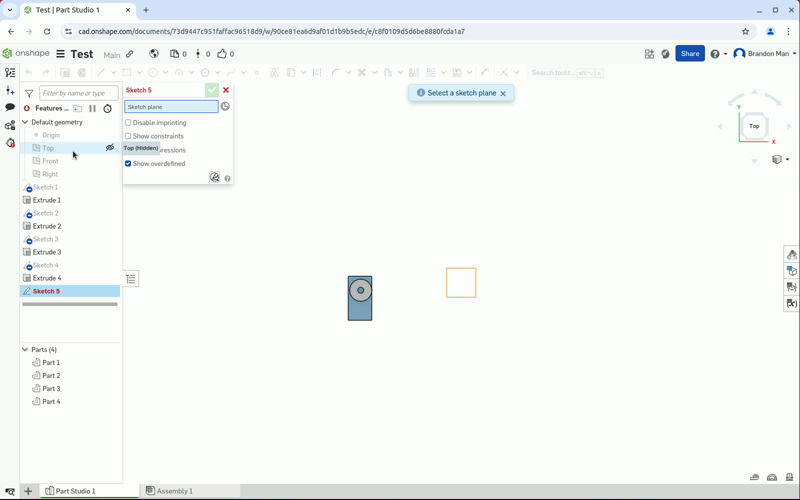
click(73, 150)
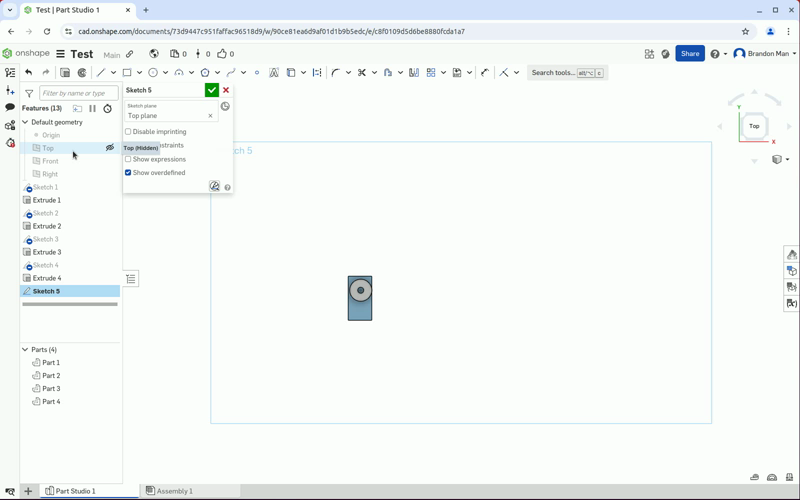
mouse_move(73, 352)
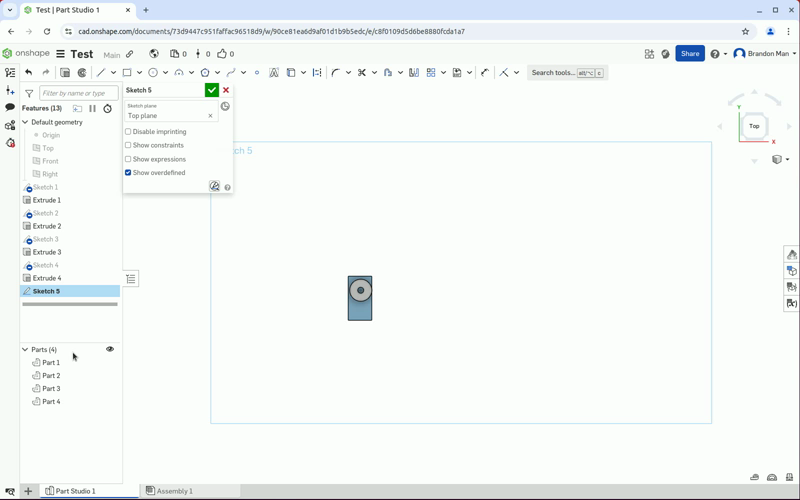
key(y)
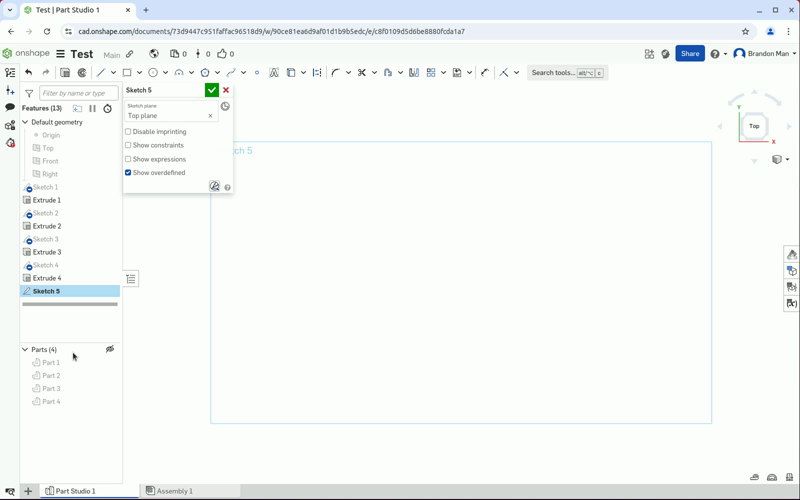
key(c)
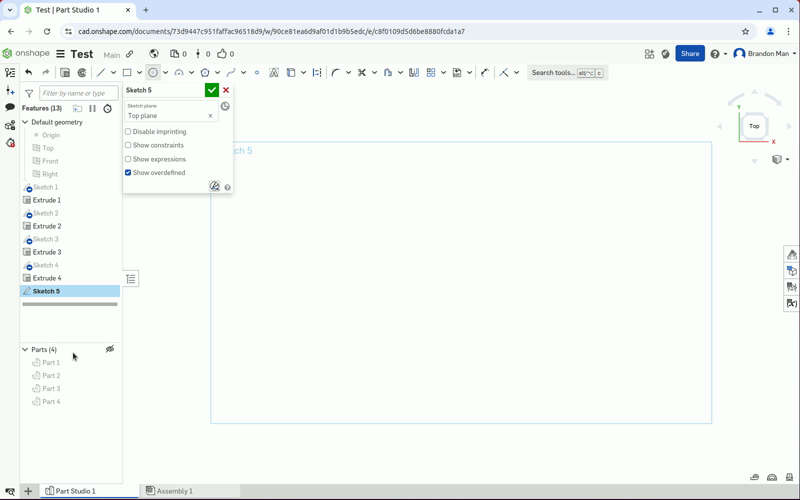
key_down(shift)
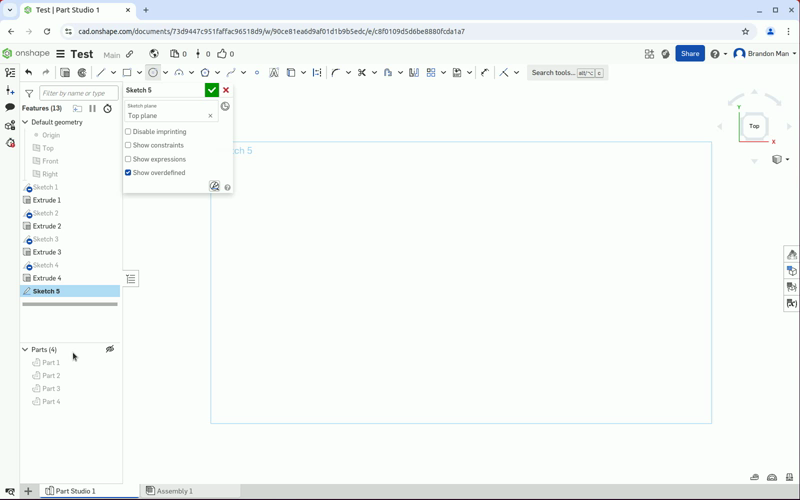
mouse_move(359, 290)
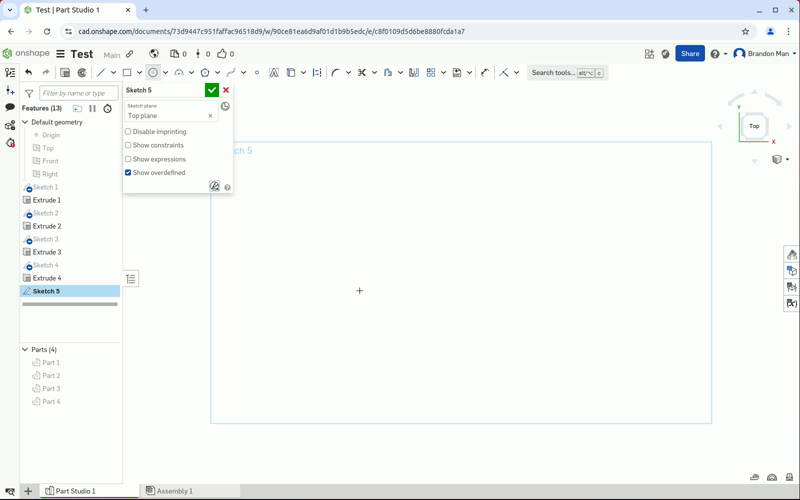
click(359, 290)
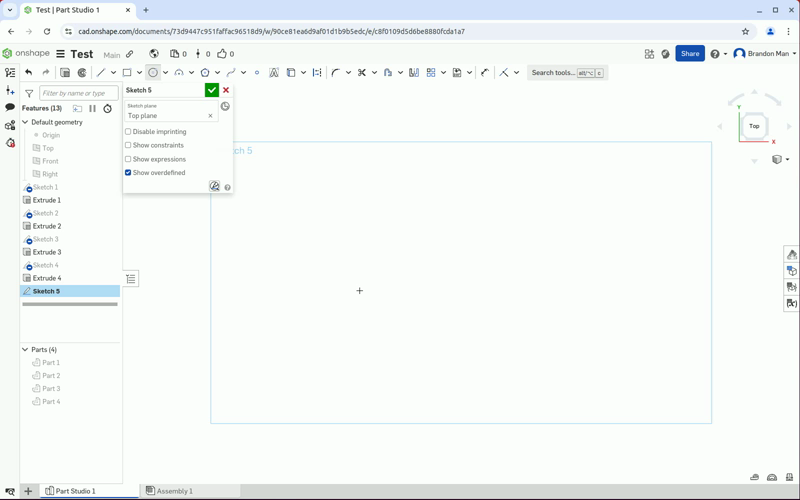
key_up(shift)
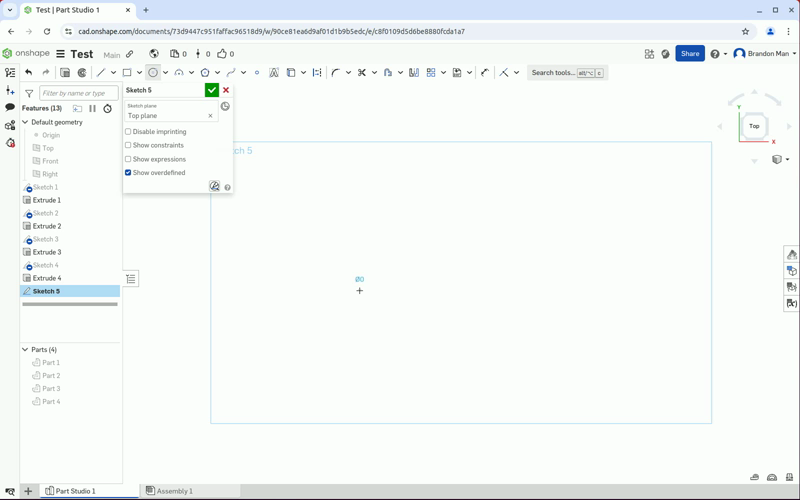
mouse_move(363, 290)
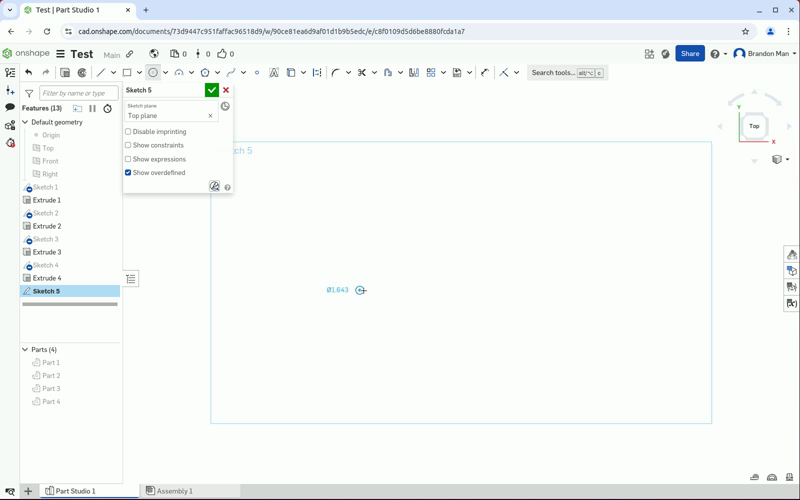
click(363, 290)
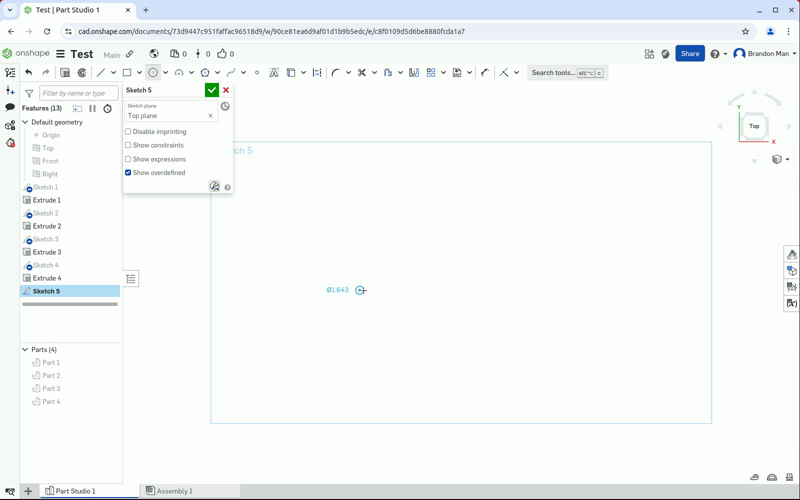
key(esc)
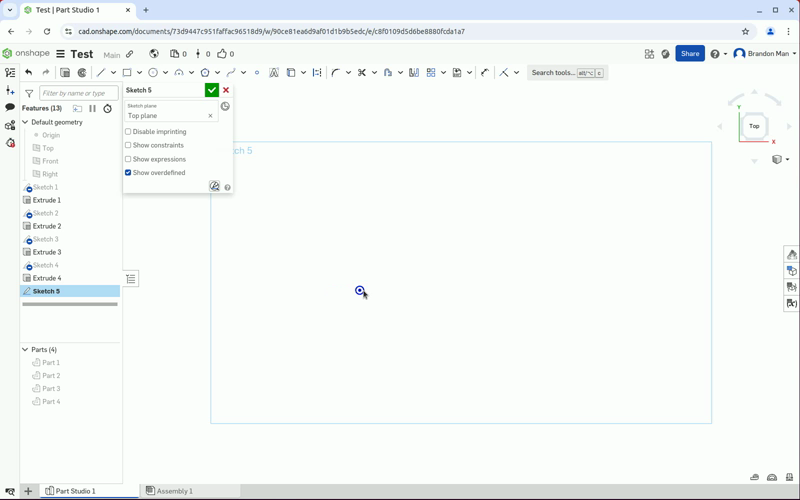
mouse_move(362, 290)
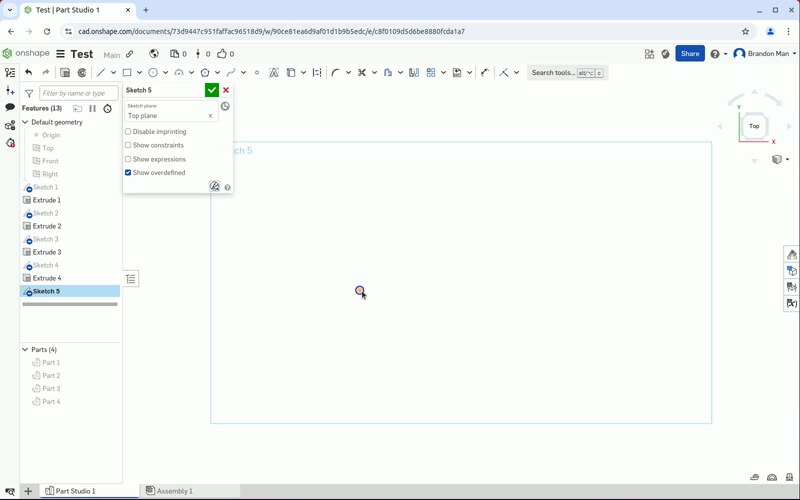
scroll(6)
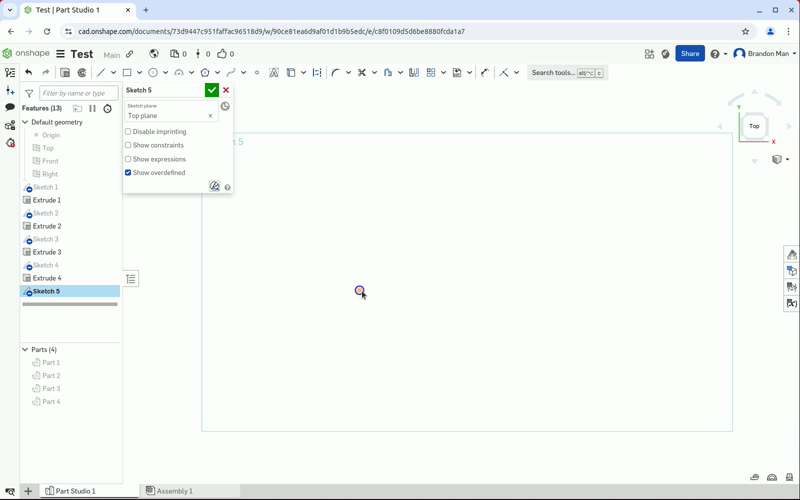
scroll(6)
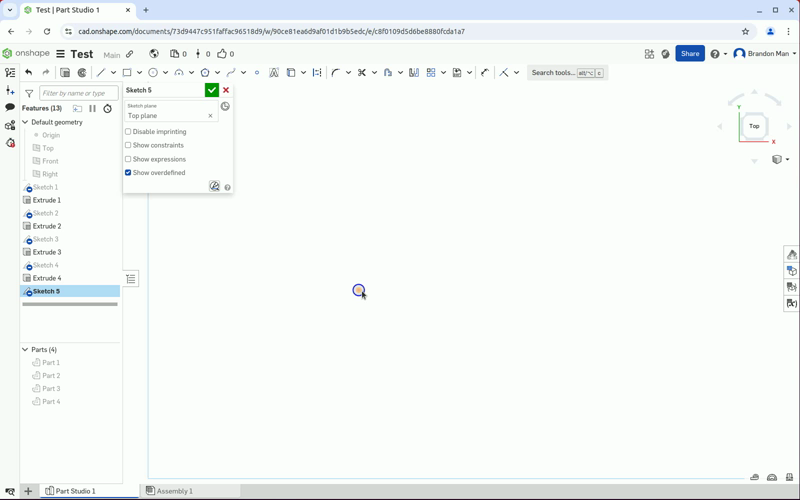
scroll(6)
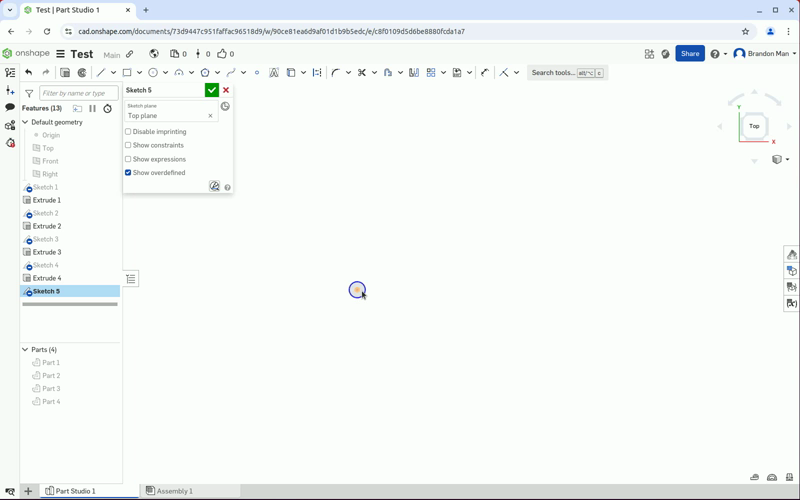
scroll(6)
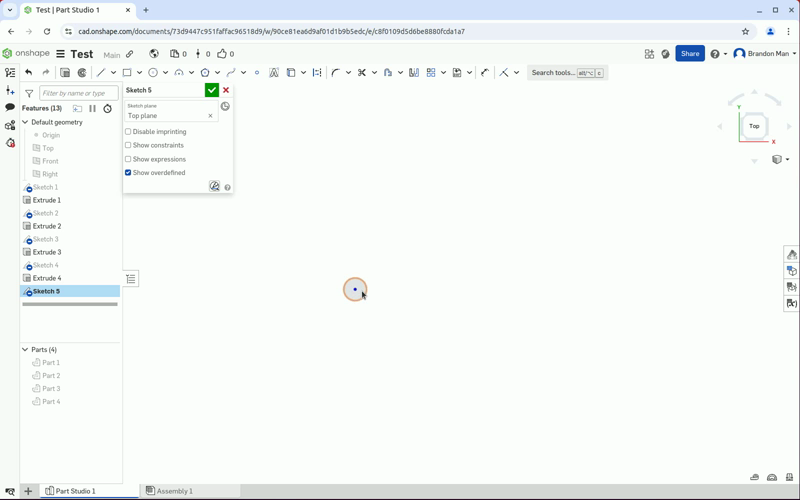
scroll(6)
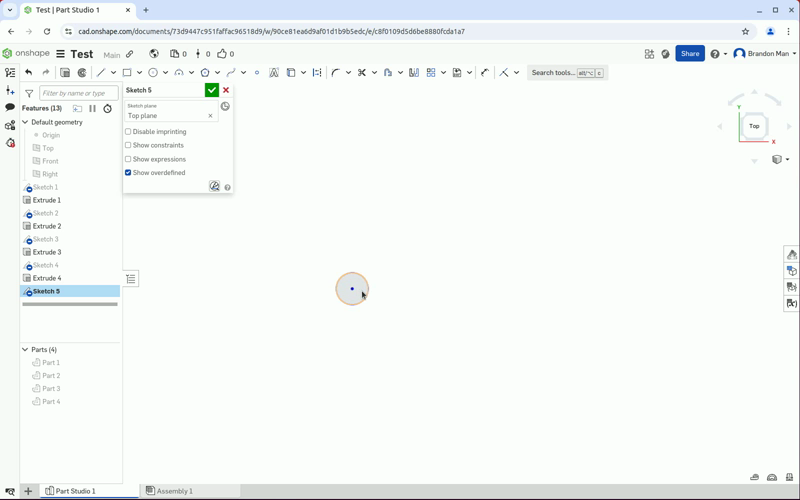
scroll(6)
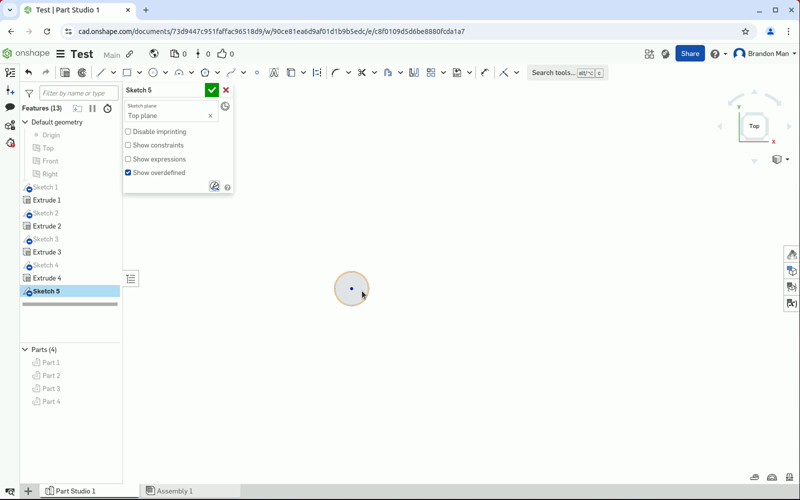
scroll(6)
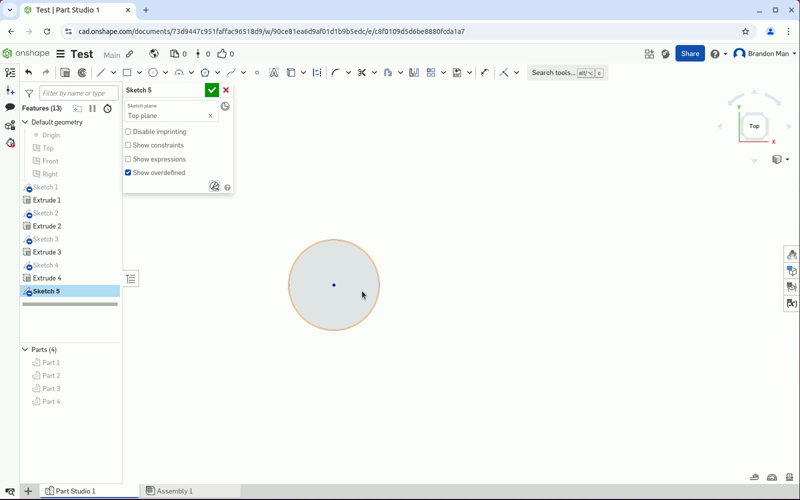
click(362, 290)
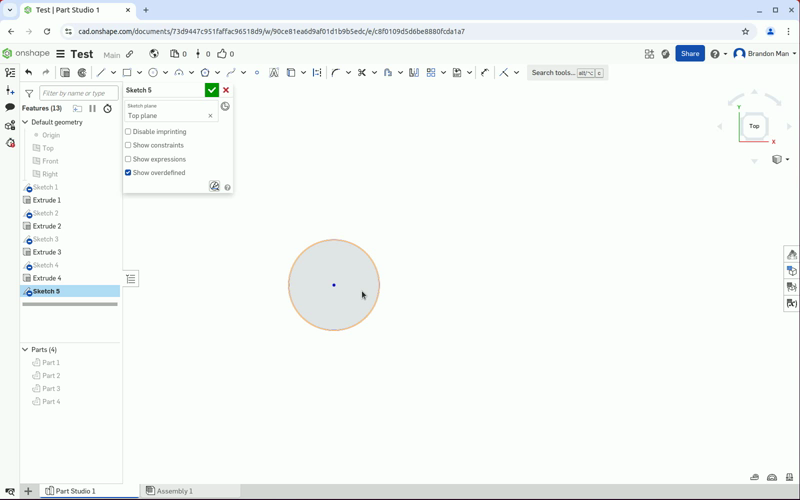
scroll(-6)
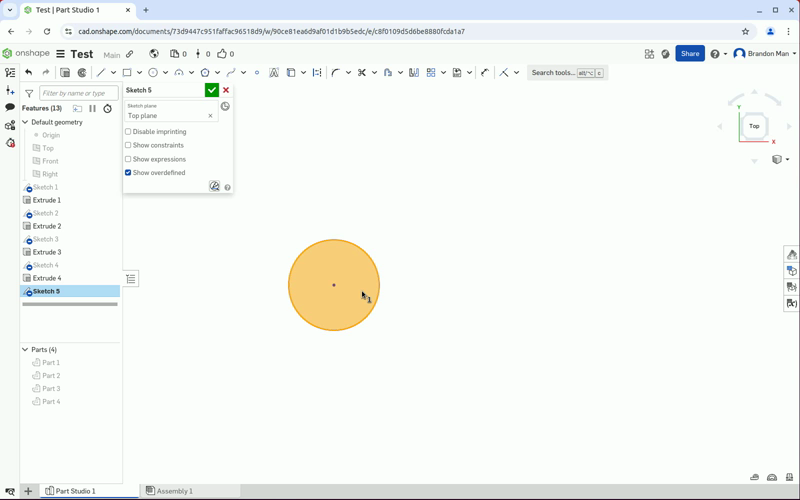
scroll(-6)
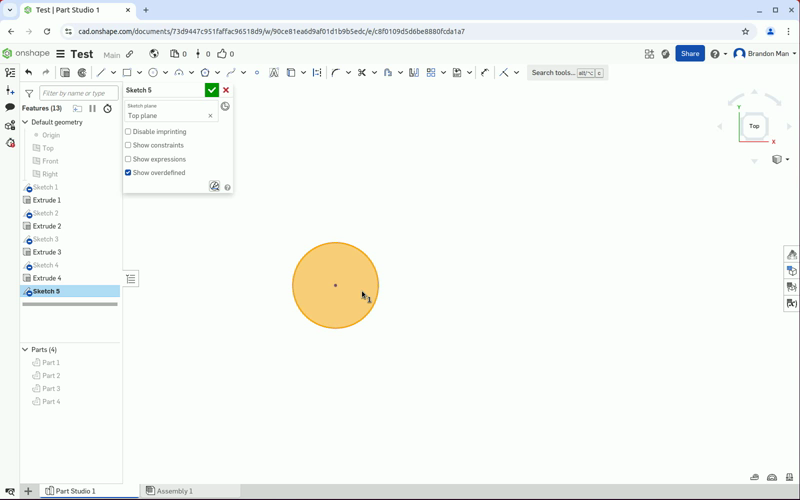
scroll(-6)
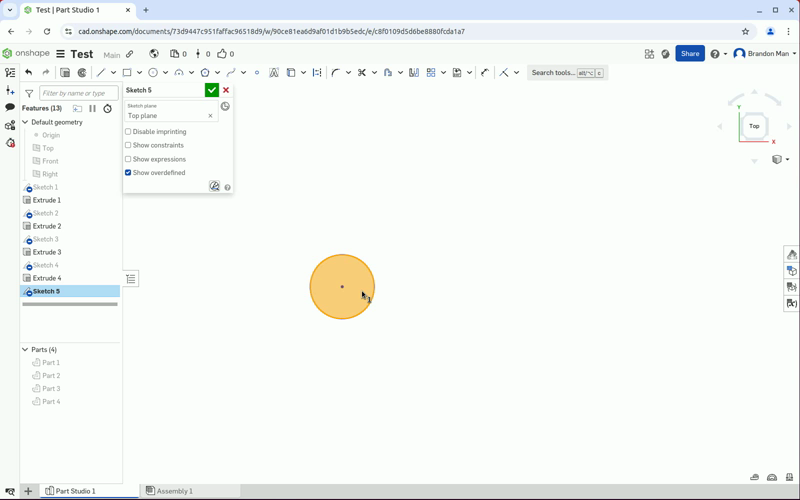
scroll(-6)
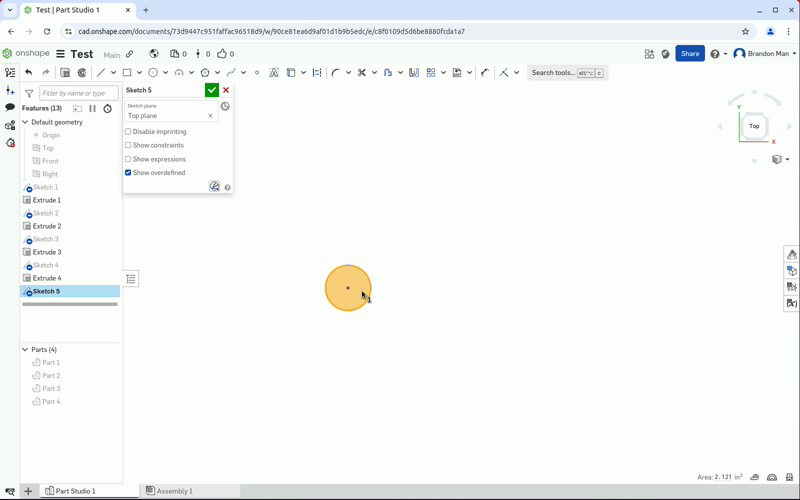
scroll(-6)
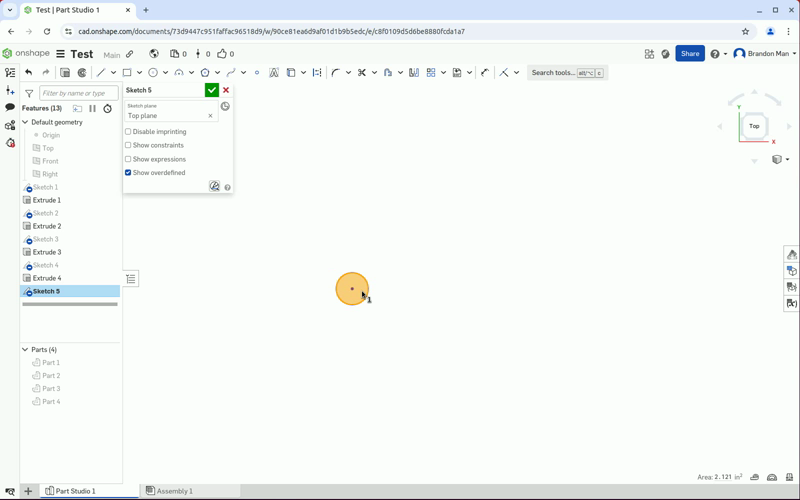
scroll(-6)
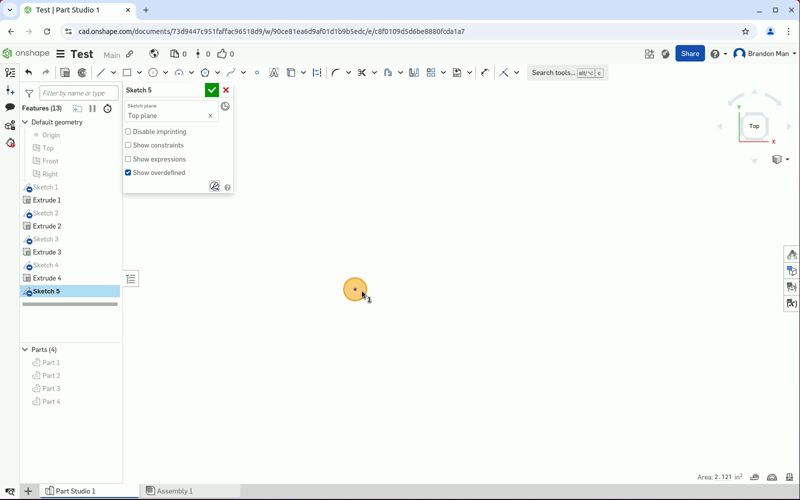
scroll(-6)
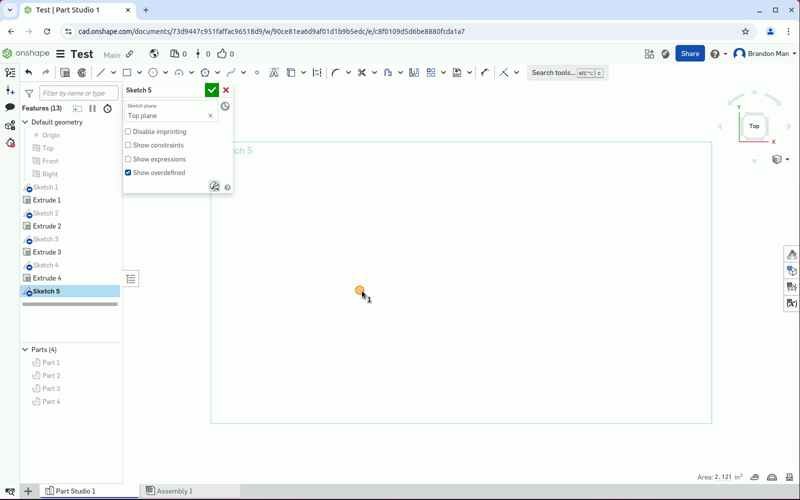
mouse_move(73, 352)
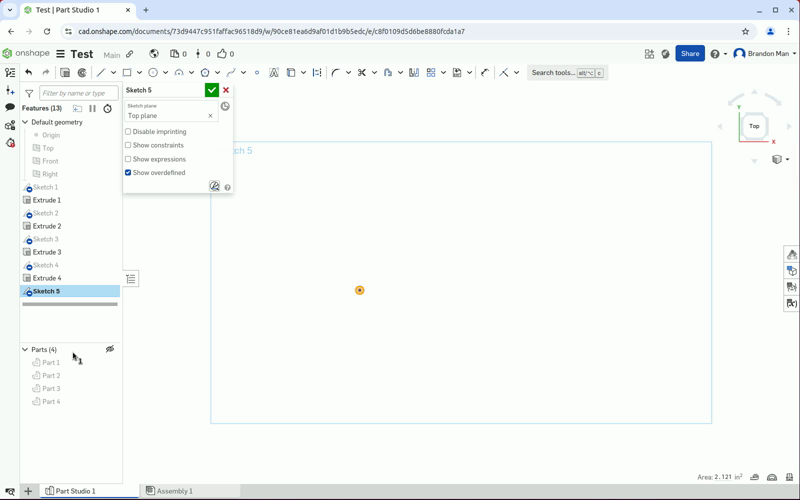
key(shift+y)
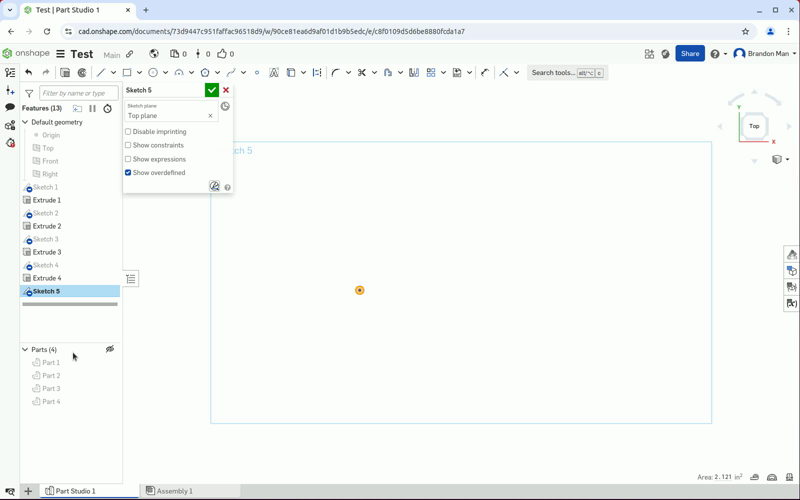
key(shift+e)
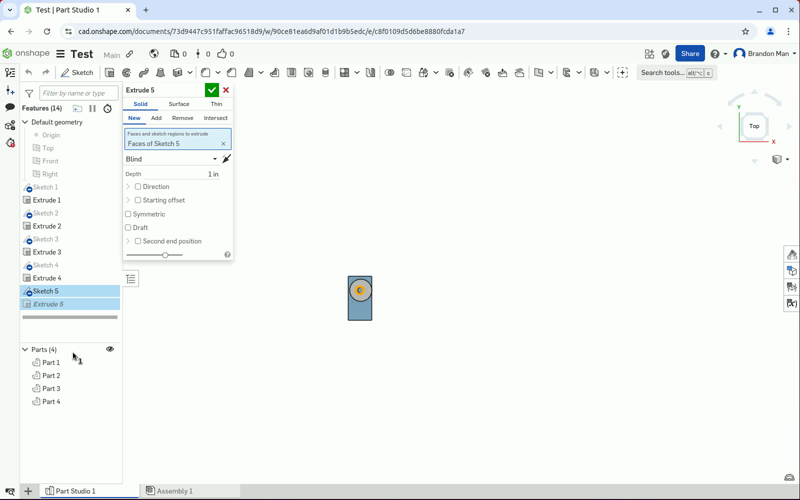
mouse_move(143, 106)
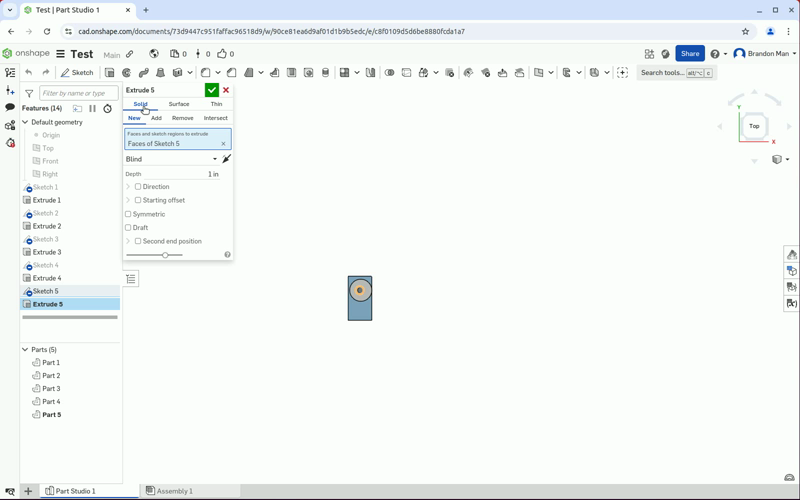
click(143, 106)
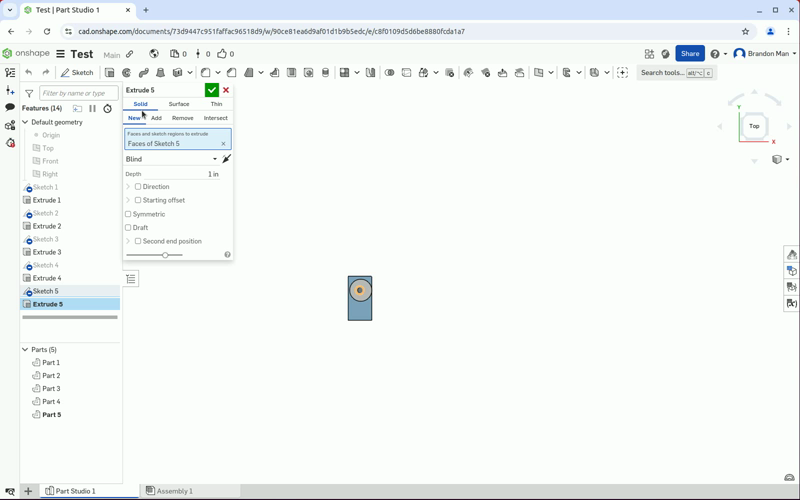
mouse_move(137, 120)
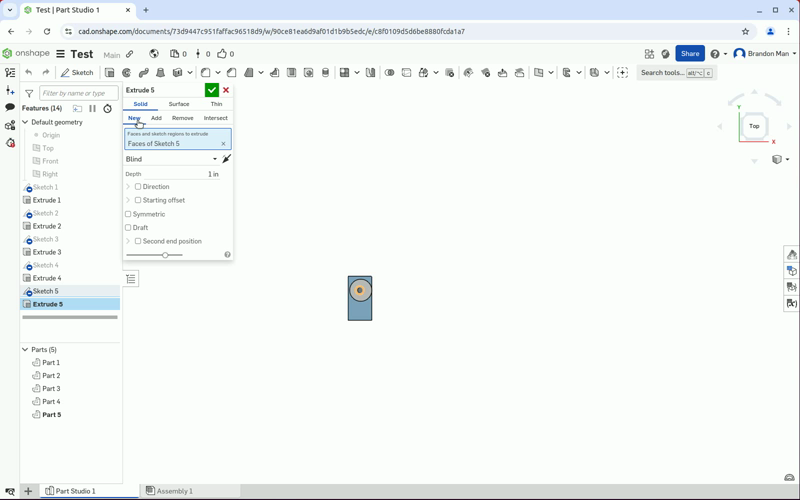
click(137, 120)
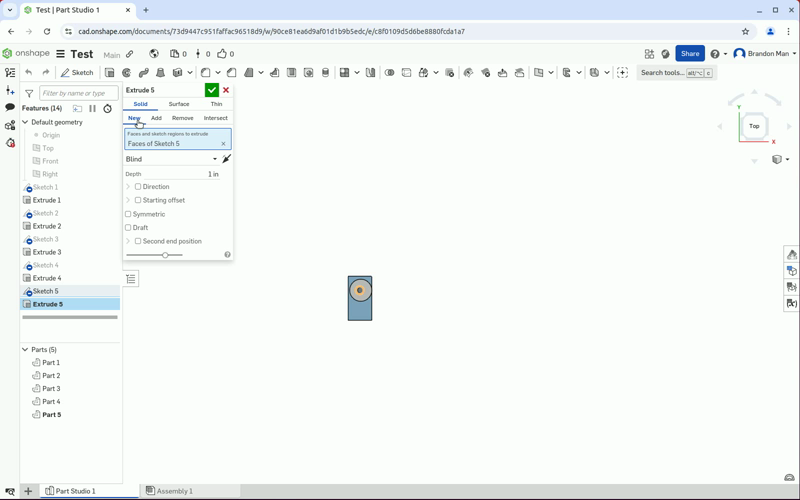
key(tab, 4)
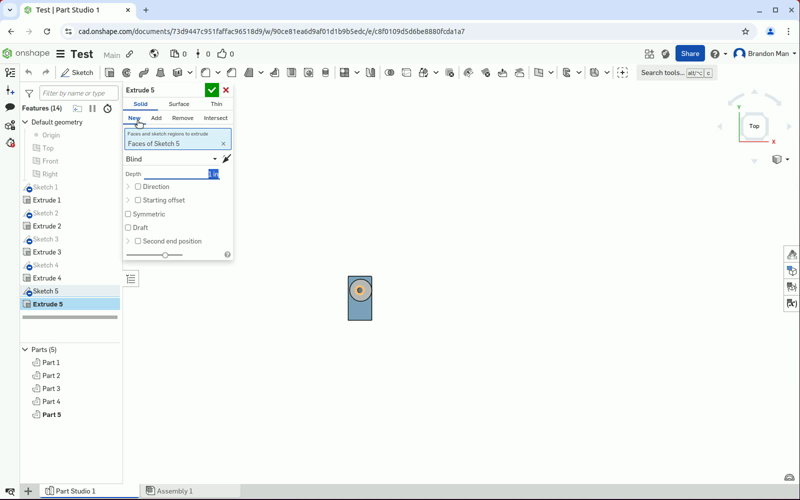
text(10.11)
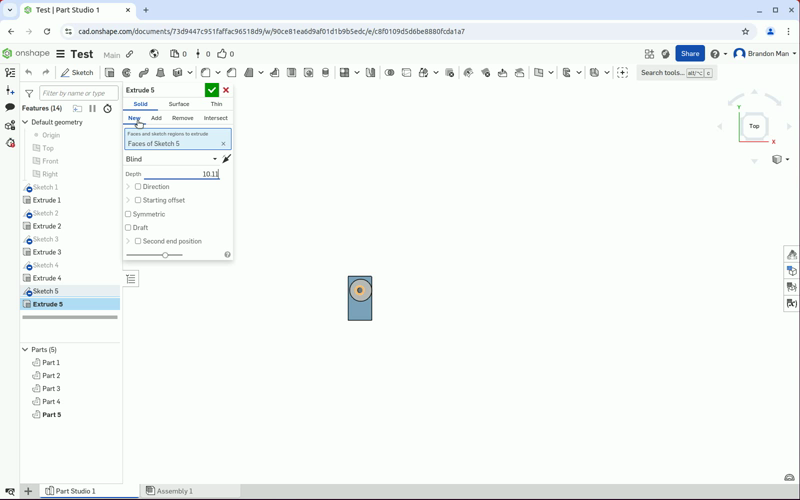
key(enter)
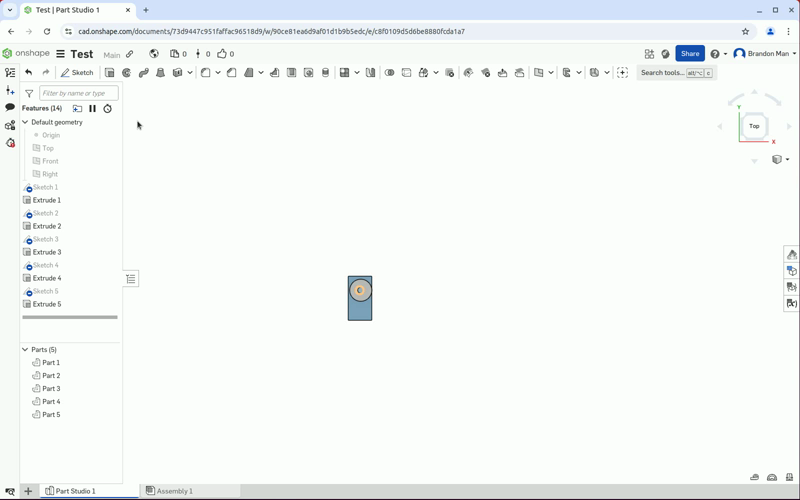
key(shift+h)
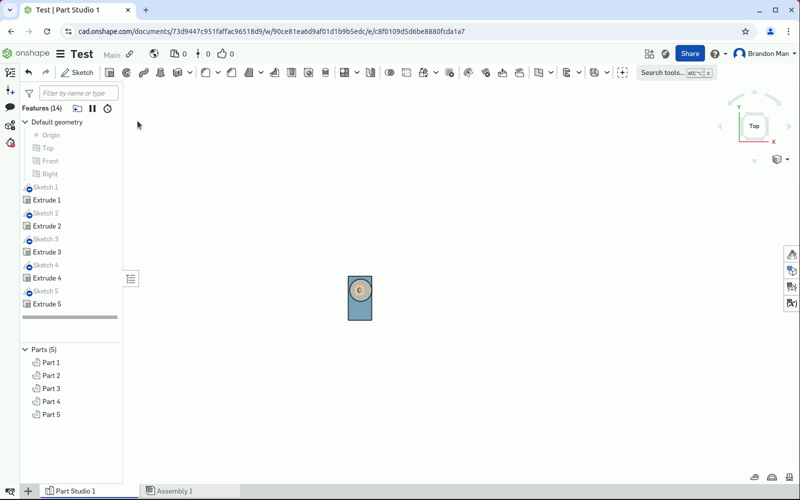
key(shift+h)
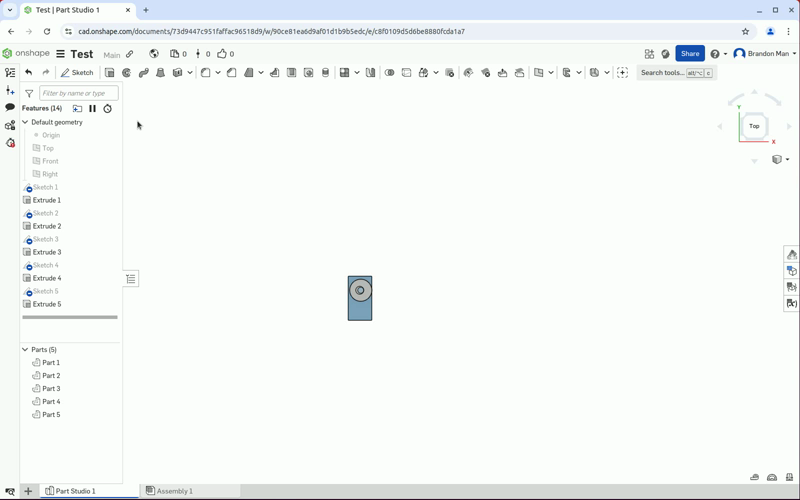
mouse_move(73, 189)
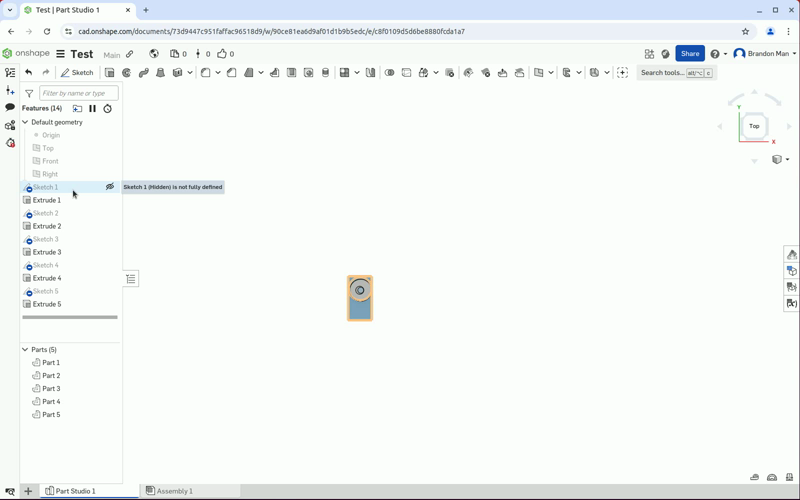
click(73, 189)
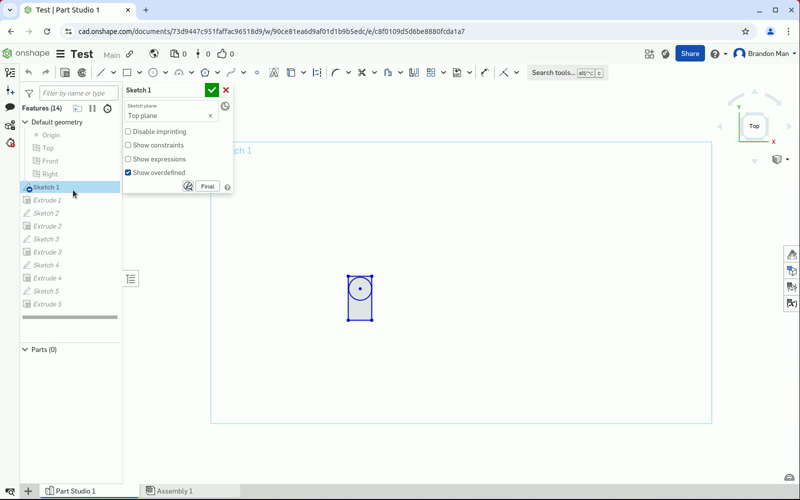
mouse_move(229, 92)
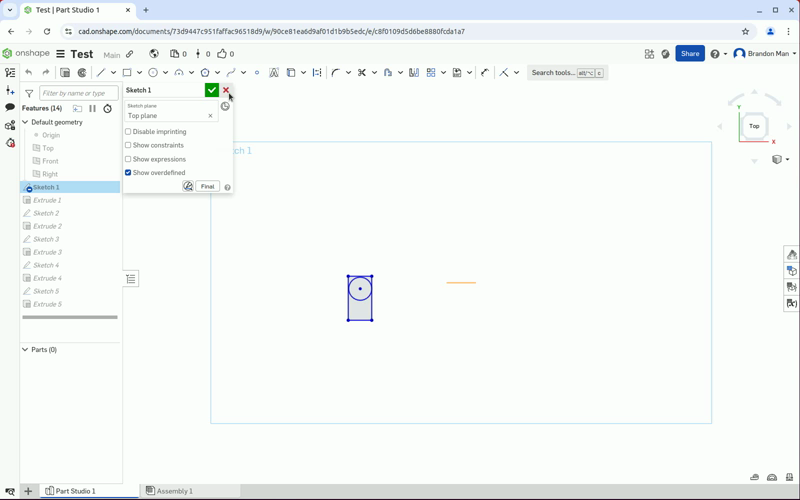
click(229, 92)
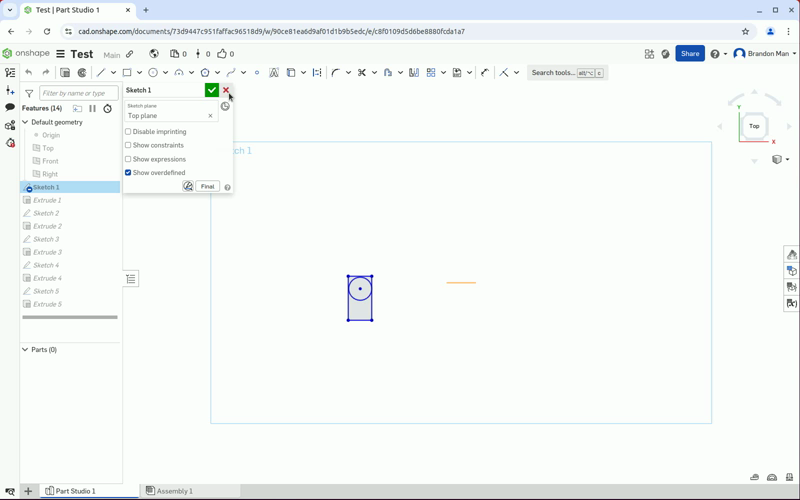
key(shift+s)
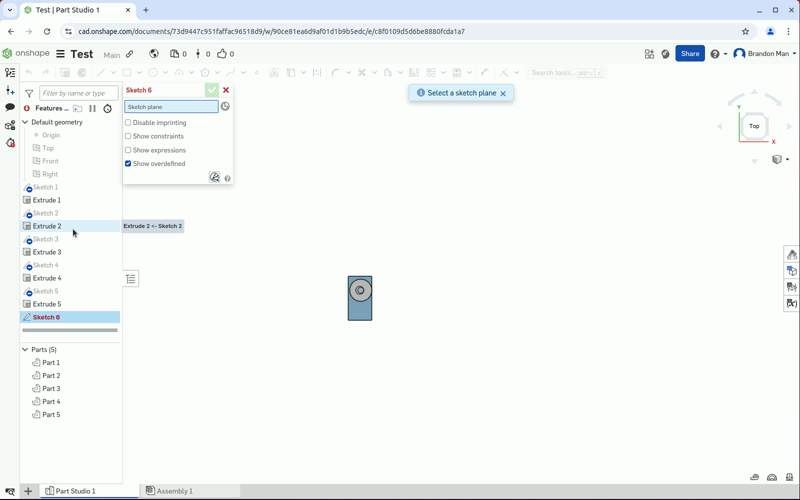
scroll(3)
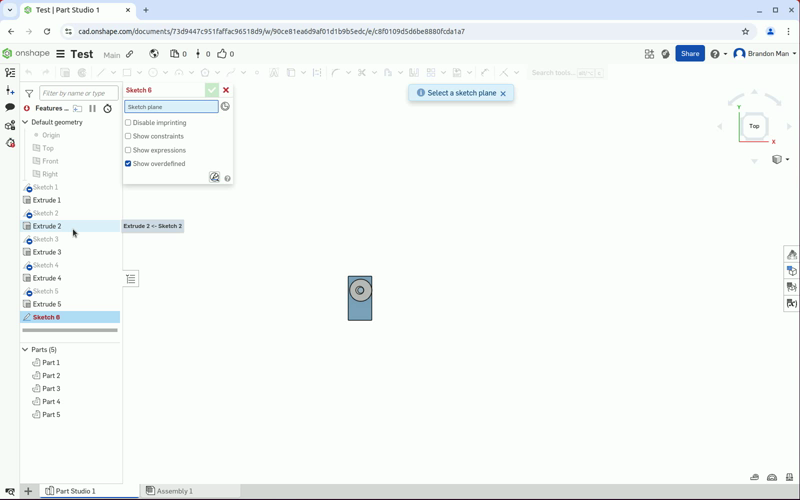
mouse_move(73, 150)
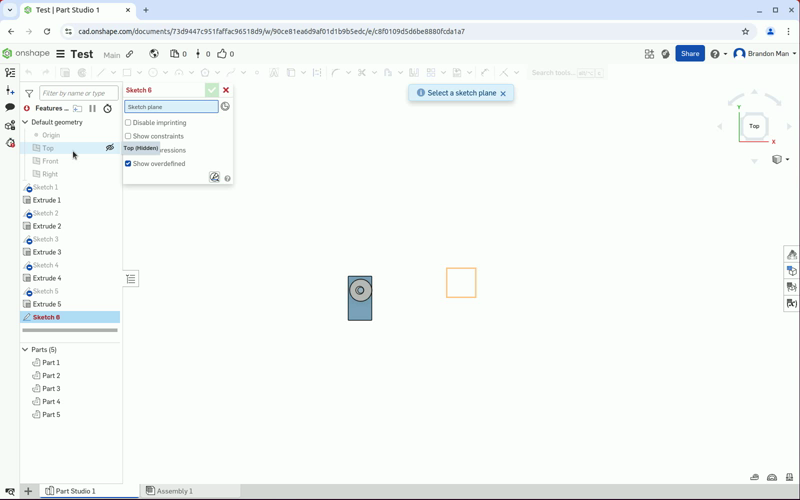
click(73, 150)
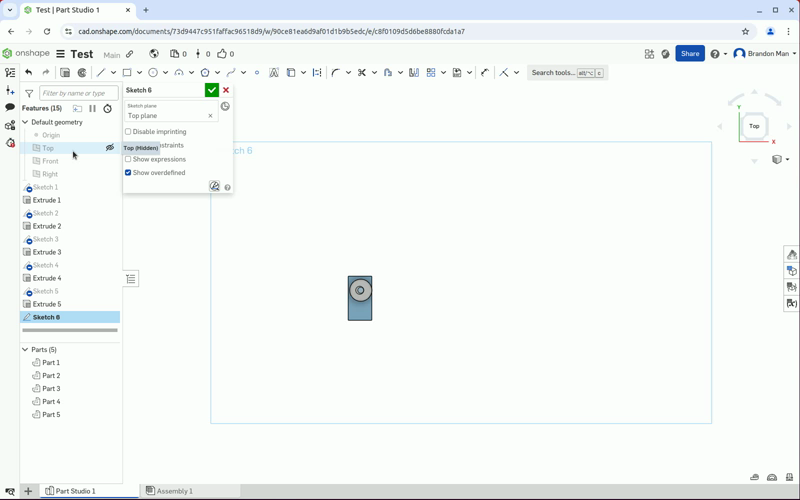
mouse_move(73, 352)
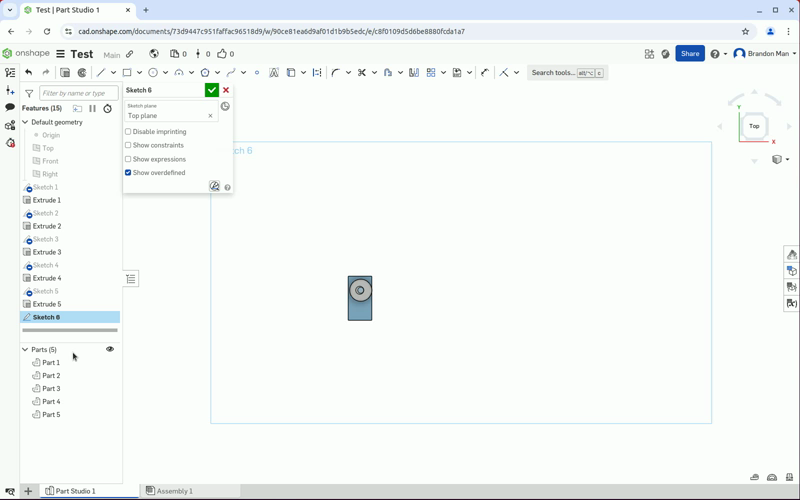
key(y)
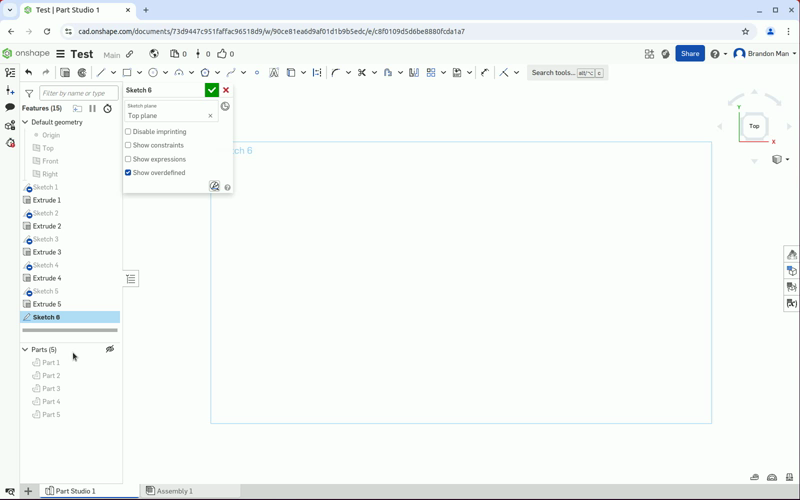
key(c)
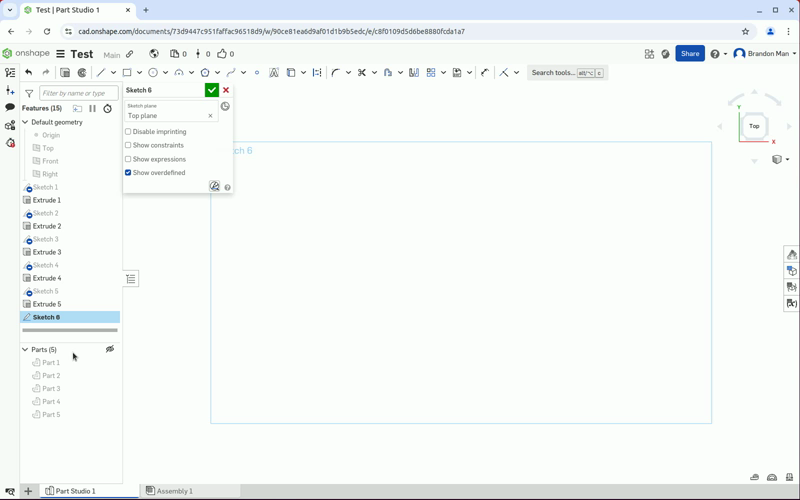
key_down(shift)
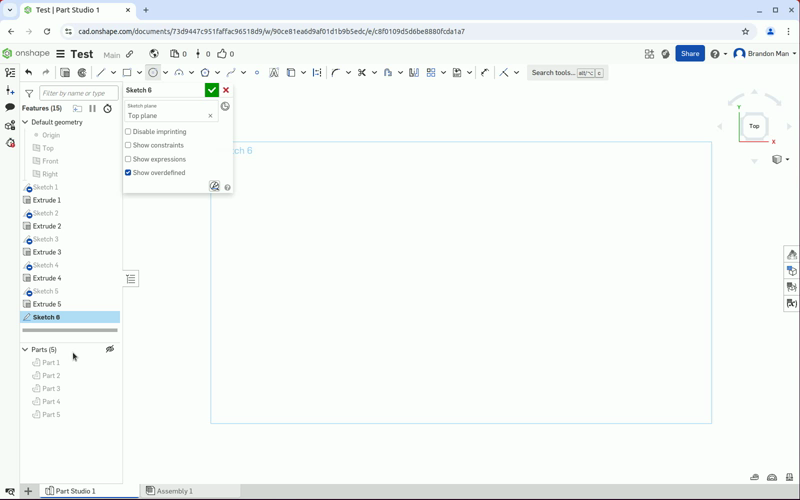
mouse_move(359, 290)
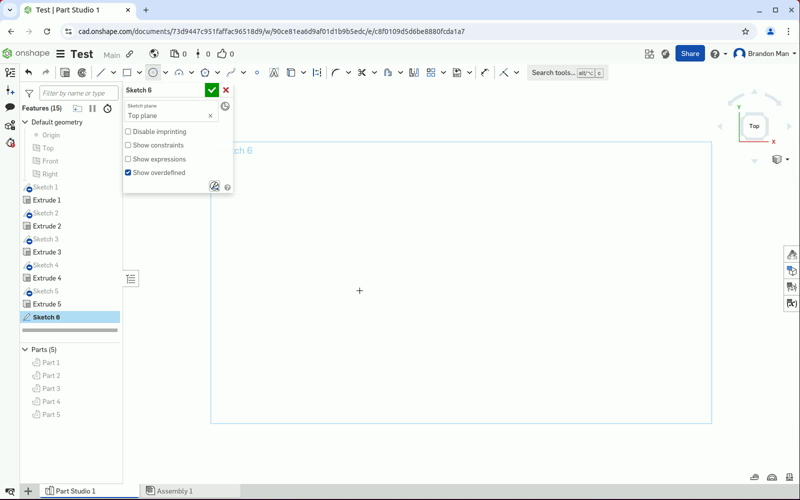
click(359, 290)
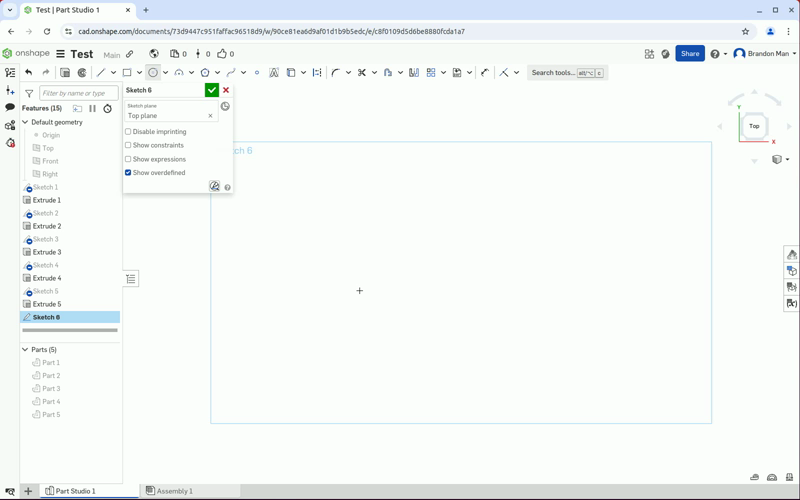
key_up(shift)
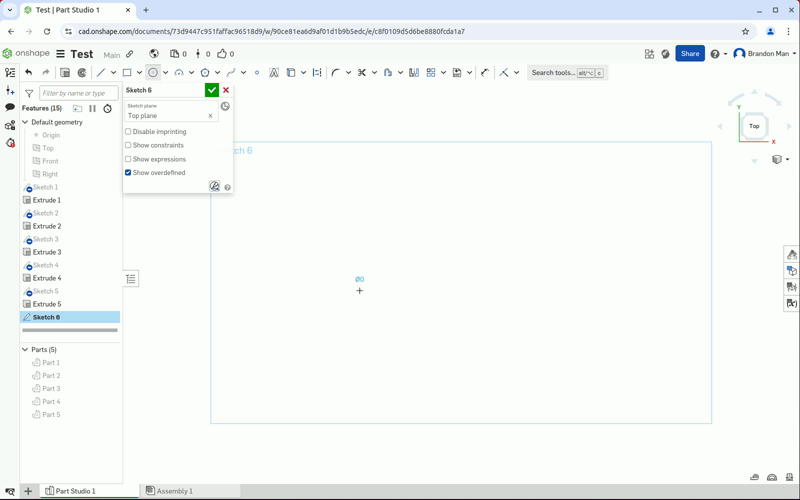
mouse_move(363, 290)
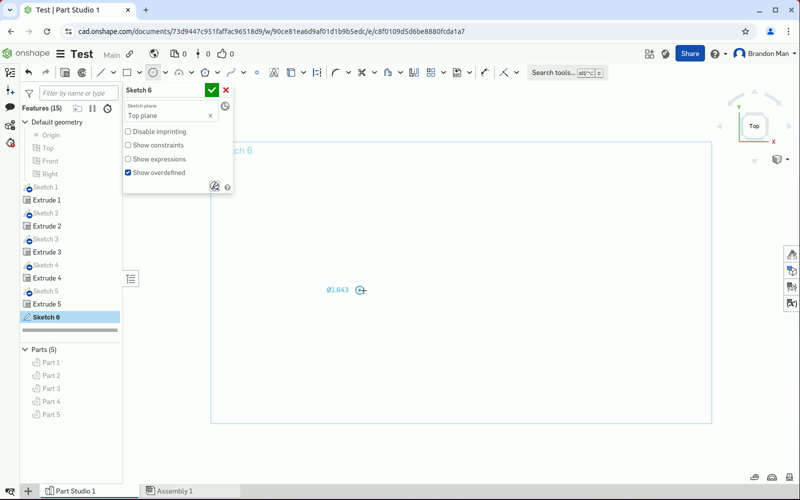
click(363, 290)
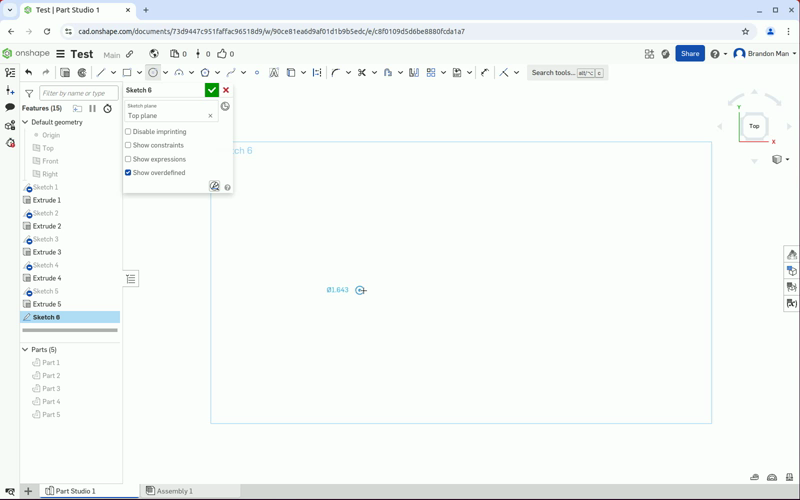
key(esc)
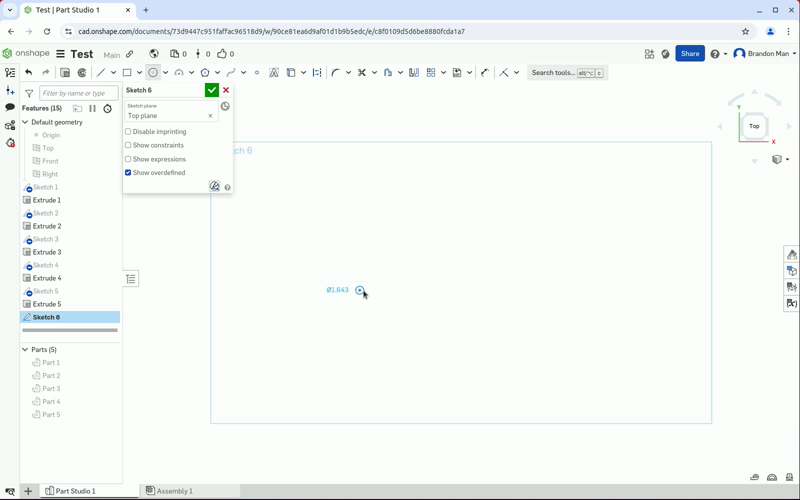
mouse_move(361, 287)
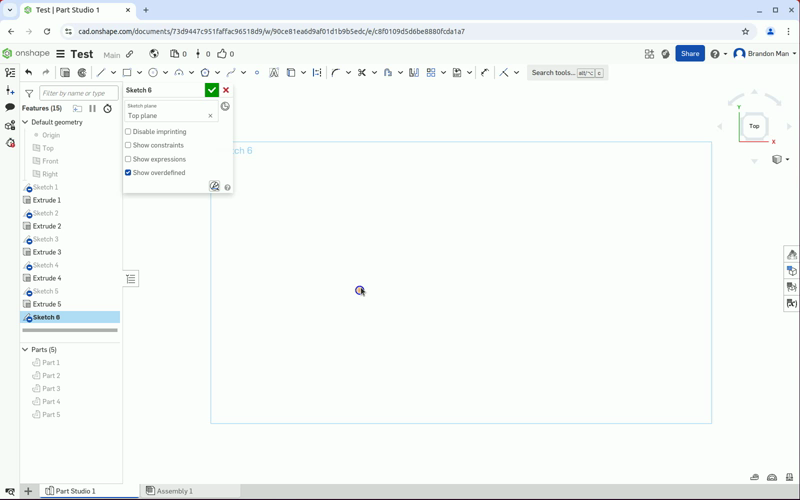
scroll(6)
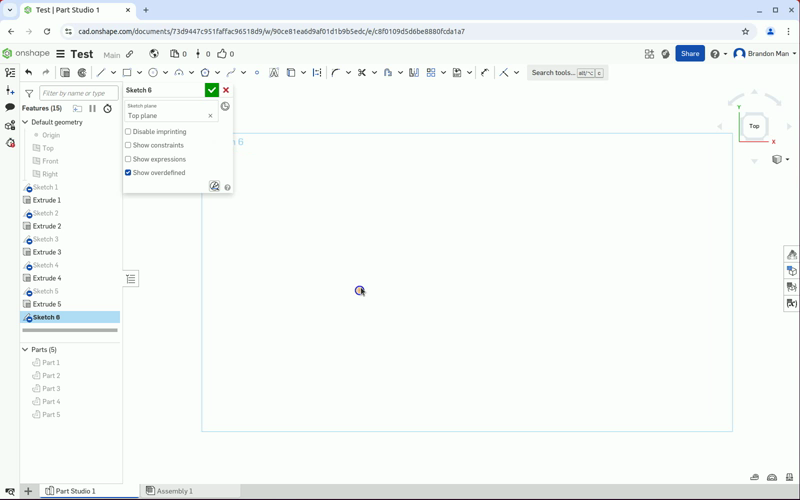
scroll(6)
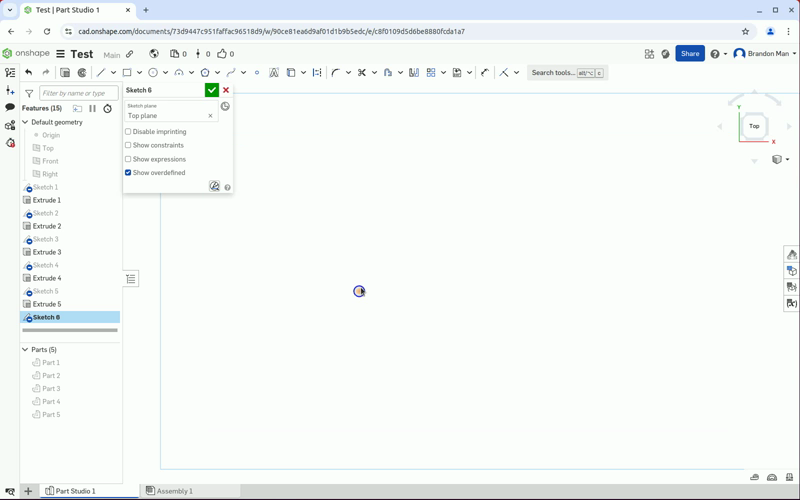
scroll(6)
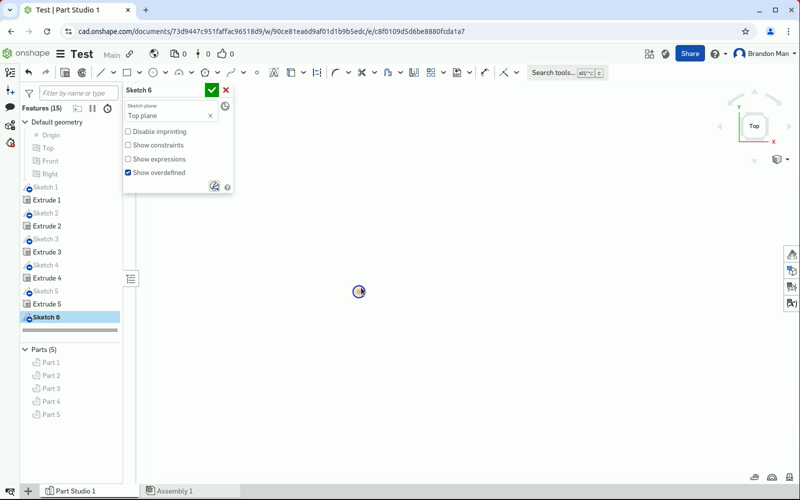
scroll(6)
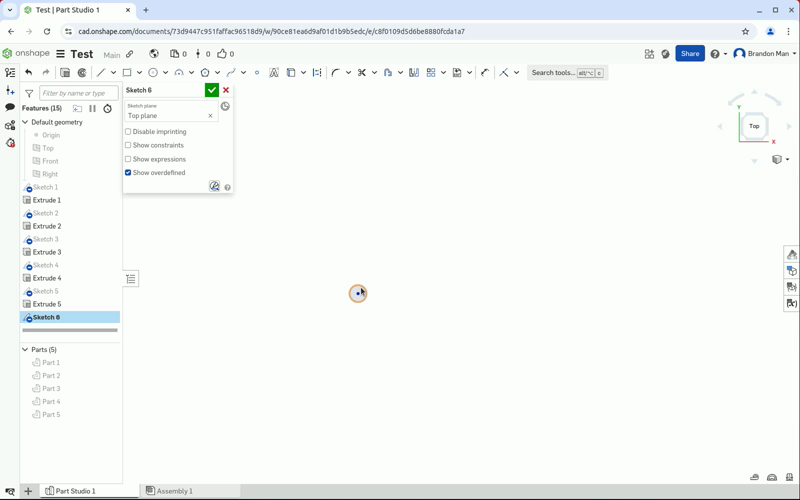
scroll(6)
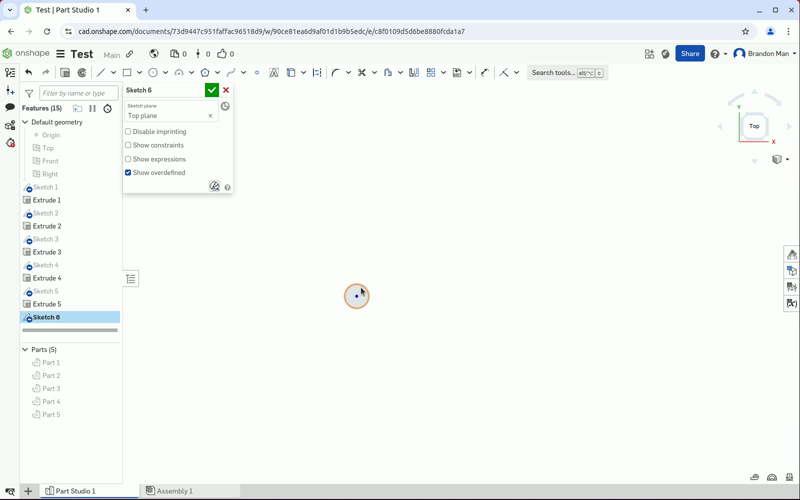
scroll(6)
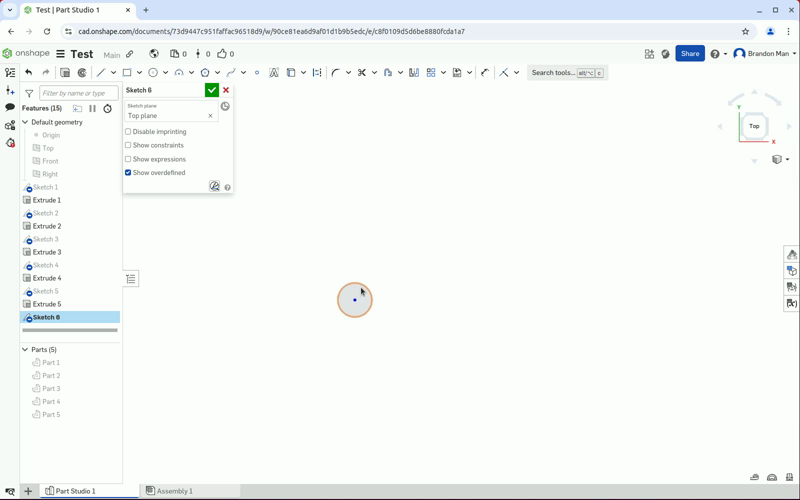
scroll(6)
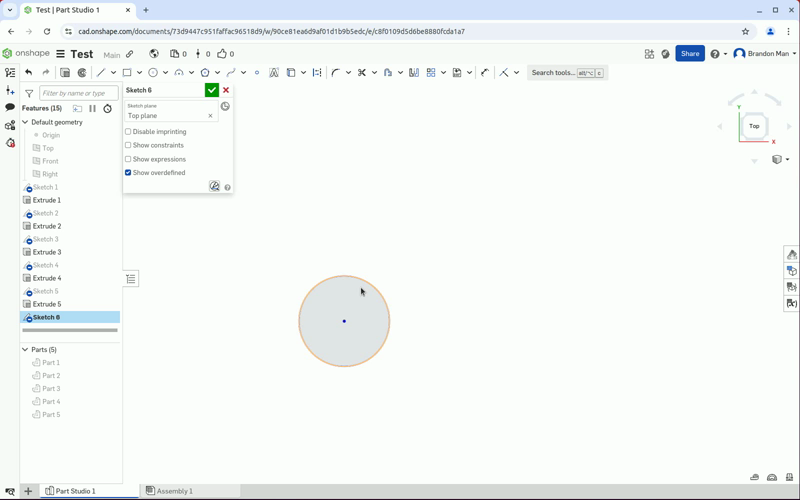
click(361, 287)
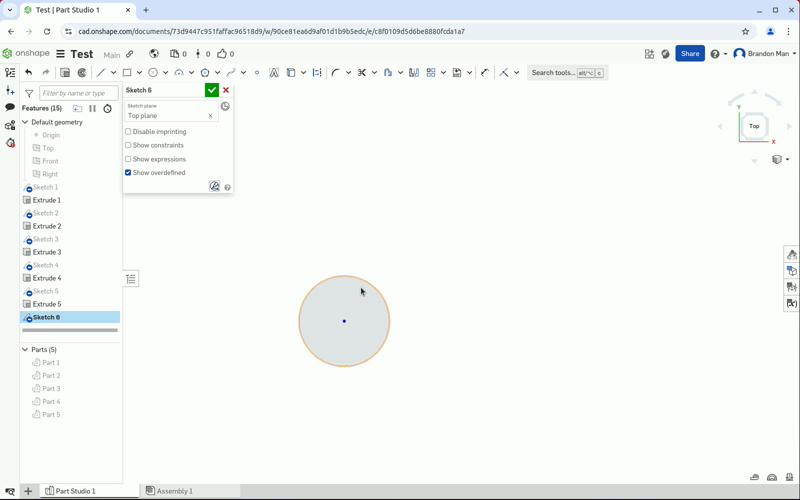
scroll(-6)
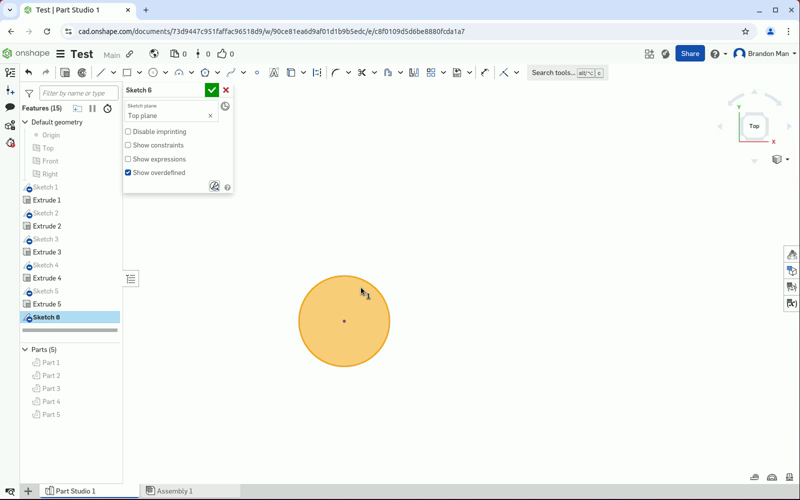
scroll(-6)
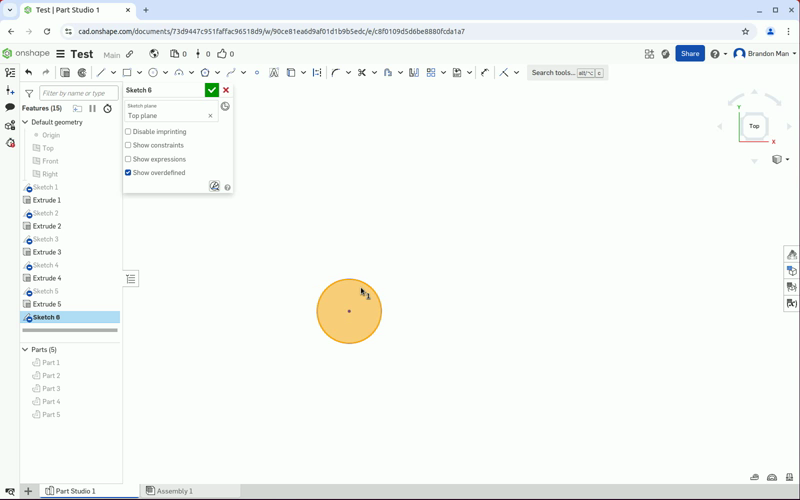
scroll(-6)
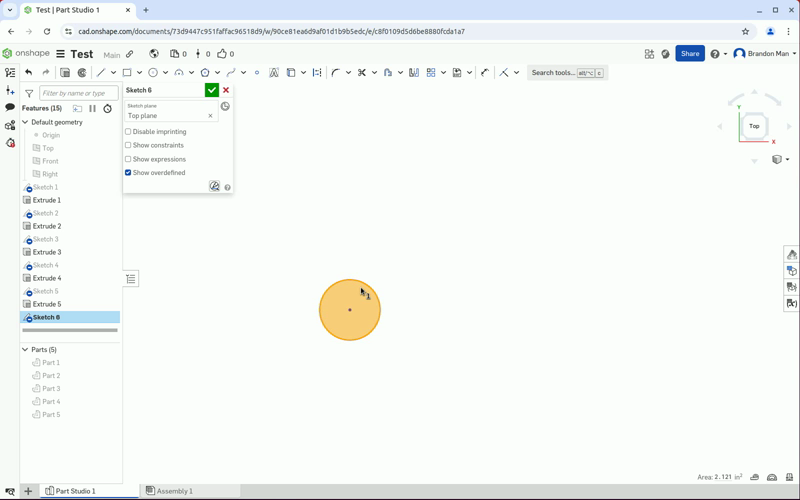
scroll(-6)
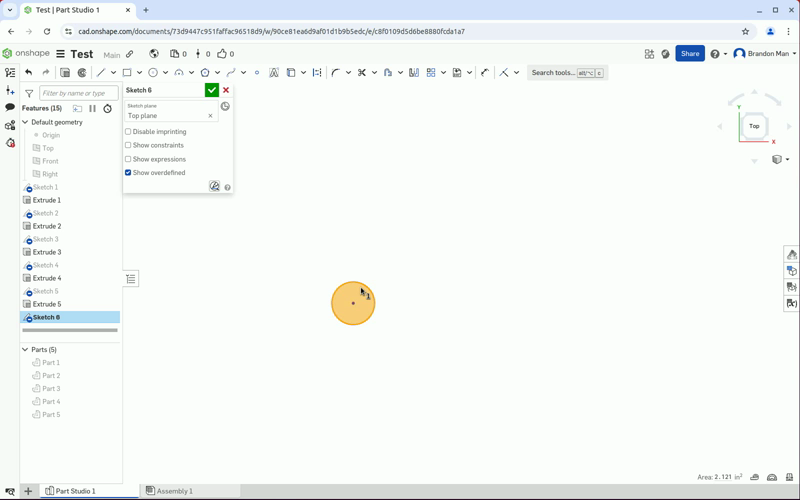
scroll(-6)
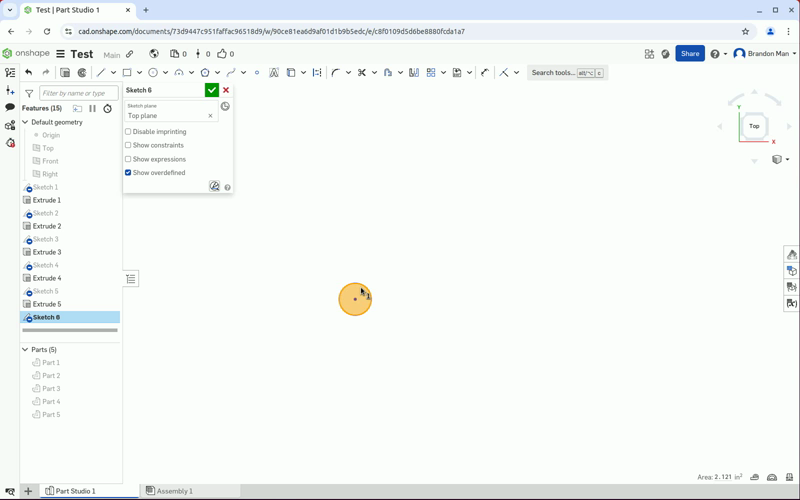
scroll(-6)
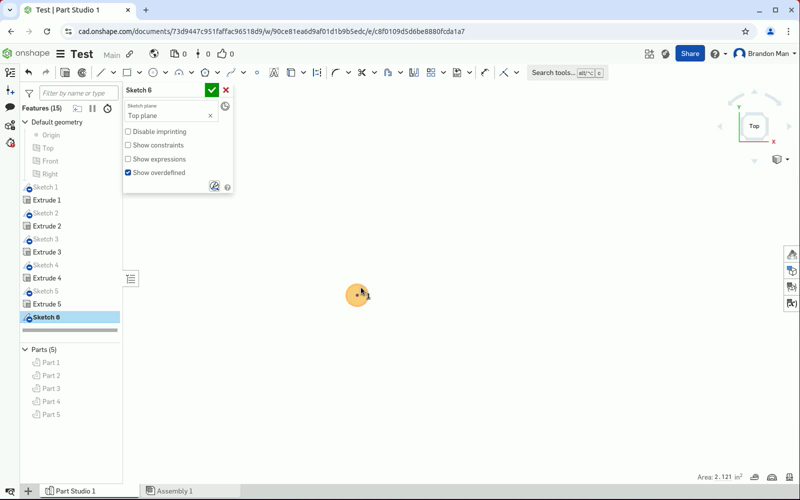
scroll(-6)
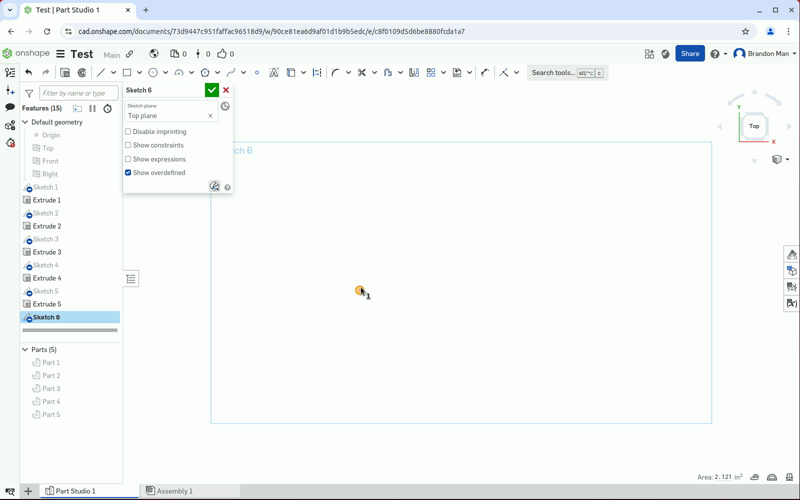
mouse_move(73, 352)
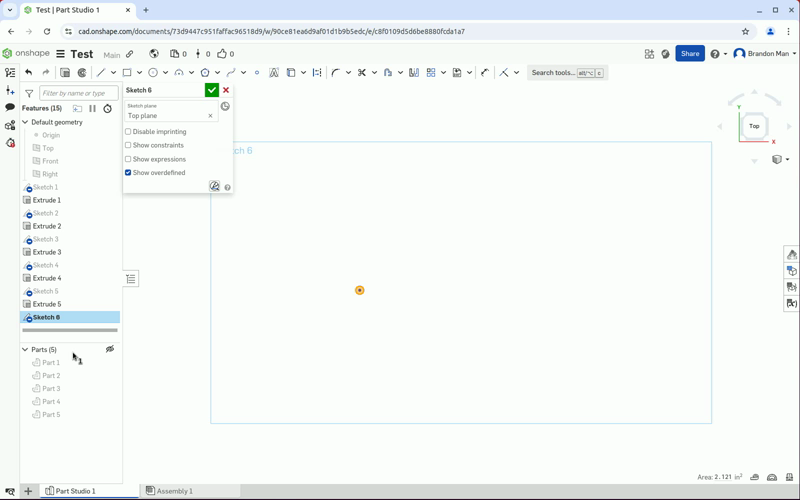
key(shift+y)
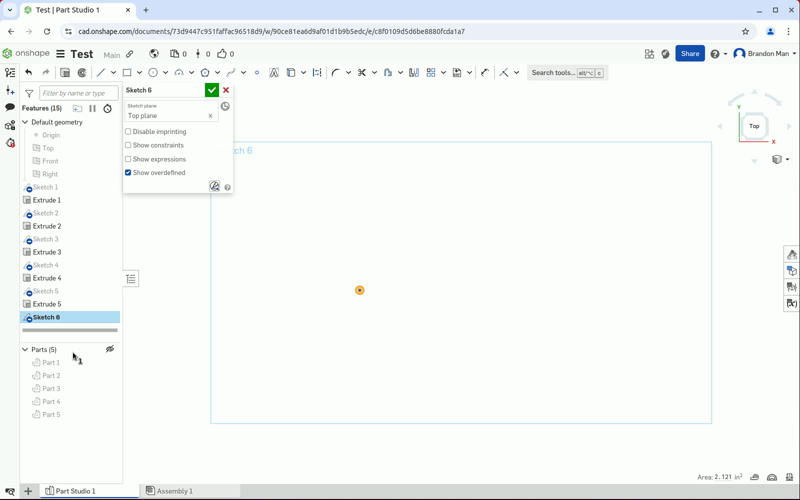
key(shift+e)
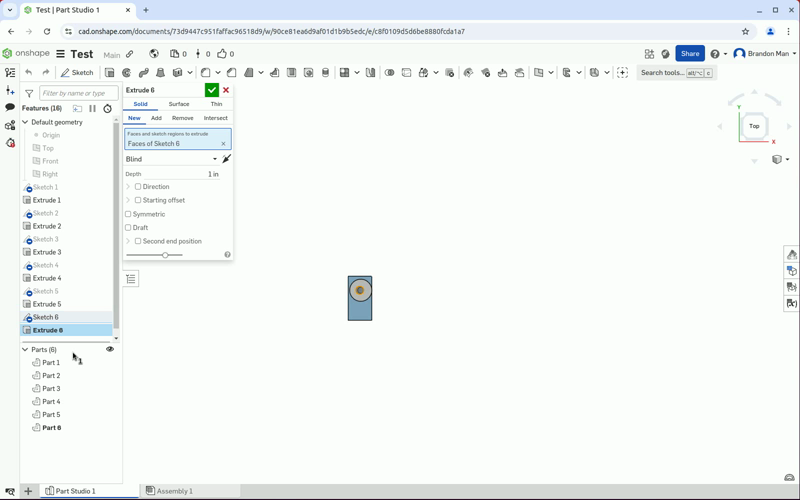
mouse_move(143, 106)
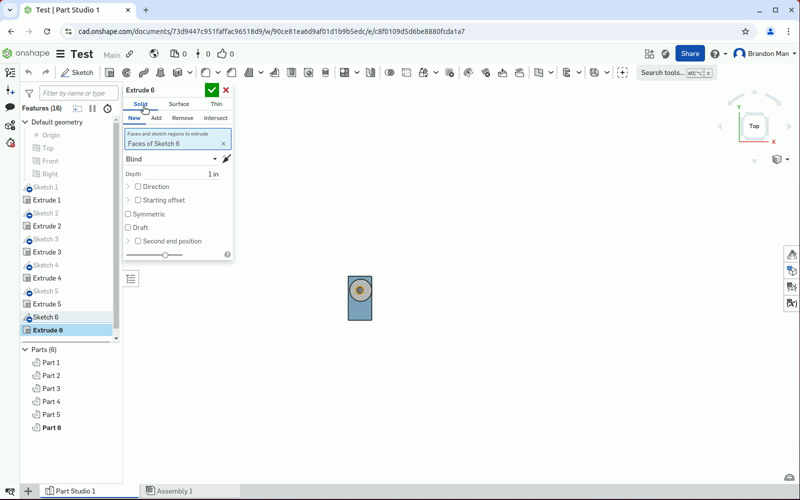
click(143, 106)
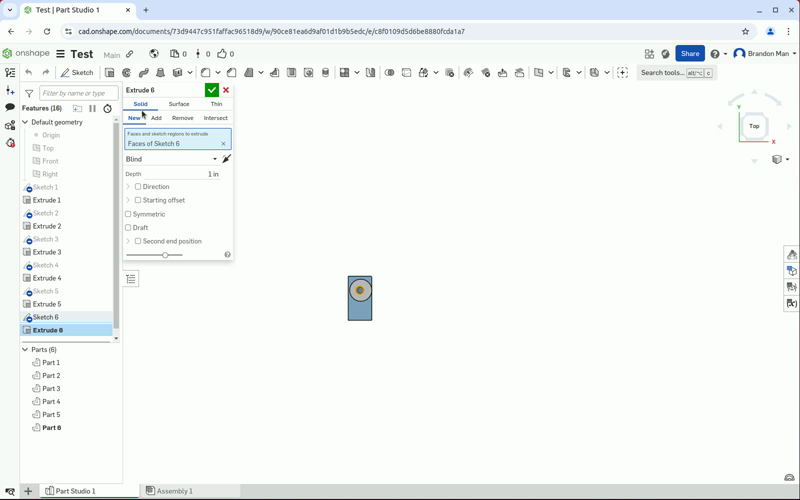
mouse_move(137, 120)
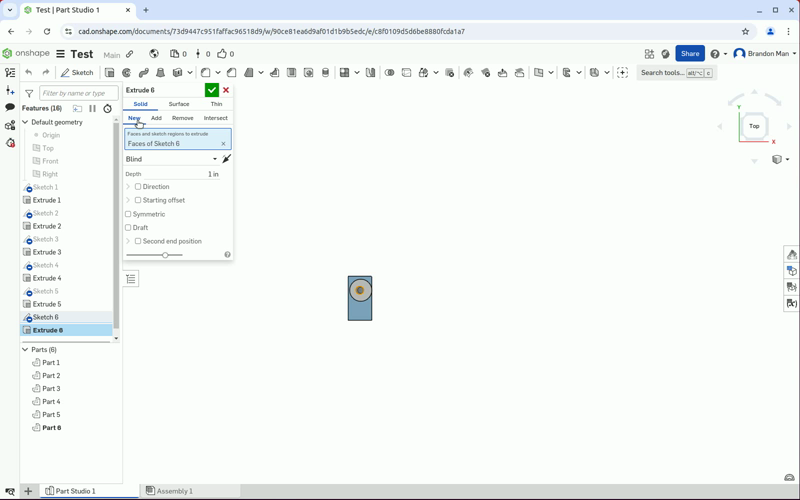
click(137, 120)
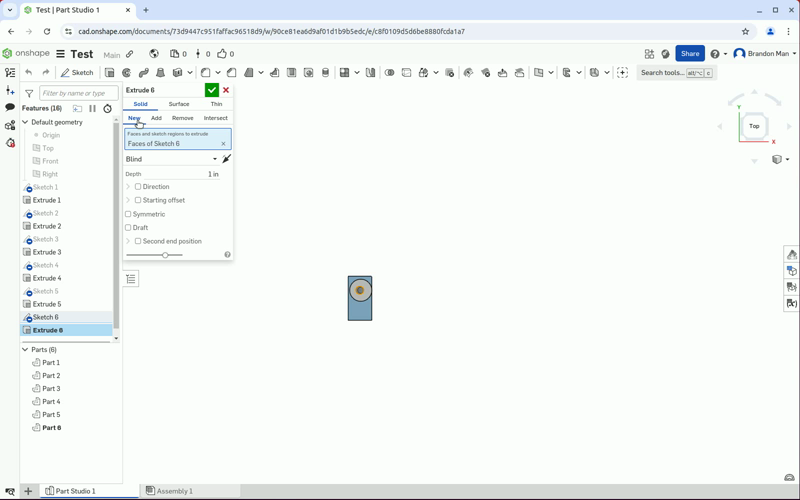
key(tab, 4)
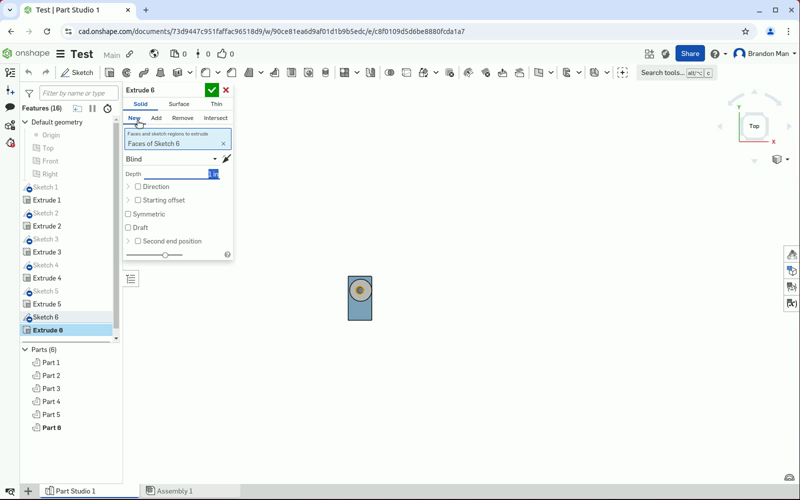
text(11.073)
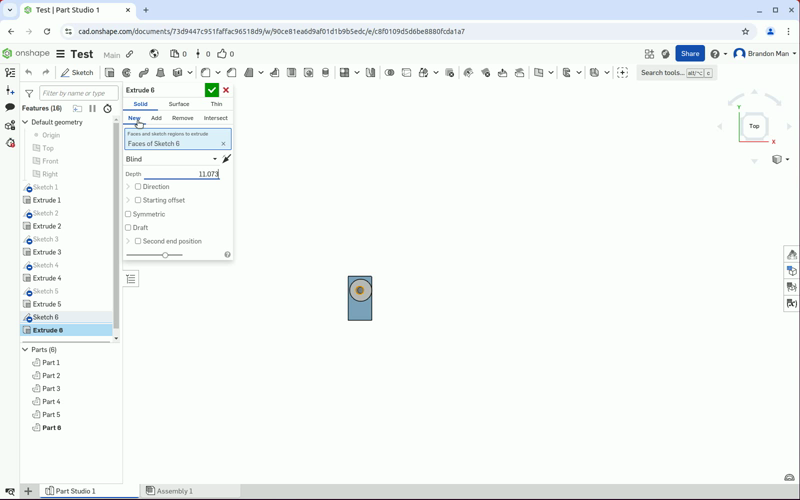
key(enter)
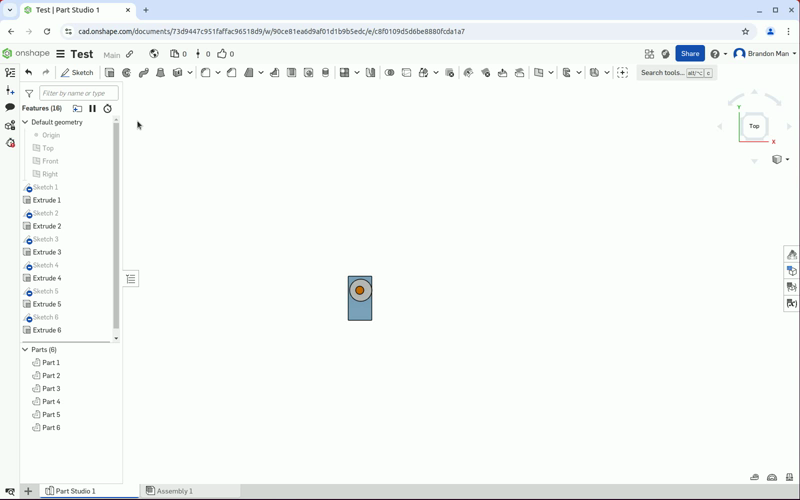
key(shift+h)
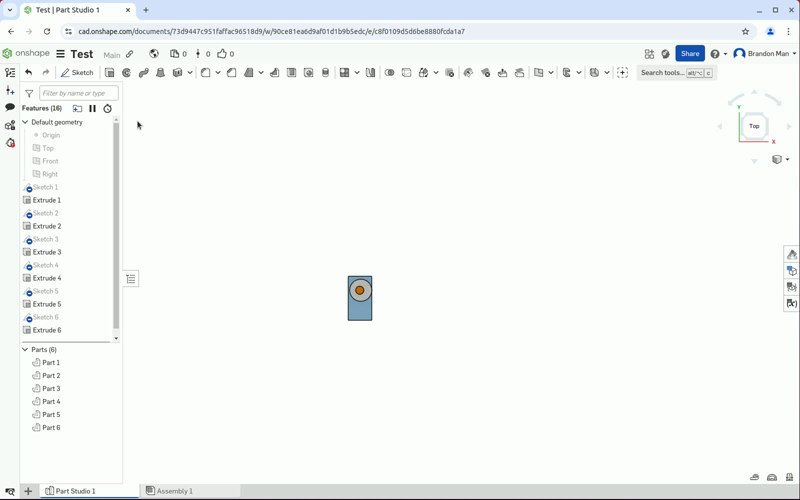
key(shift+h)
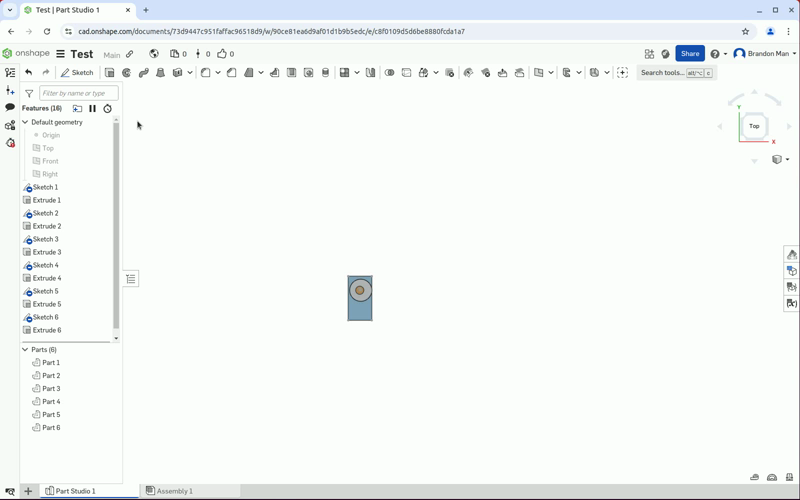
key(shift+7)
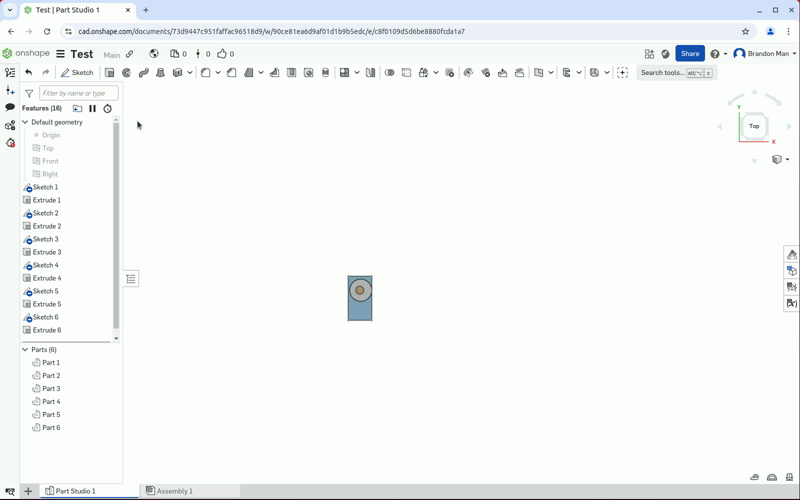
key(up, 3)
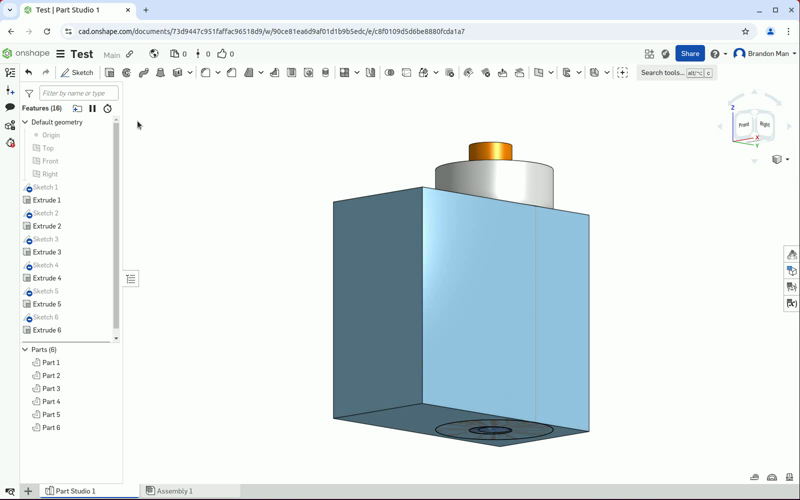
key(left, 3)
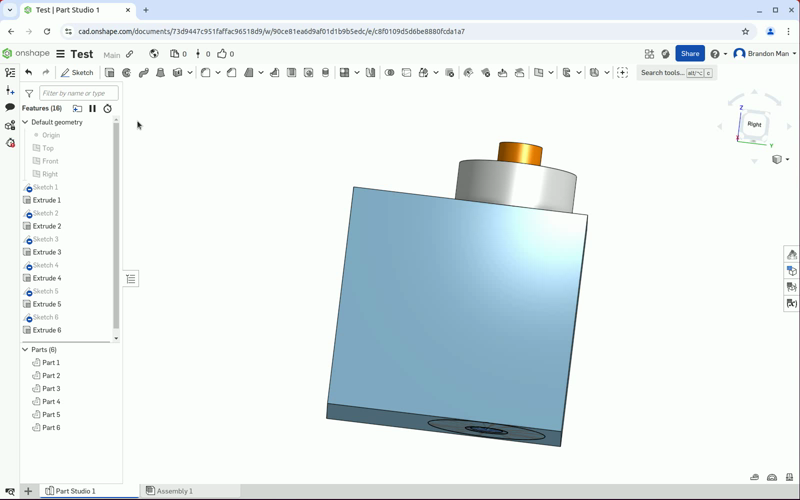
key(right, 3)
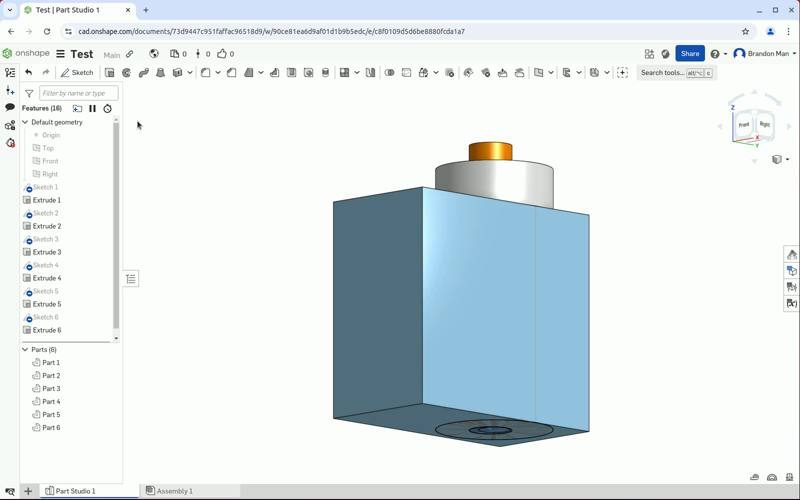
key(down, 3)
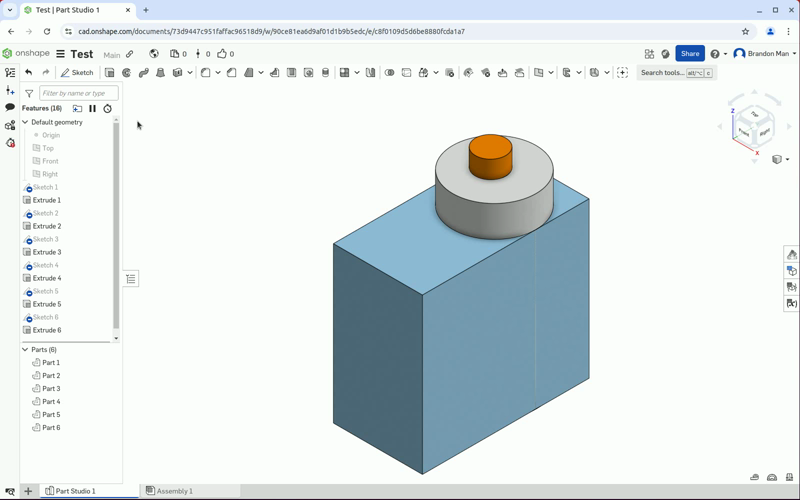
mouse_move(69, 189)
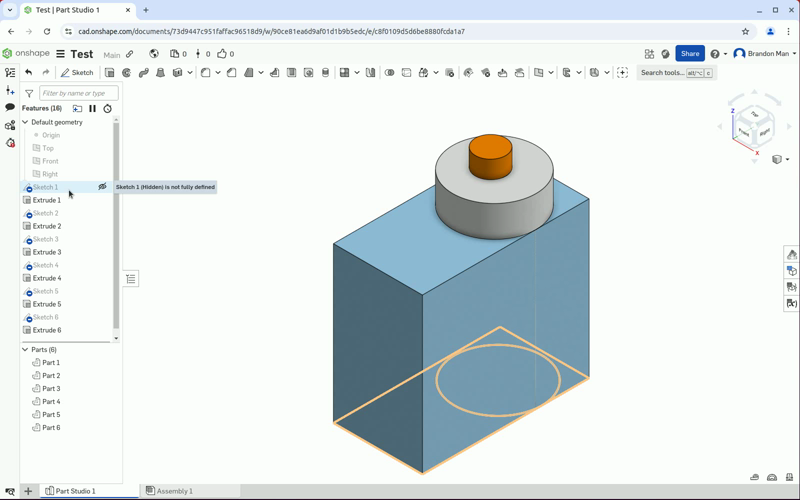
click(69, 189)